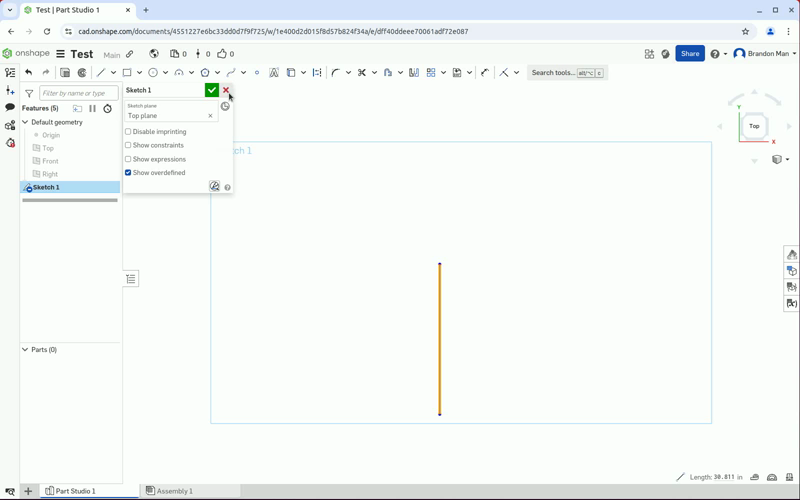
key(shift+h)
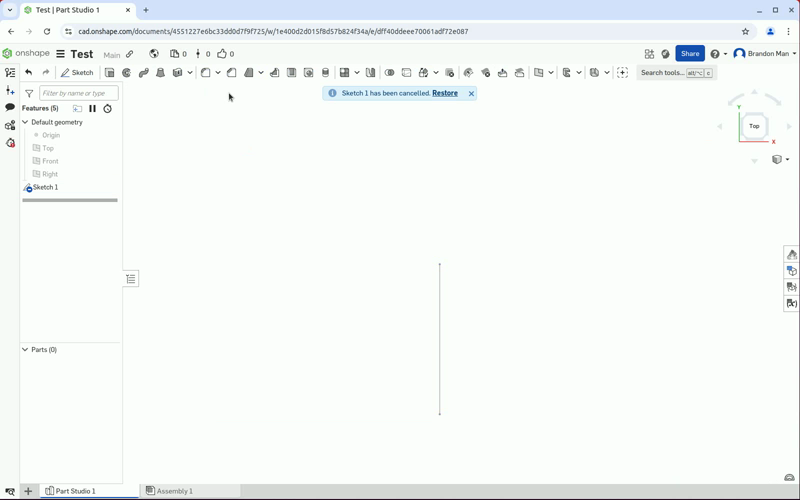
key(shift+s)
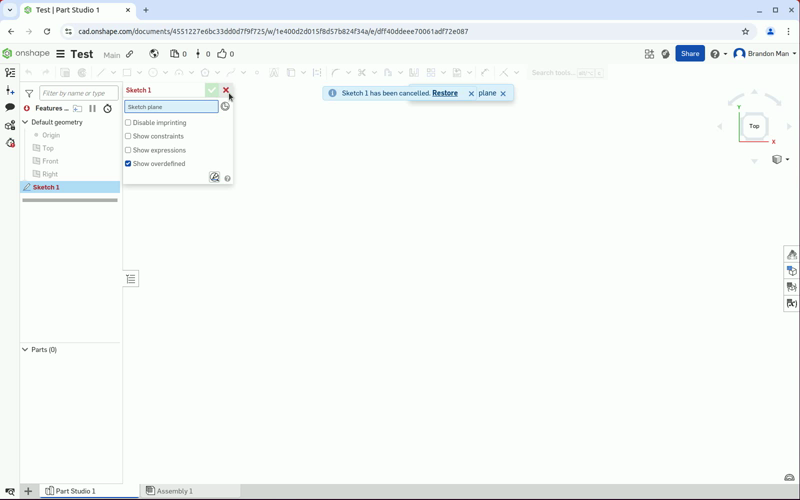
mouse_move(73, 150)
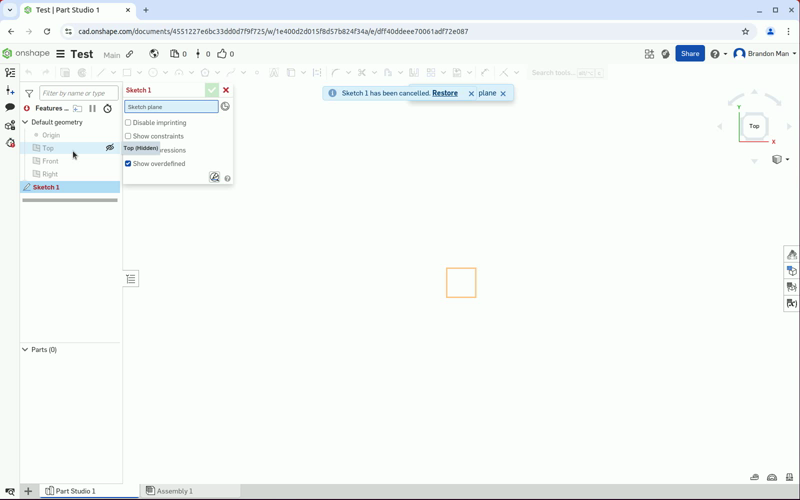
click(73, 150)
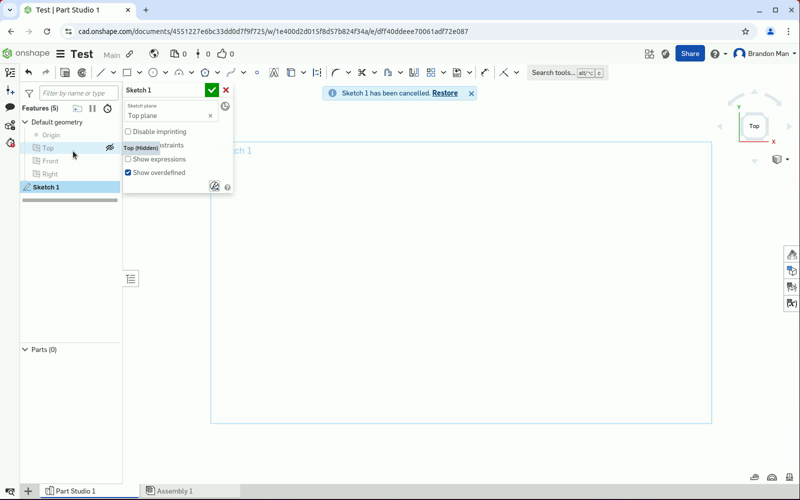
mouse_move(73, 352)
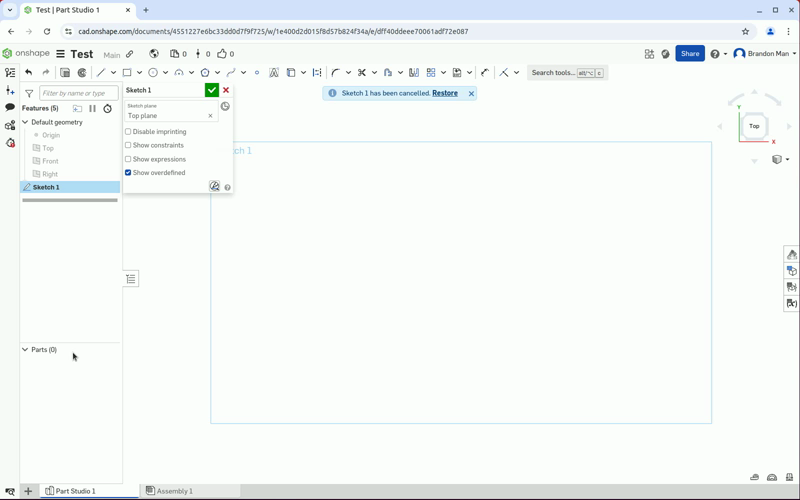
key(y)
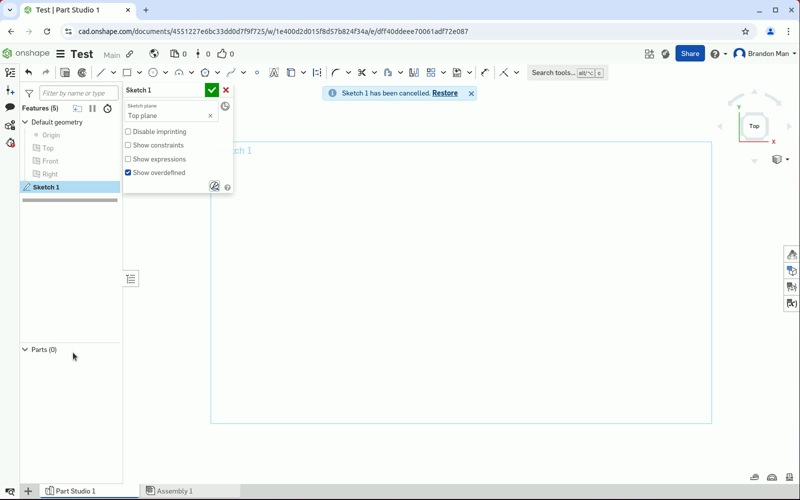
key(l)
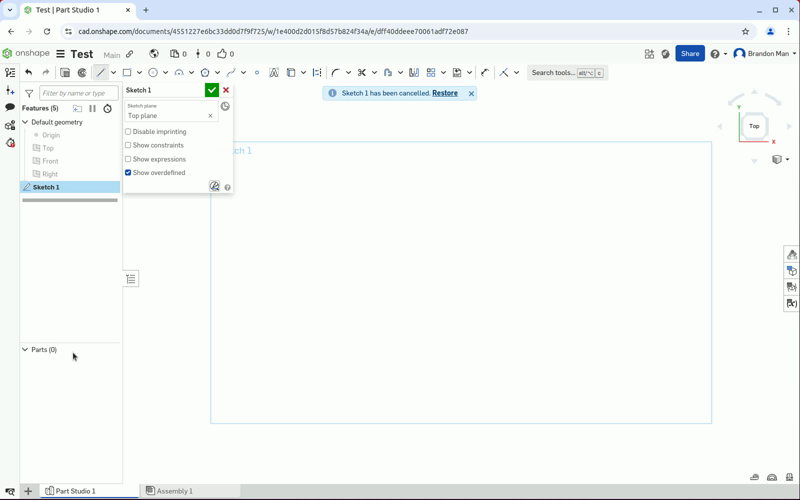
key_down(shift)
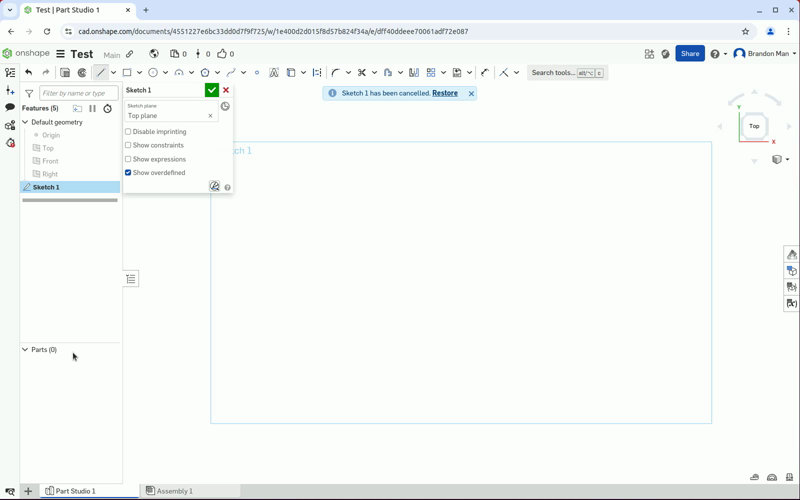
mouse_move(452, 291)
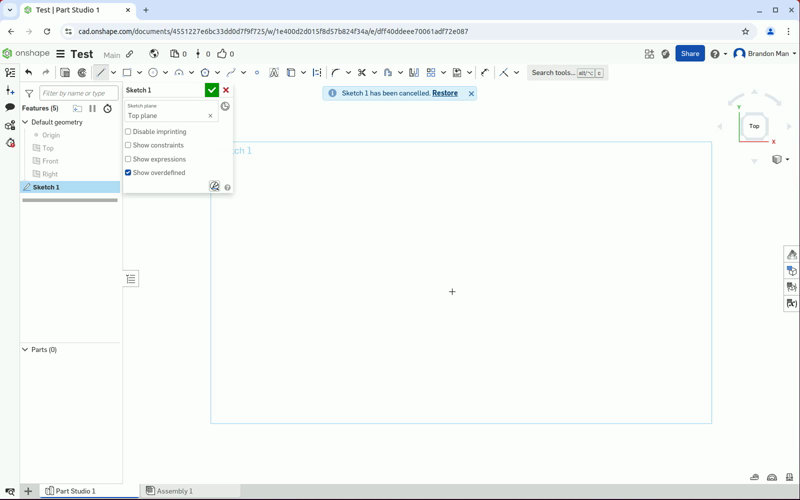
click(452, 291)
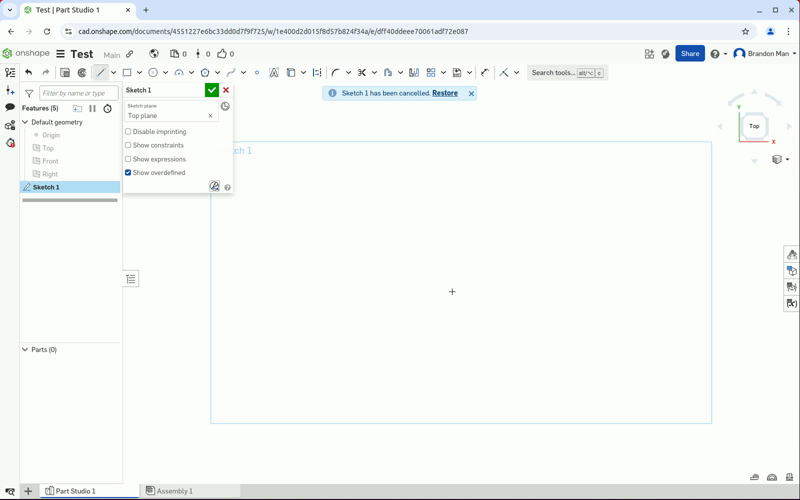
key_up(shift)
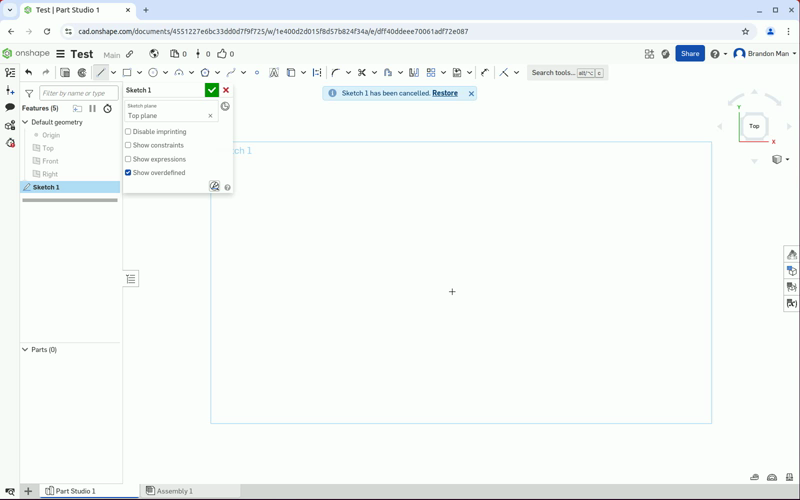
key_down(shift)
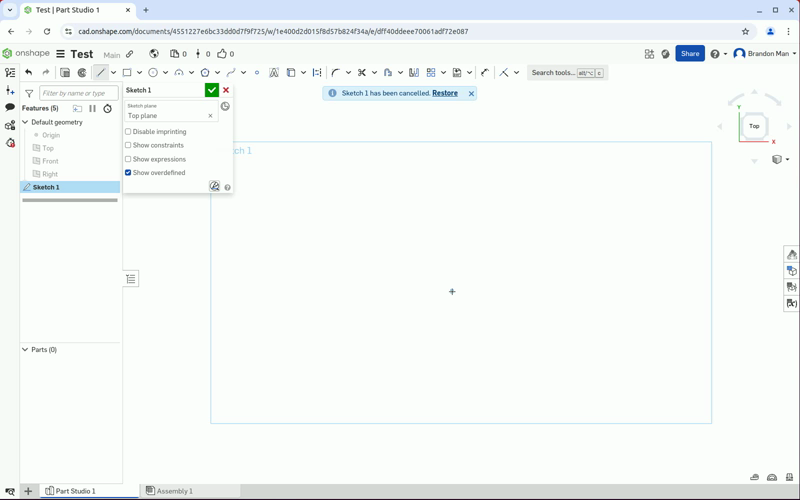
mouse_move(482, 291)
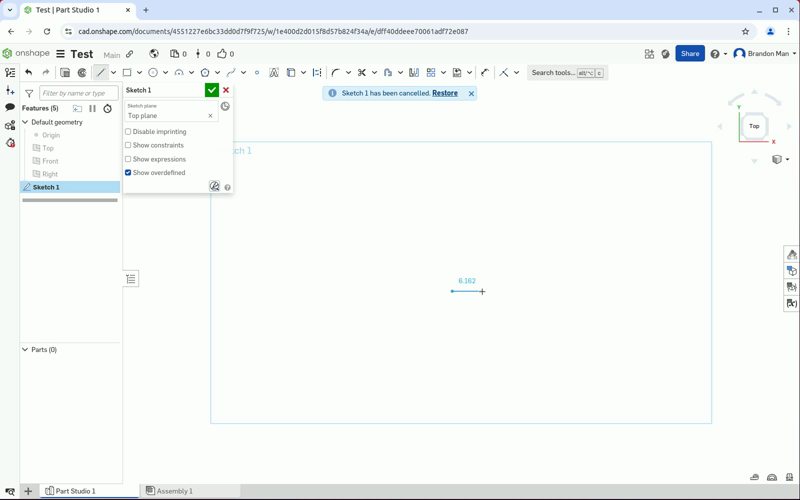
mouse_move(468, 291)
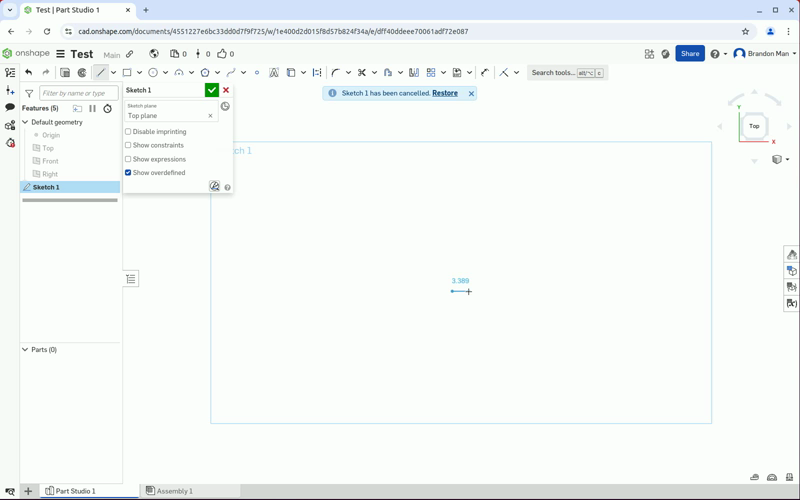
click(468, 291)
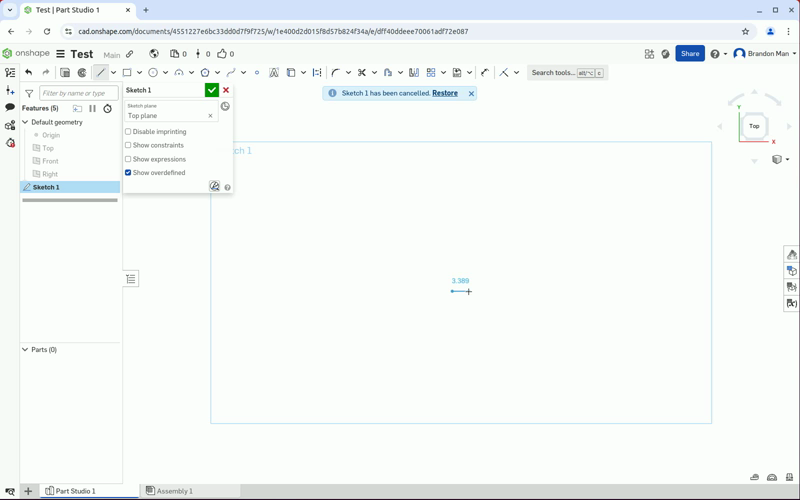
key_up(shift)
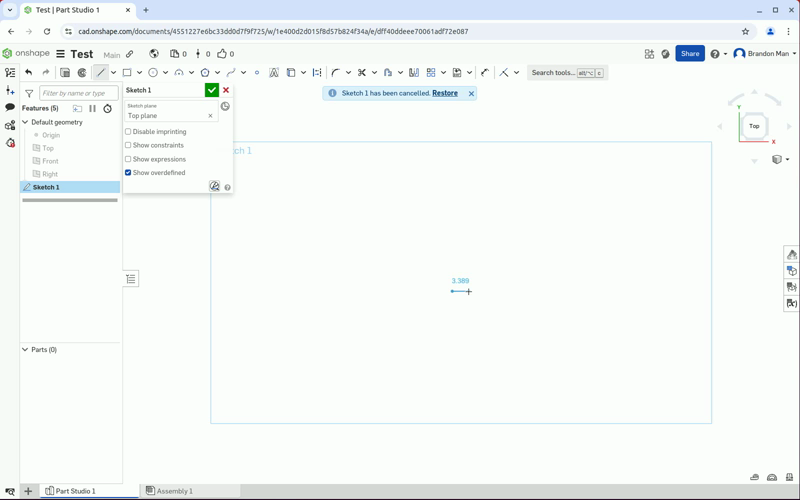
key(esc)
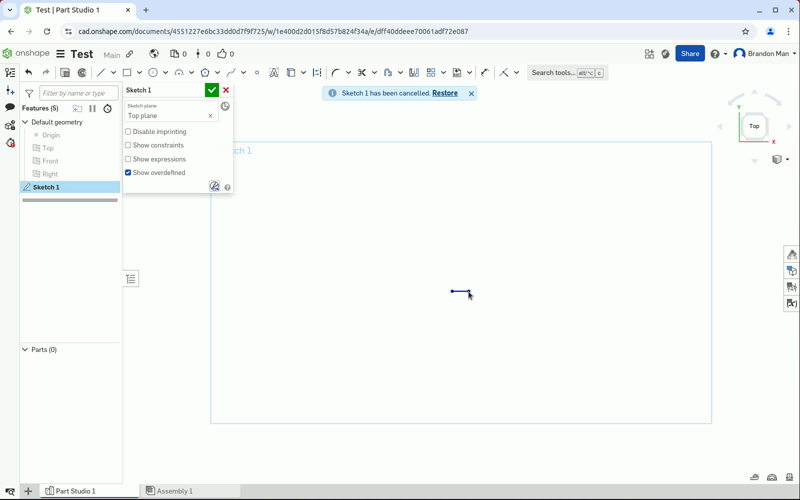
key(a)
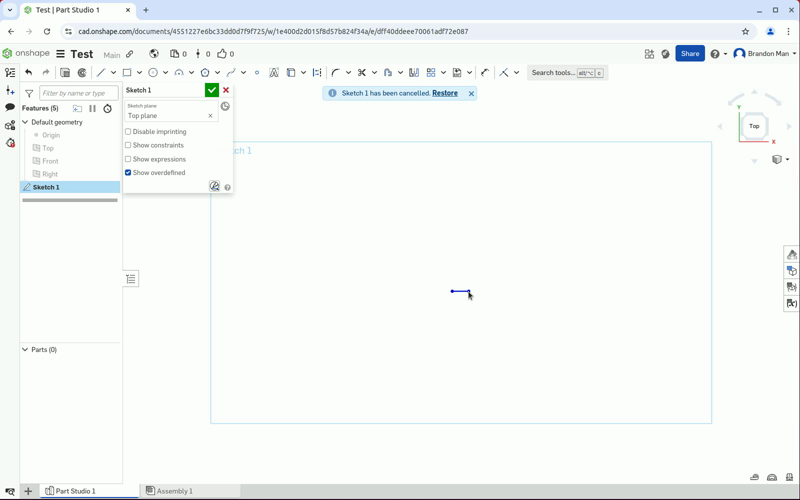
mouse_move(468, 291)
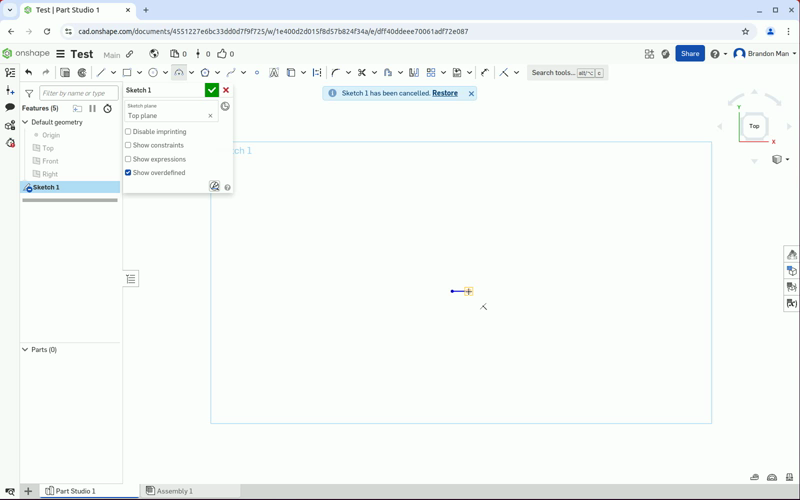
click(468, 291)
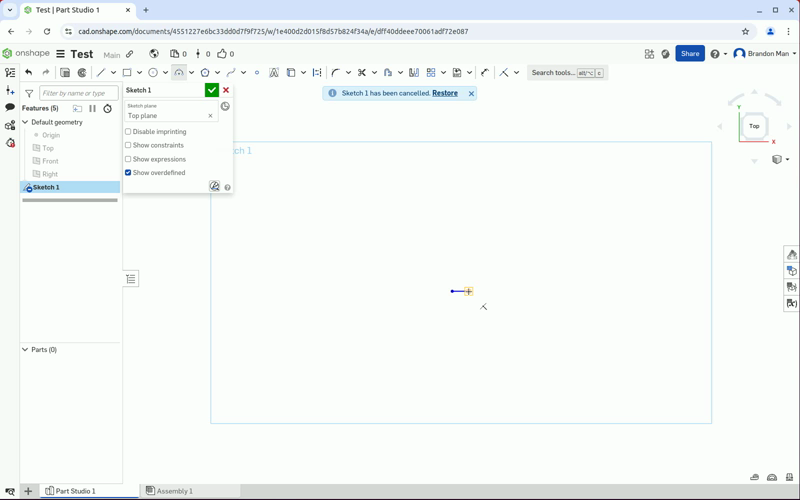
key_down(shift)
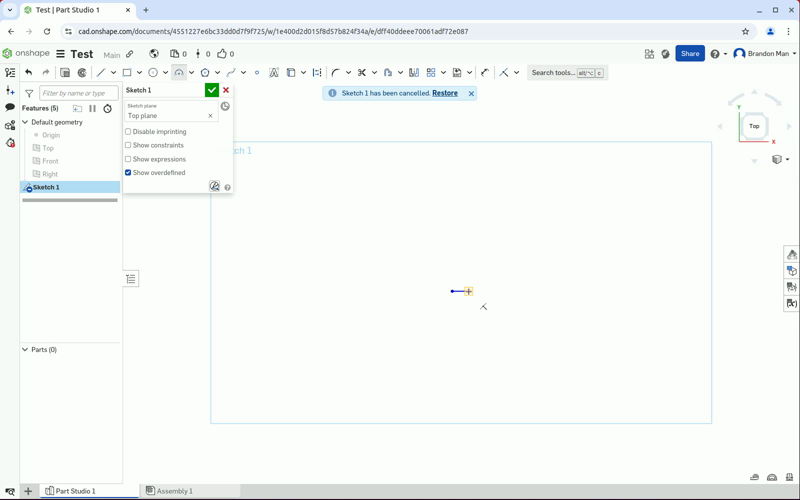
mouse_move(468, 274)
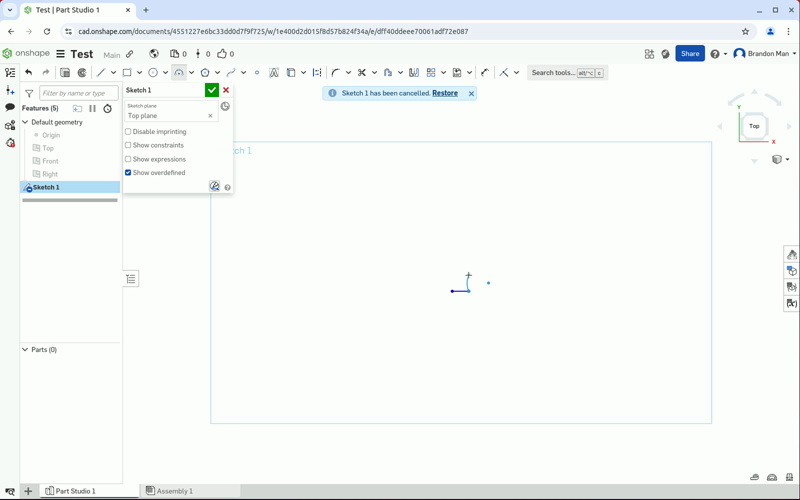
click(468, 274)
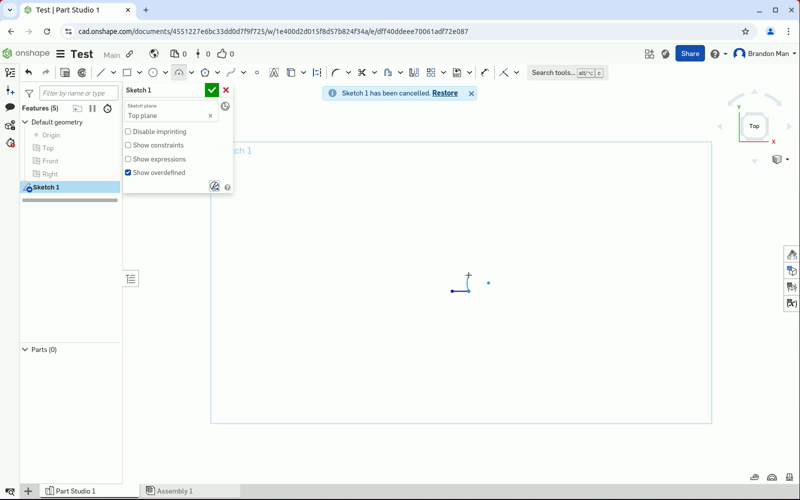
mouse_move(472, 282)
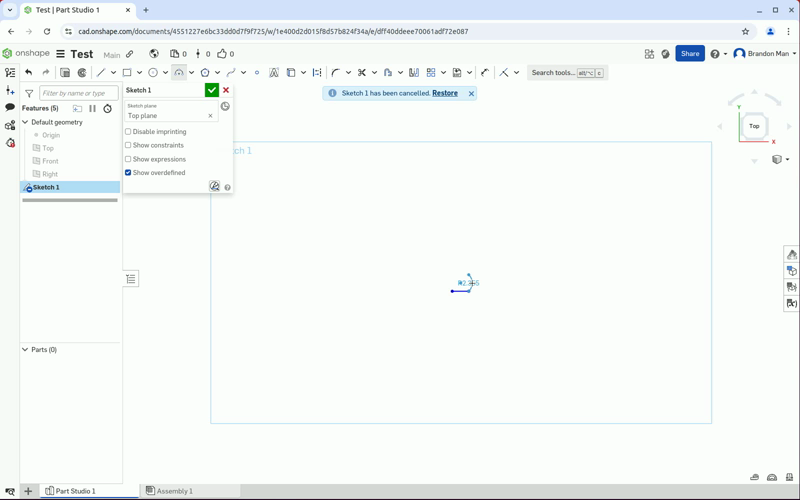
click(472, 282)
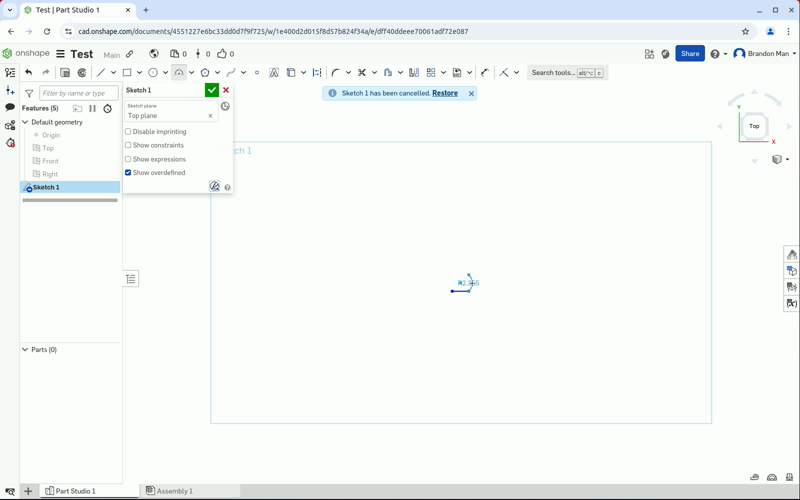
key_up(shift)
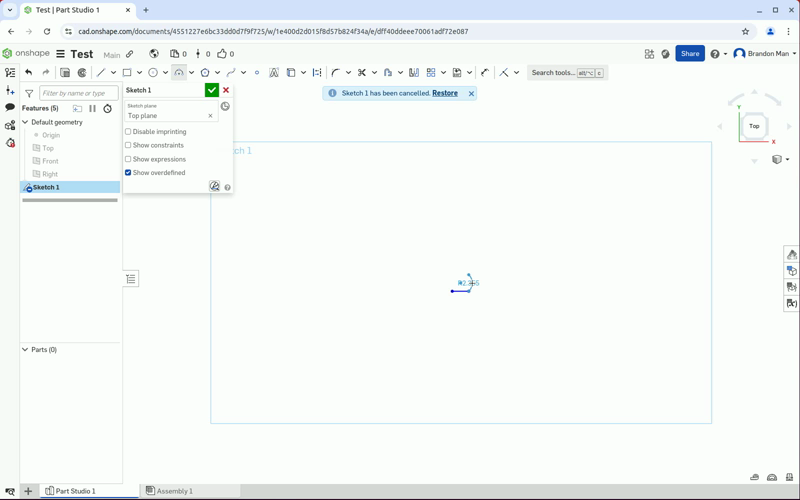
key(esc)
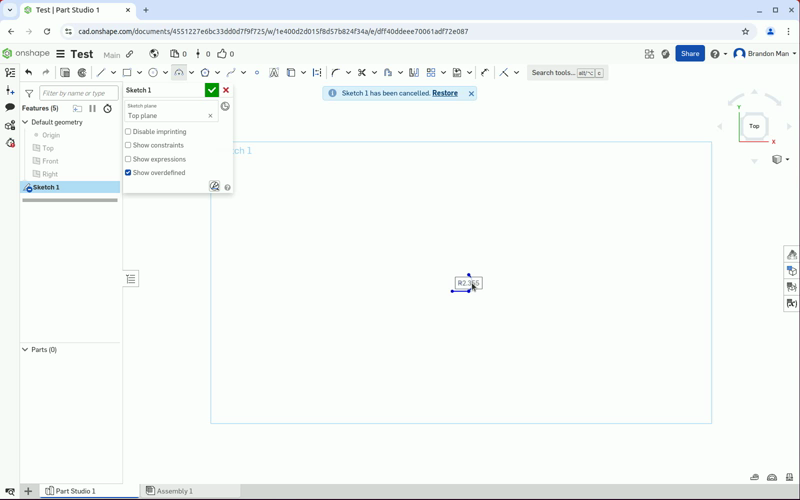
key(l)
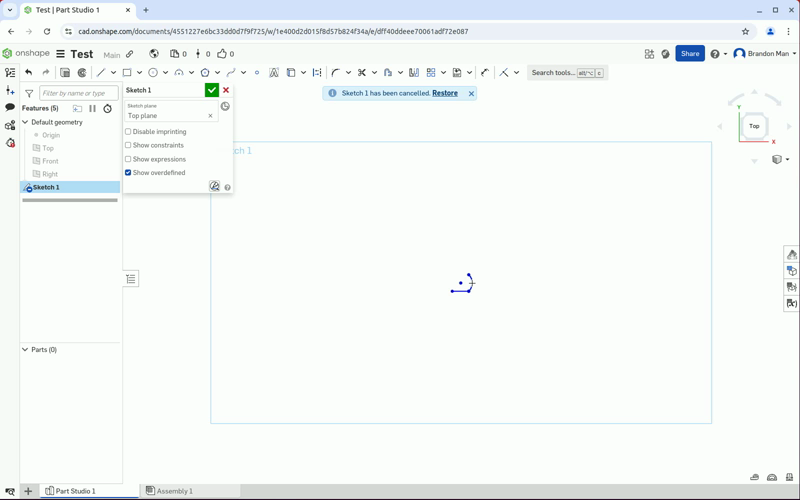
mouse_move(468, 274)
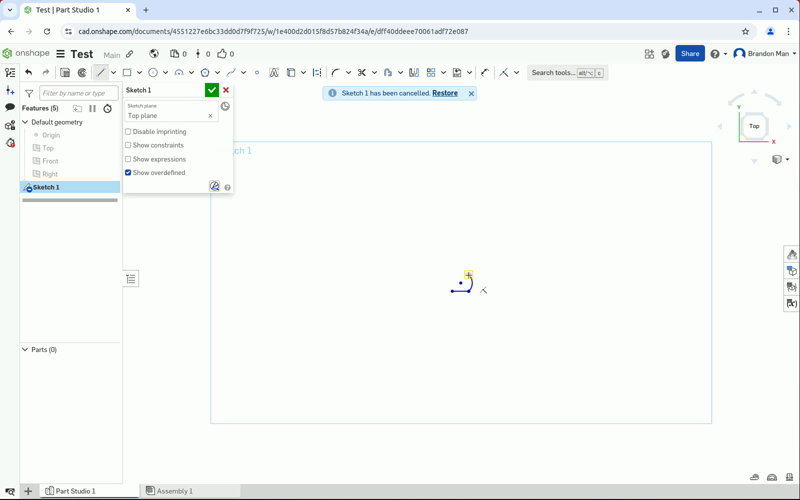
click(468, 274)
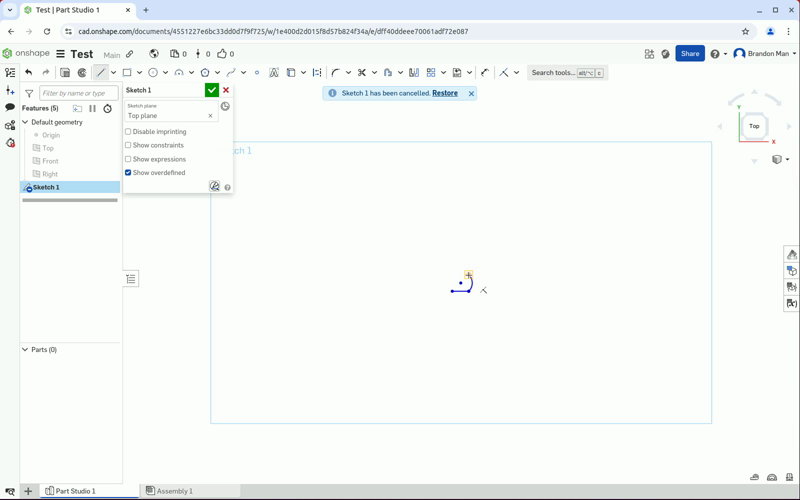
key_down(shift)
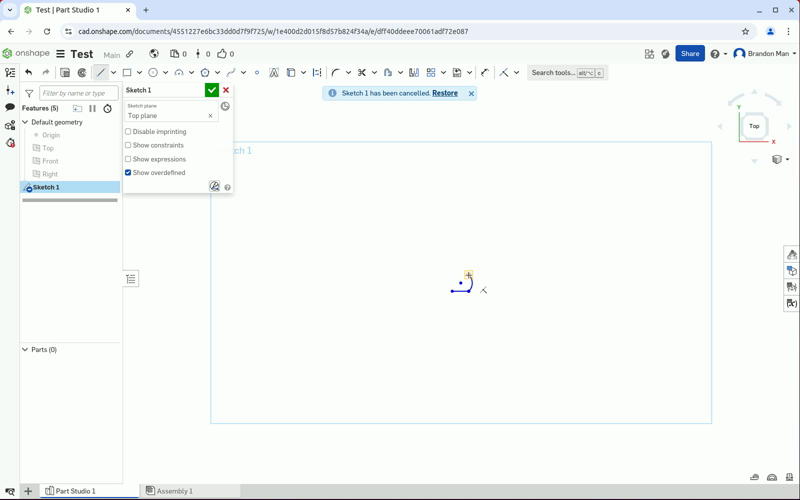
mouse_move(498, 274)
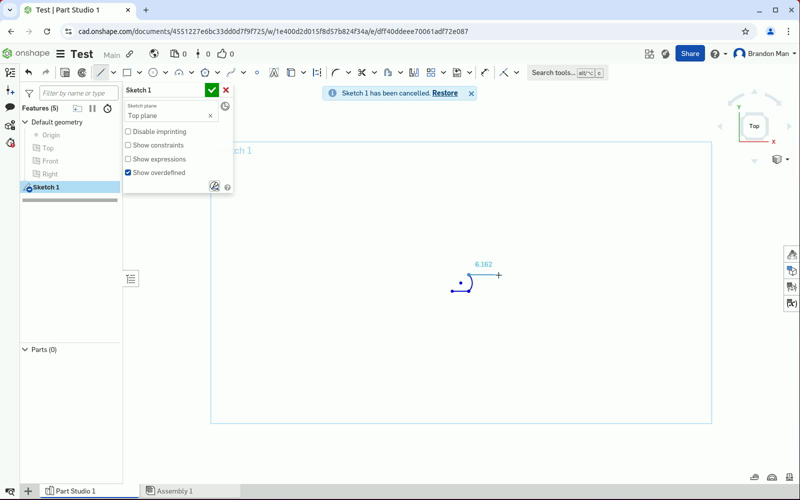
mouse_move(452, 274)
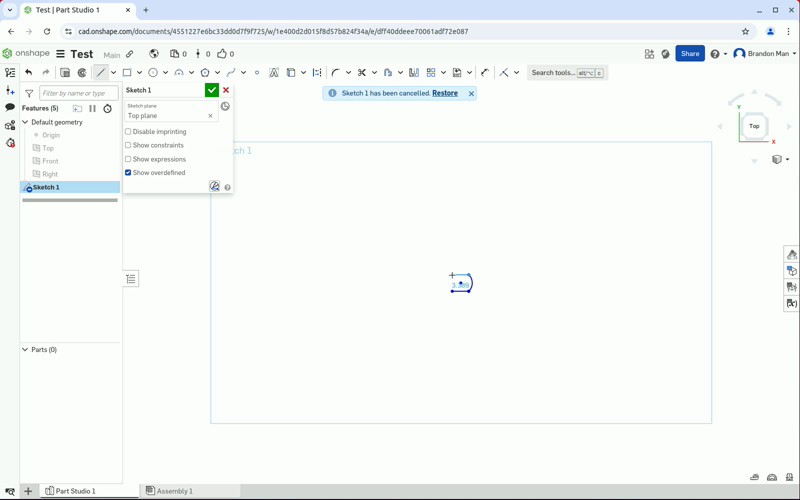
click(452, 274)
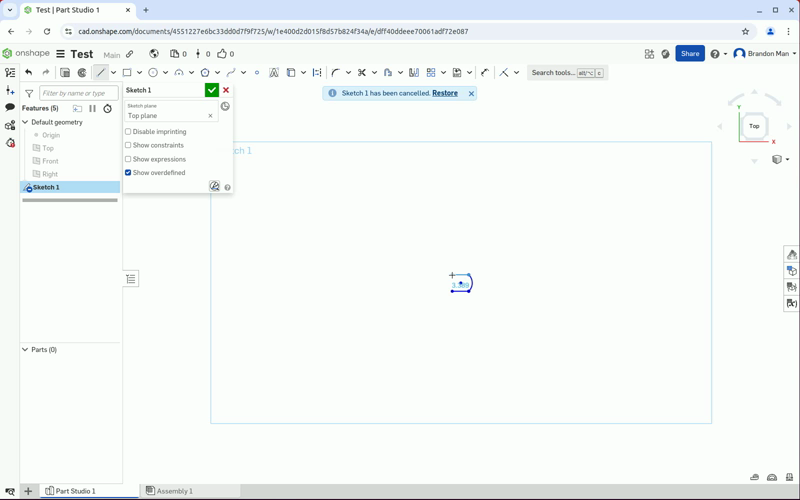
key_up(shift)
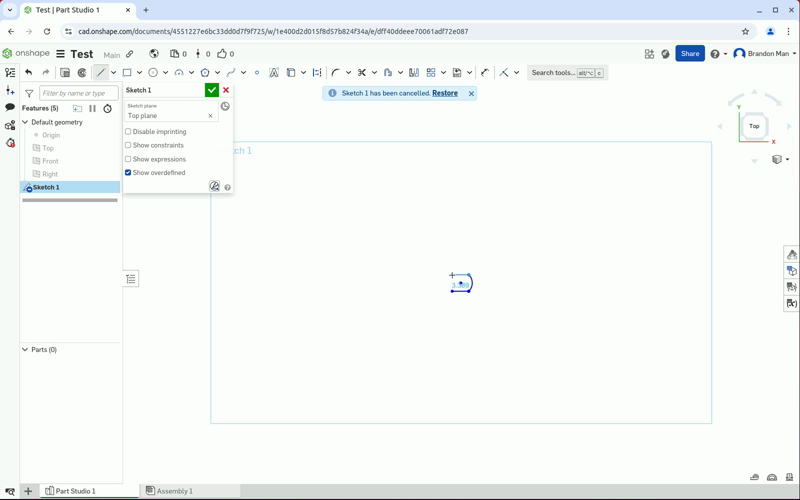
key(esc)
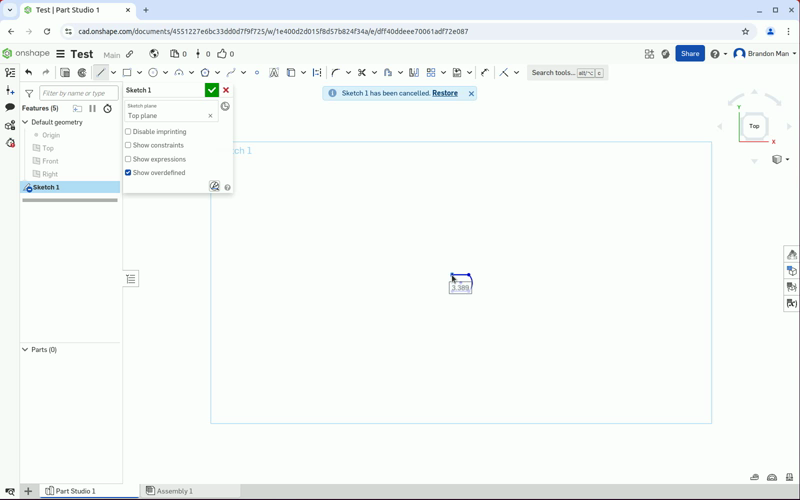
key(a)
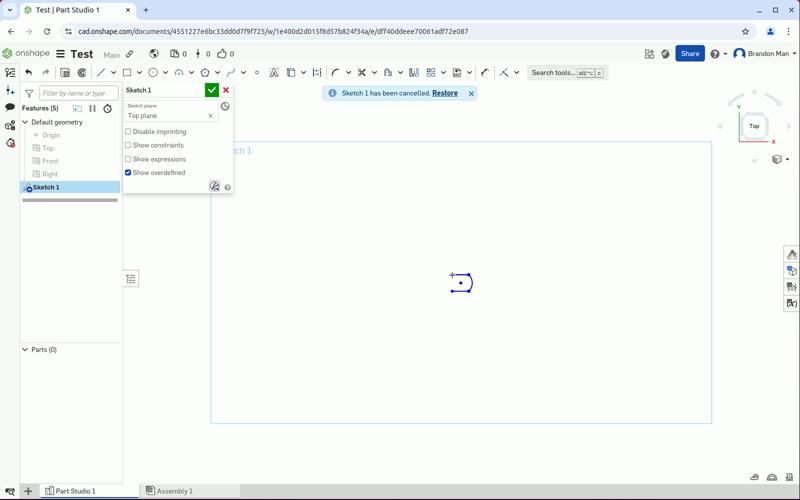
mouse_move(452, 274)
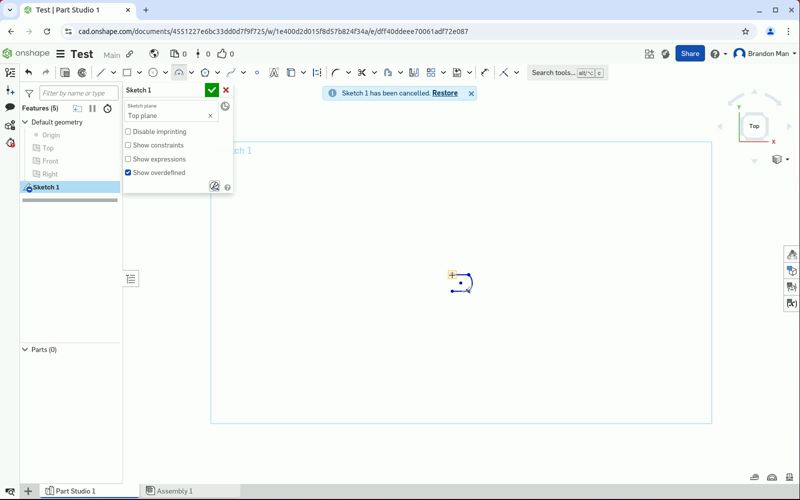
click(452, 274)
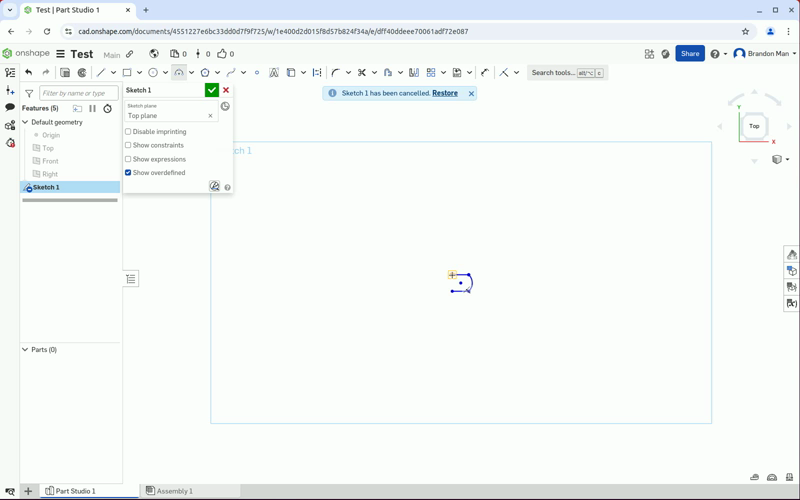
mouse_move(452, 291)
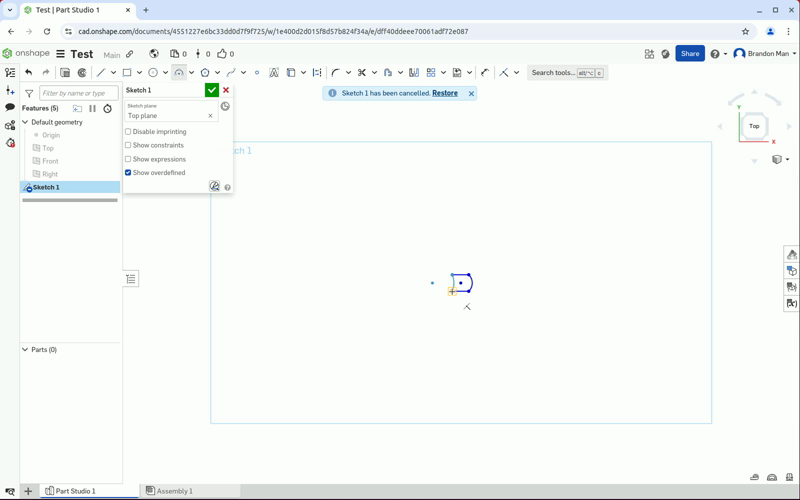
click(452, 291)
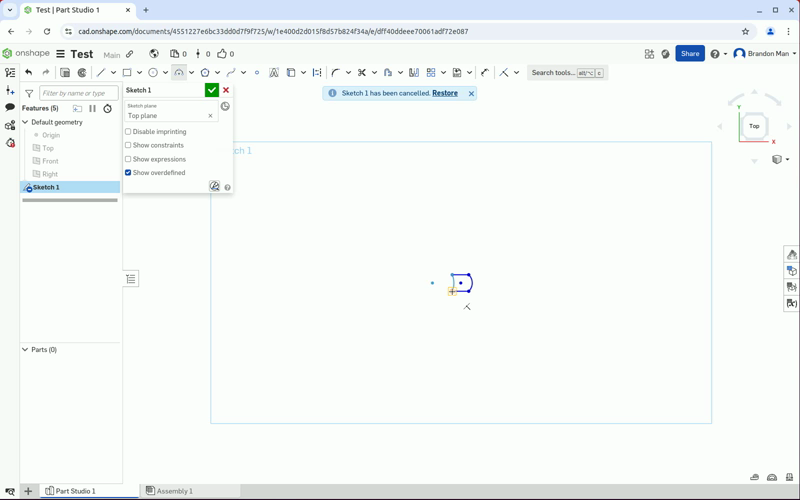
key_down(shift)
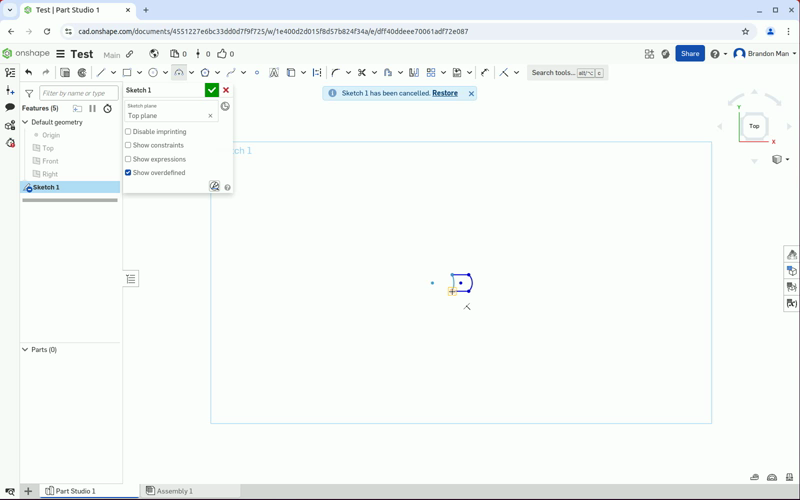
mouse_move(449, 282)
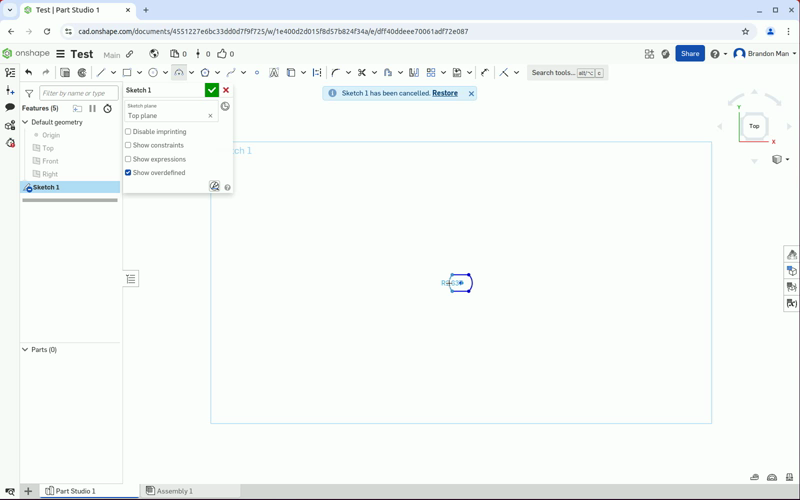
click(449, 282)
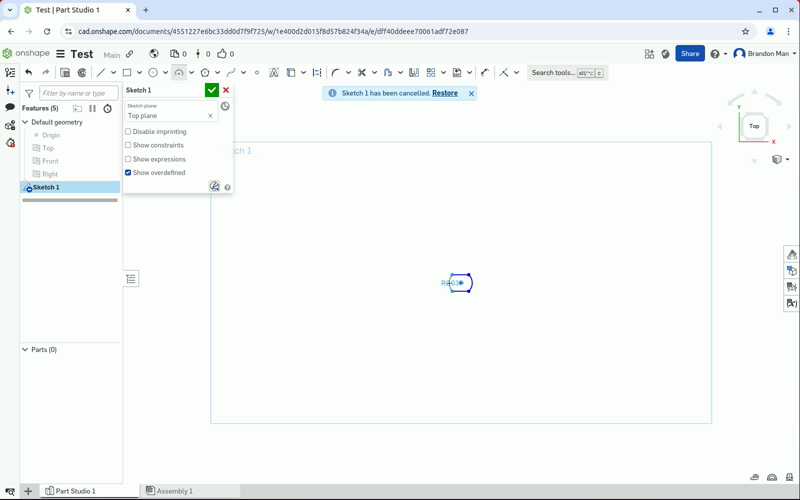
key_up(shift)
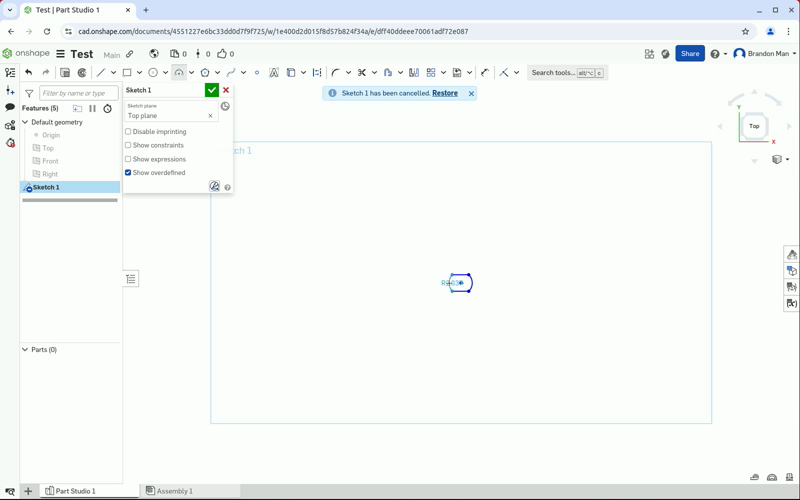
key(esc)
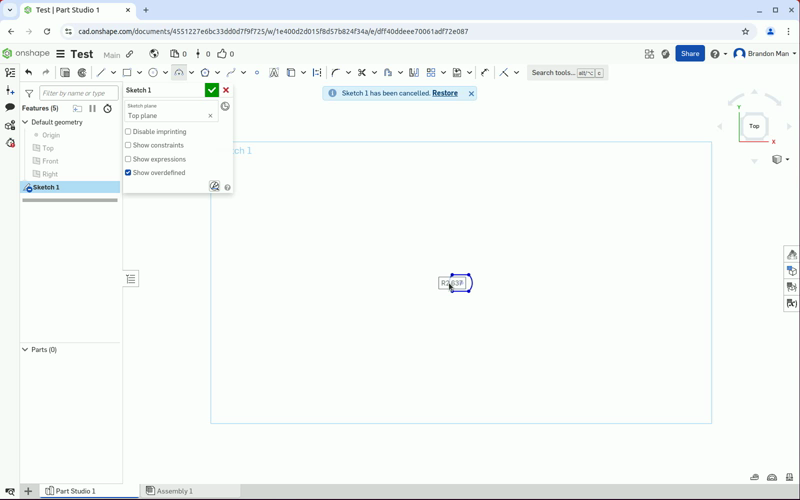
key(c)
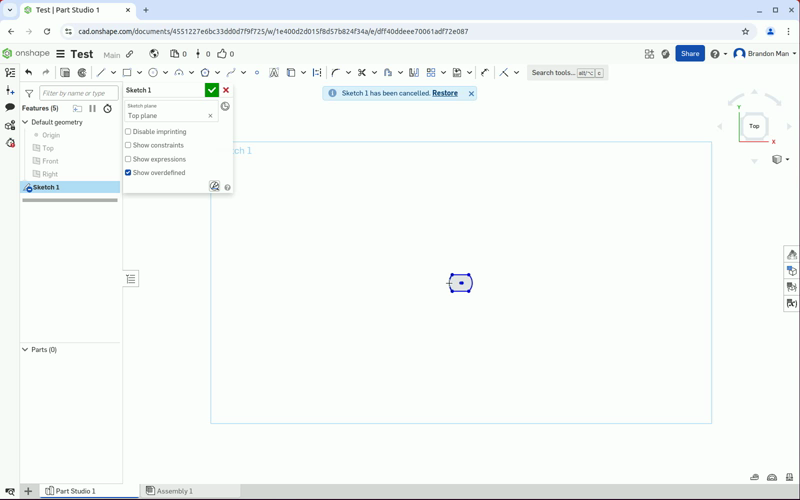
key_down(shift)
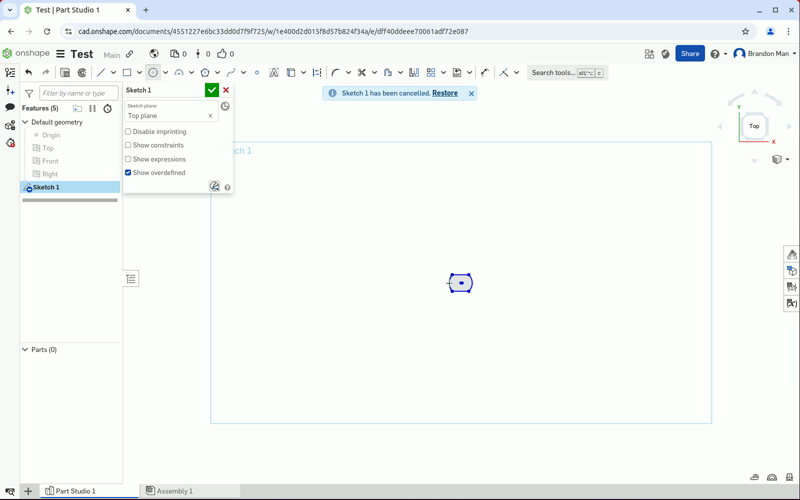
mouse_move(452, 282)
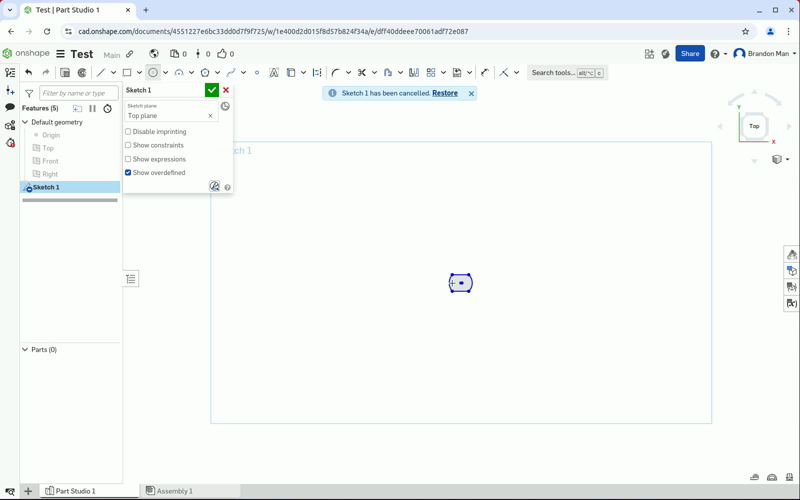
scroll(6)
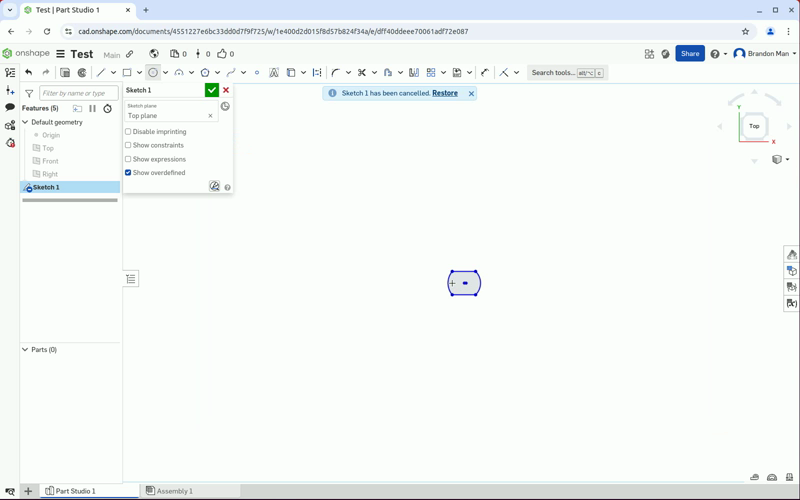
scroll(6)
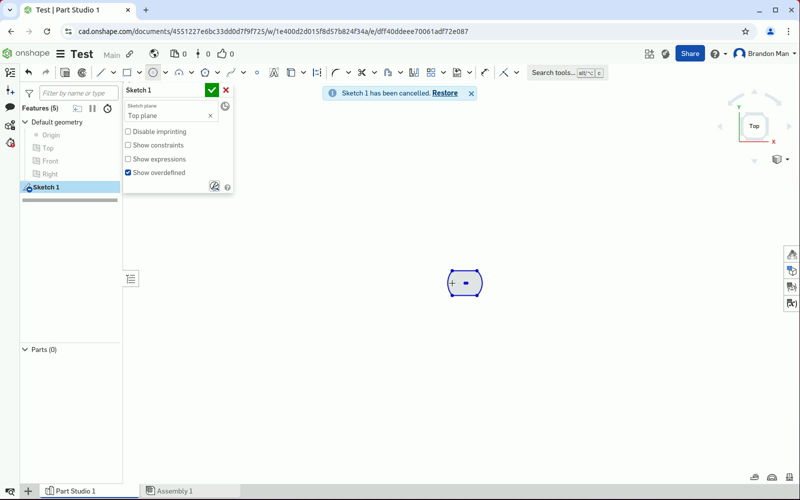
scroll(6)
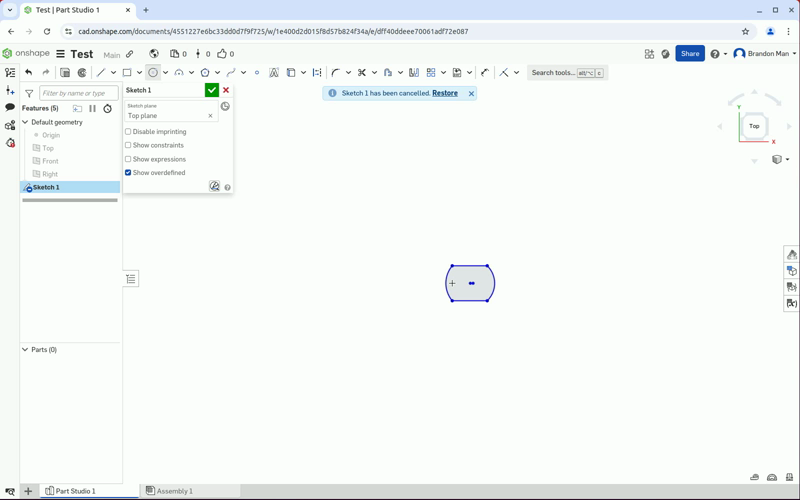
scroll(6)
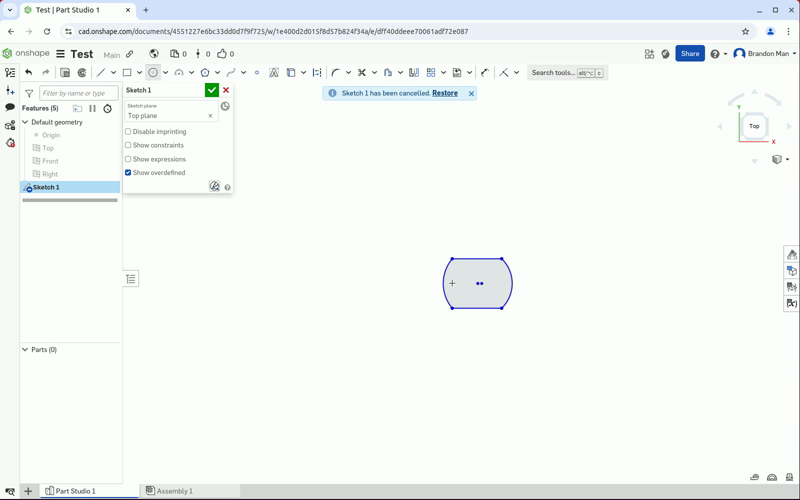
scroll(6)
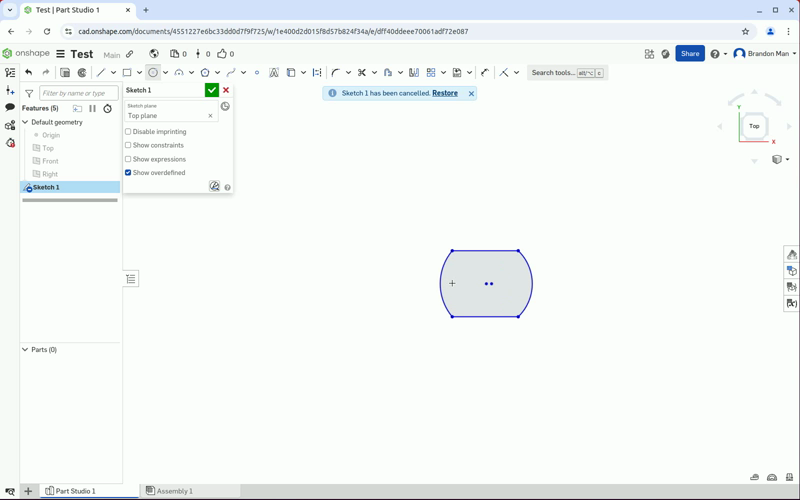
scroll(6)
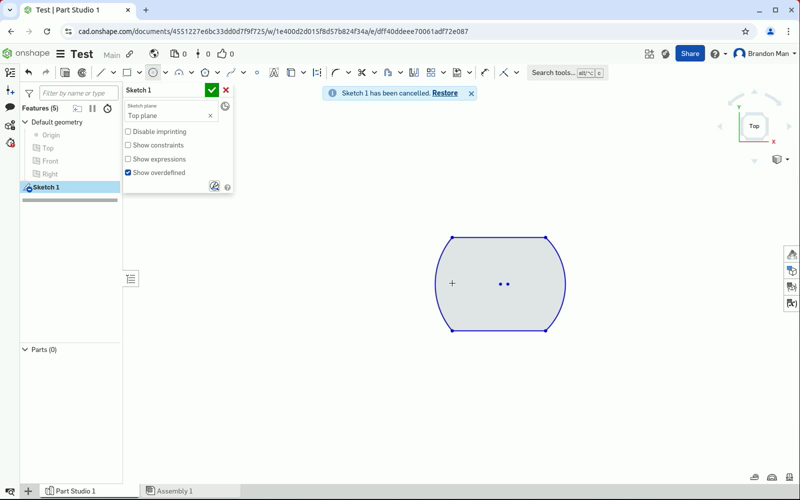
scroll(6)
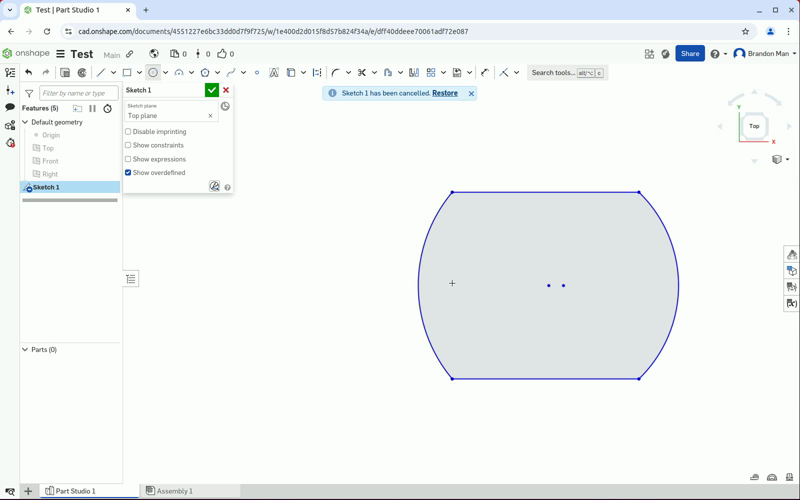
click(452, 282)
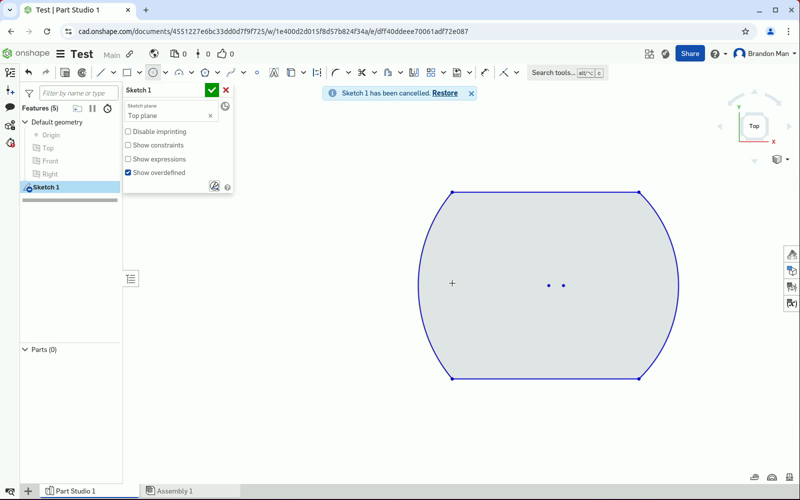
scroll(-6)
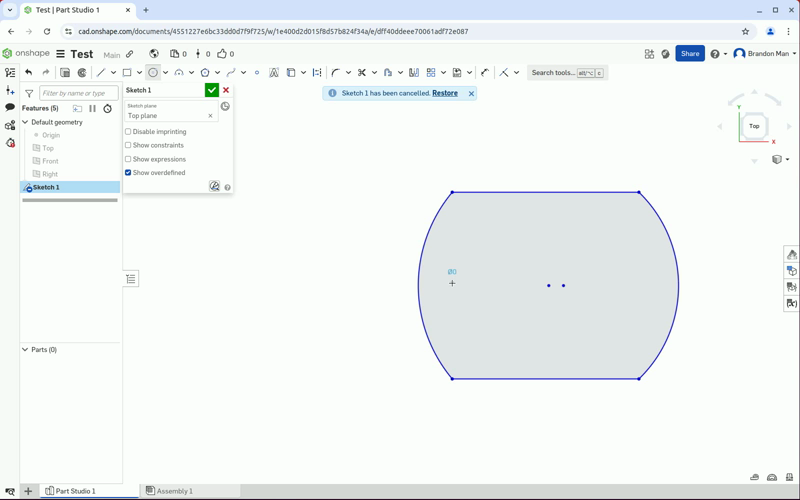
scroll(-6)
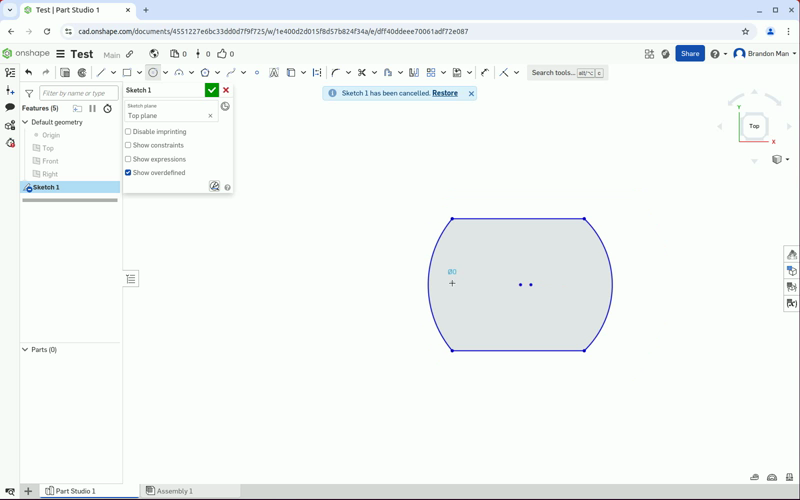
scroll(-6)
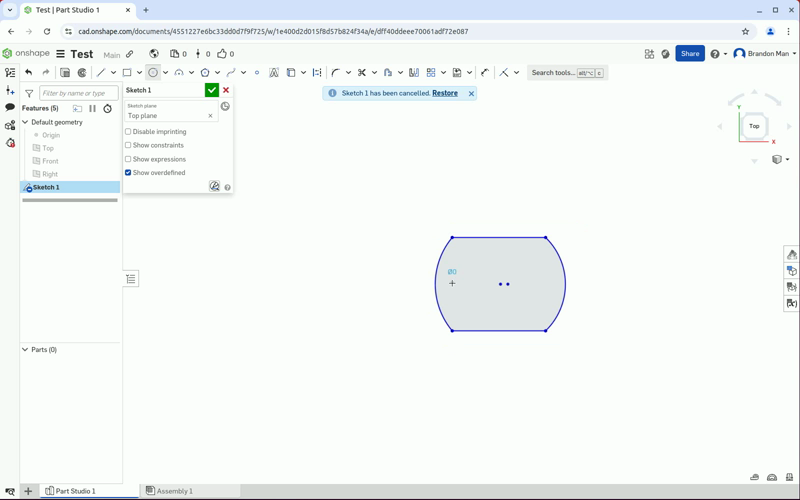
scroll(-6)
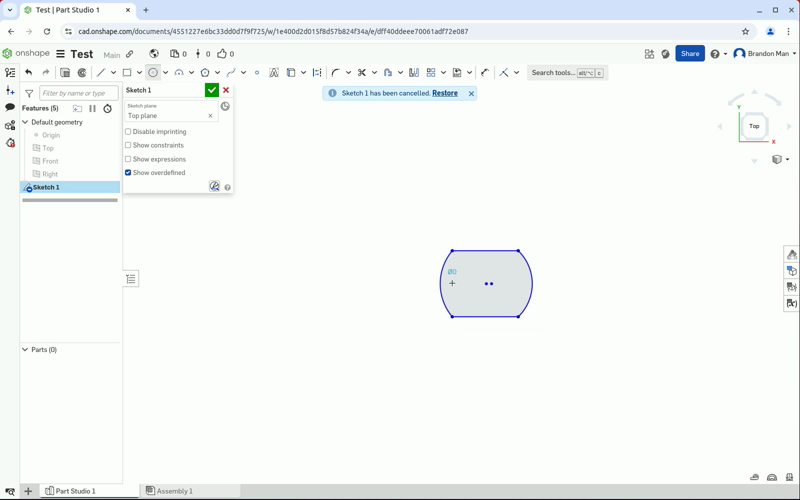
scroll(-6)
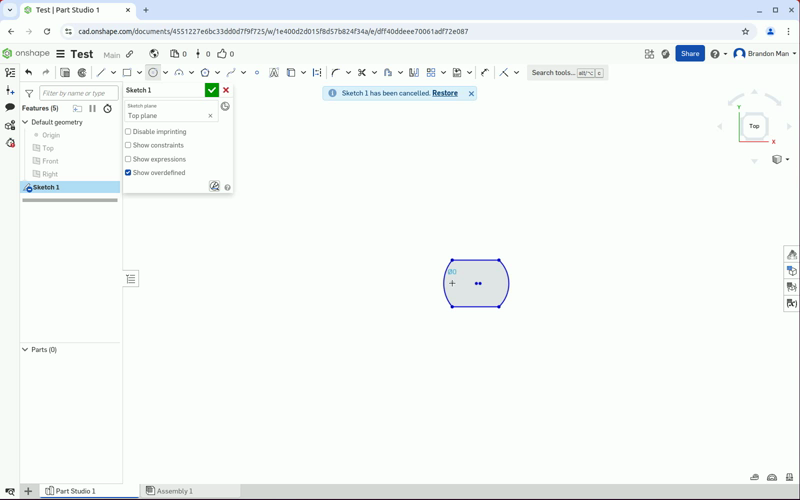
scroll(-6)
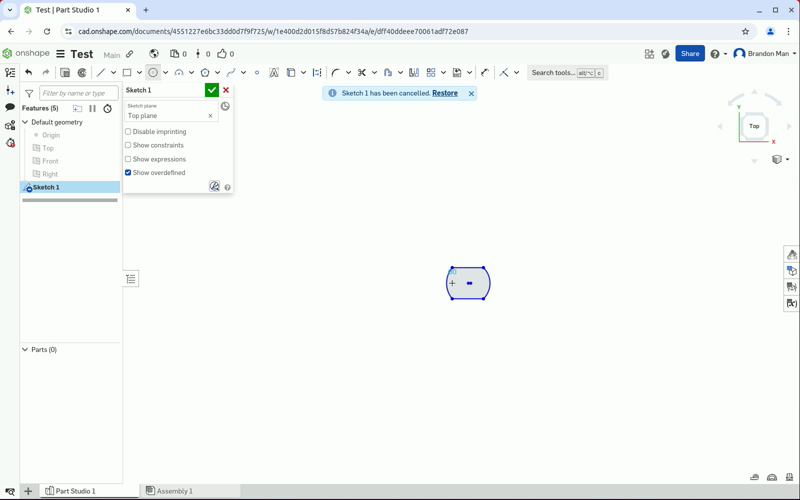
scroll(-6)
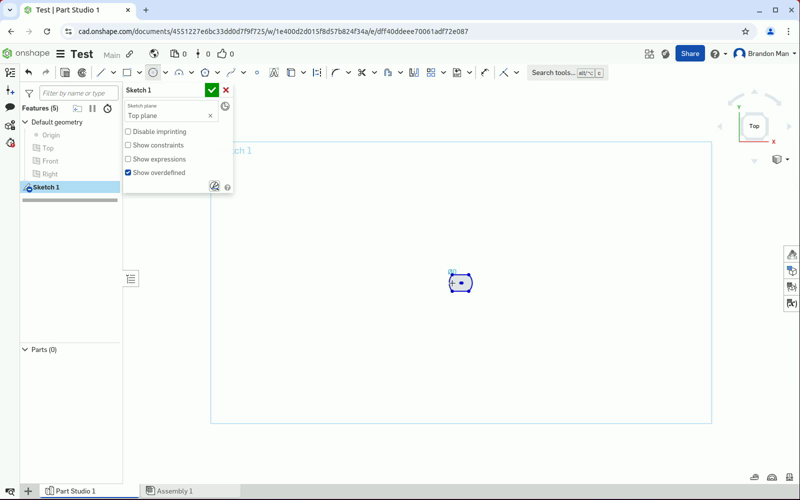
key_up(shift)
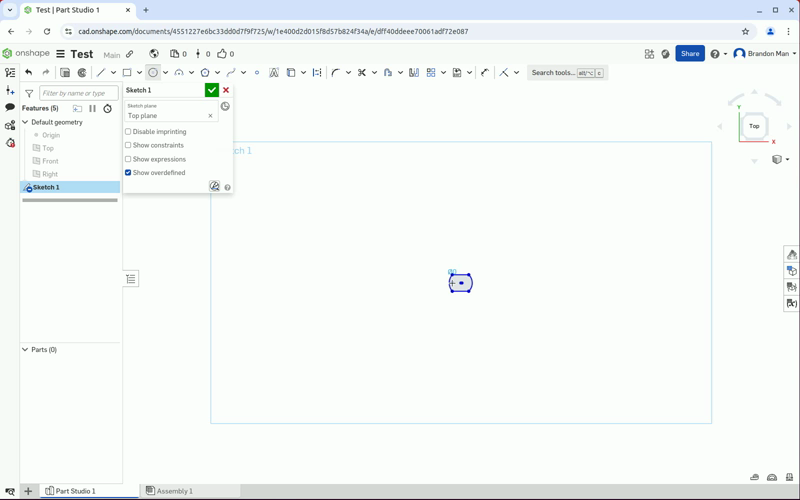
mouse_move(453, 282)
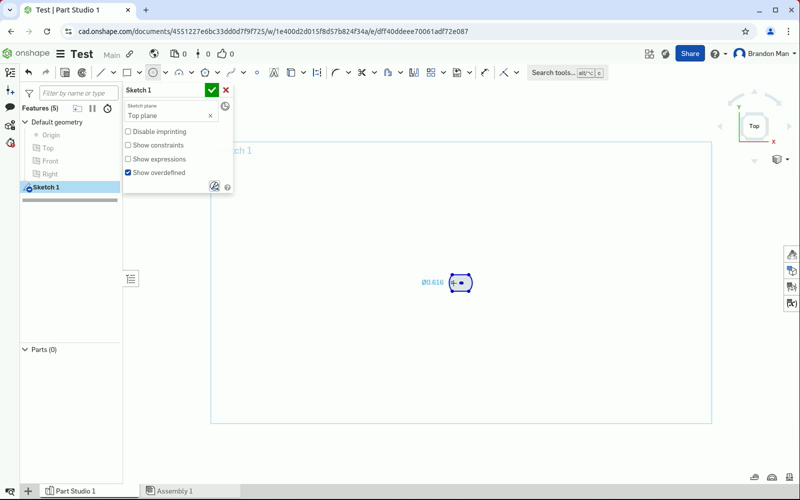
scroll(6)
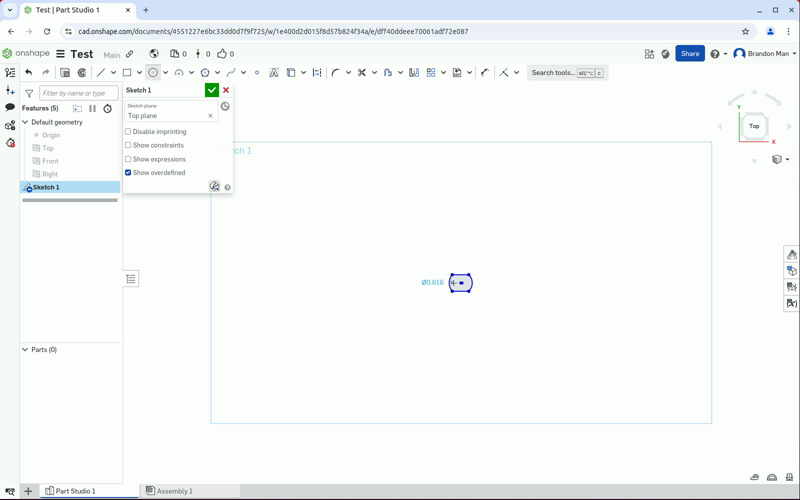
scroll(6)
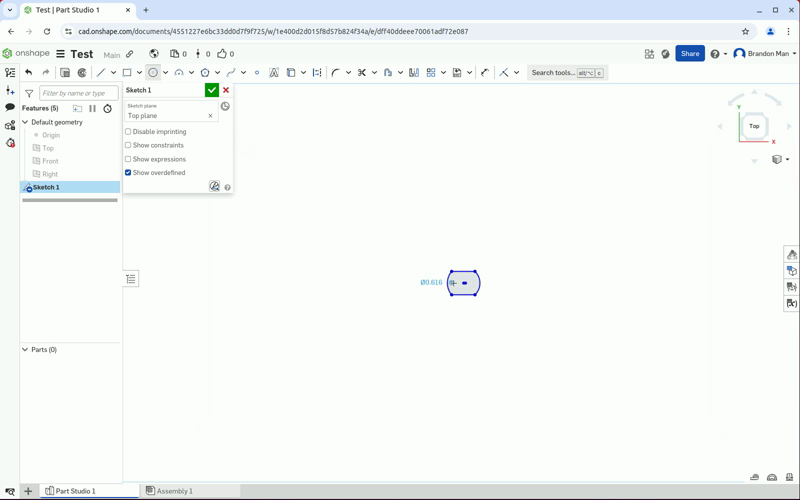
scroll(6)
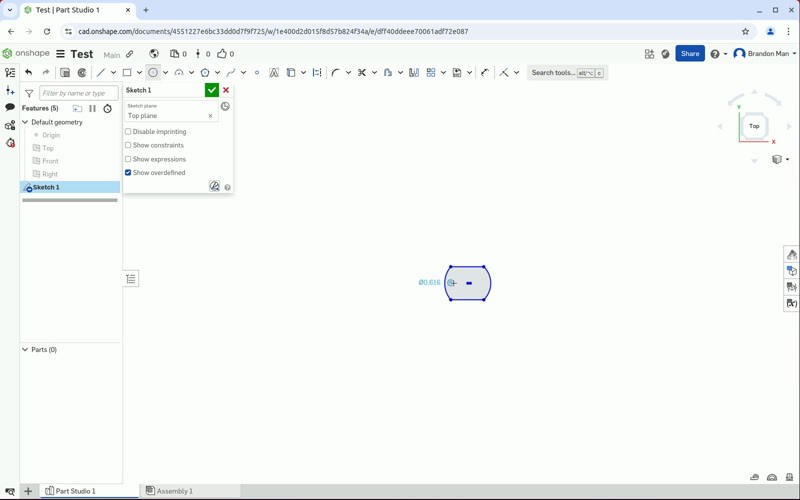
scroll(6)
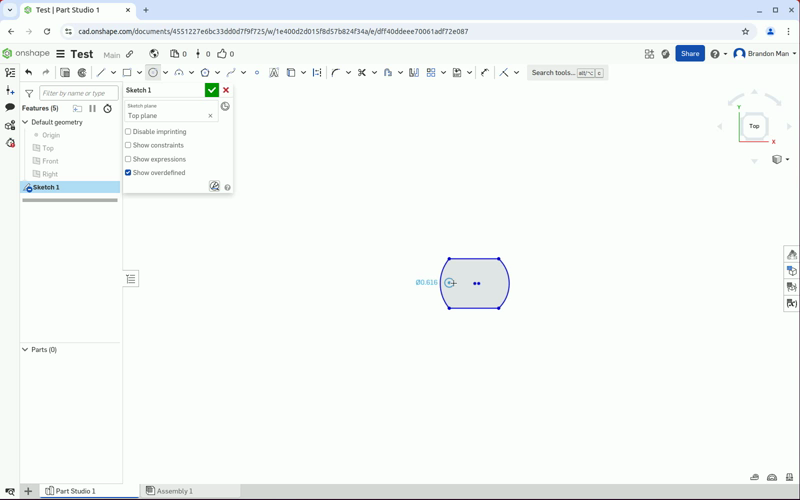
scroll(6)
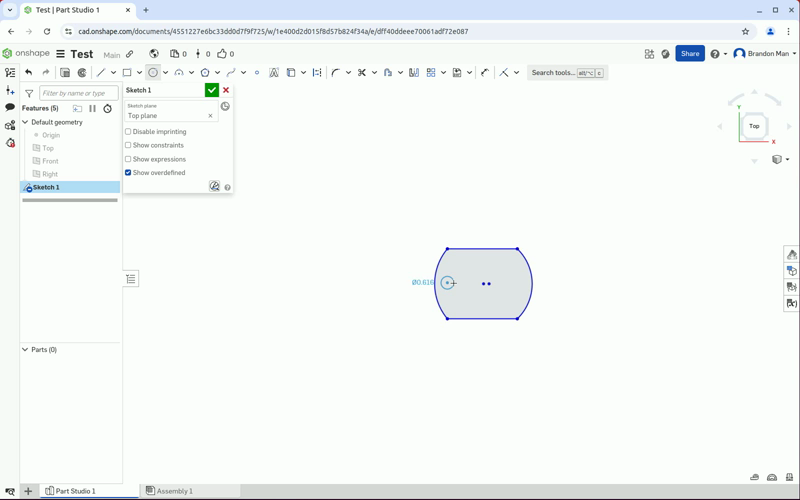
scroll(6)
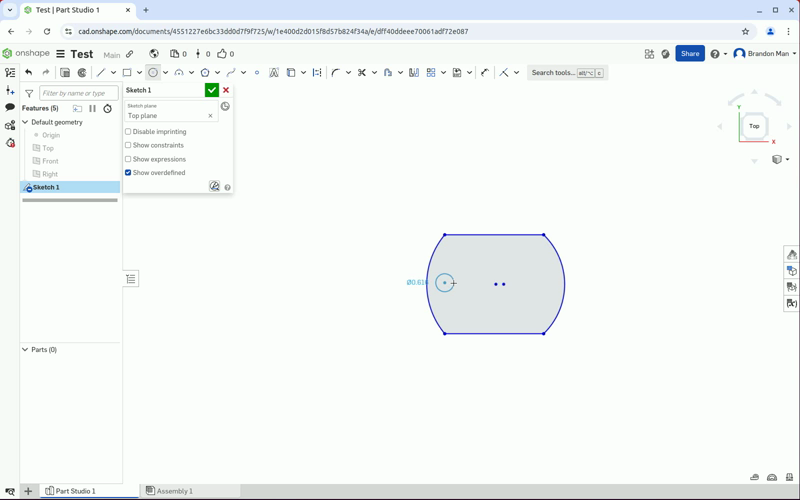
scroll(6)
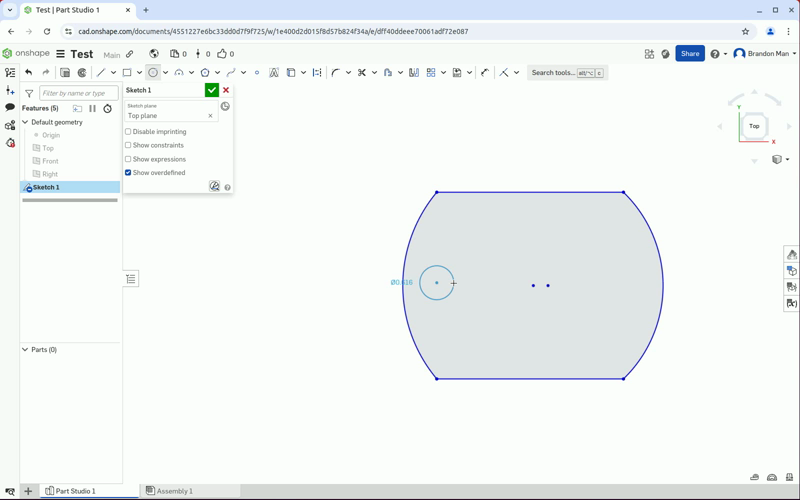
click(453, 282)
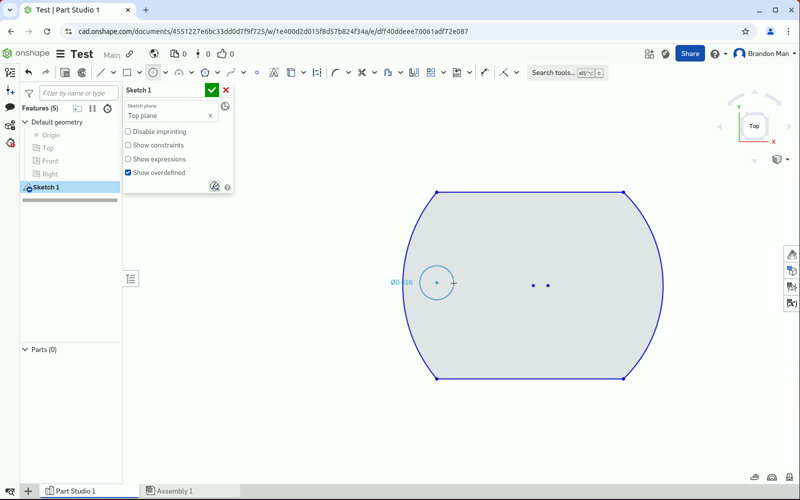
scroll(-6)
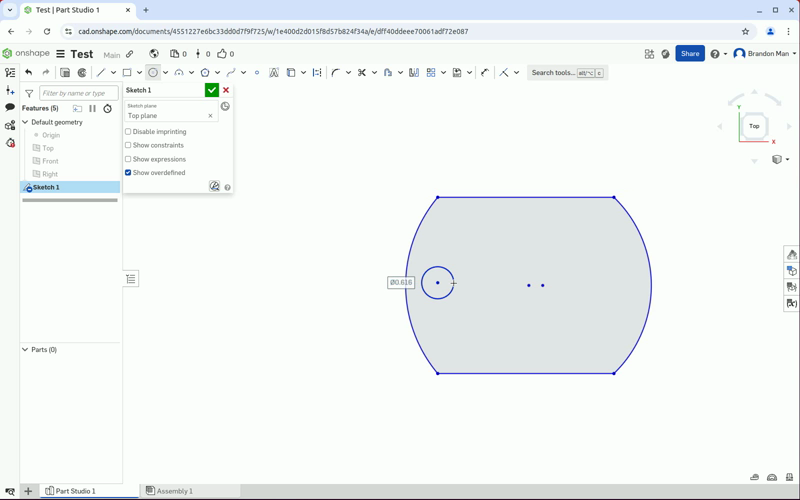
scroll(-6)
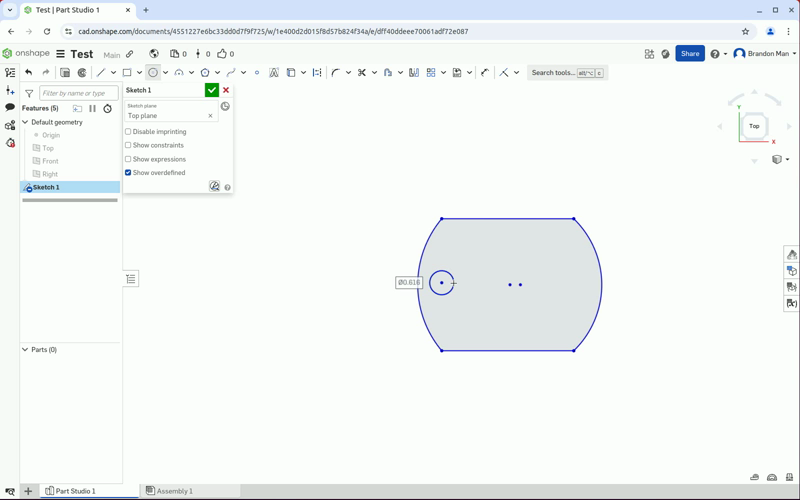
scroll(-6)
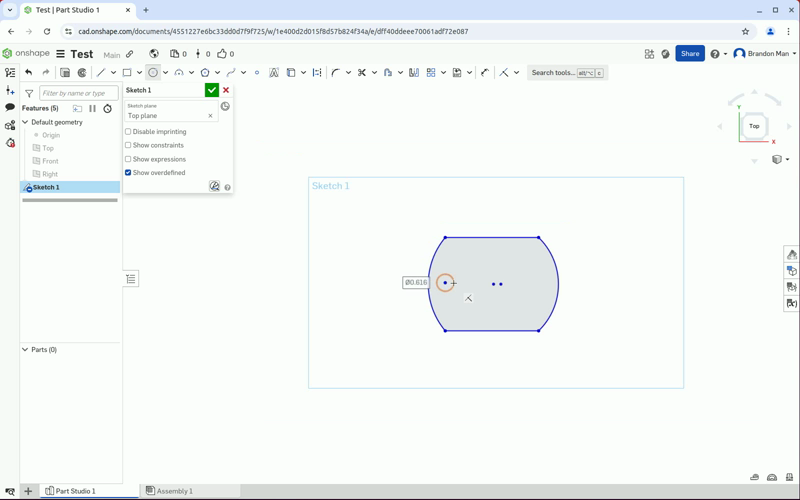
scroll(-6)
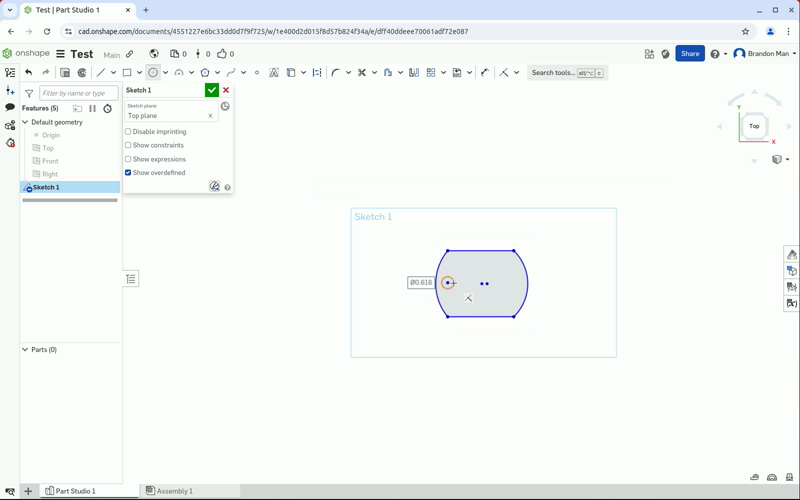
scroll(-6)
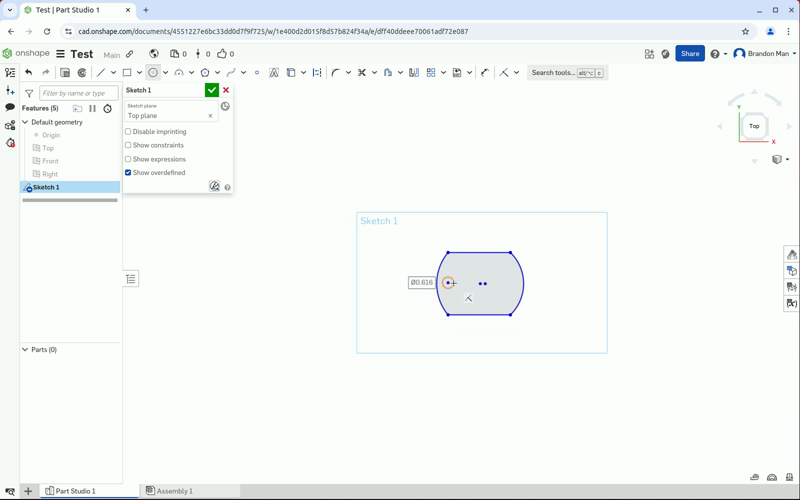
scroll(-6)
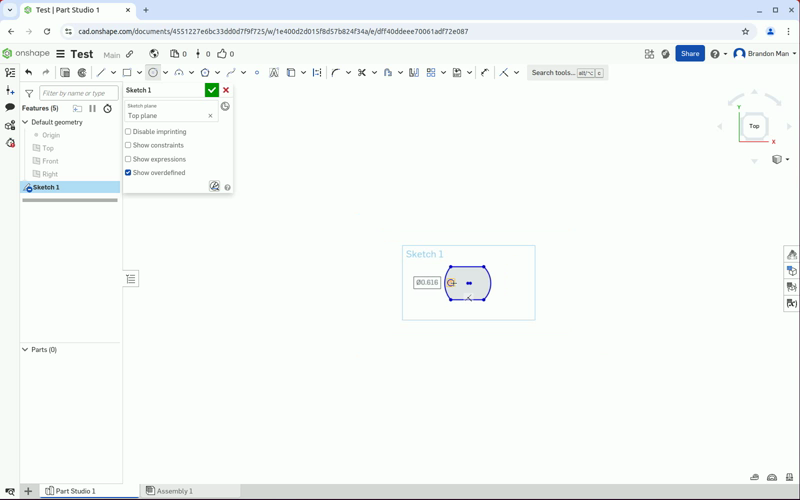
scroll(-6)
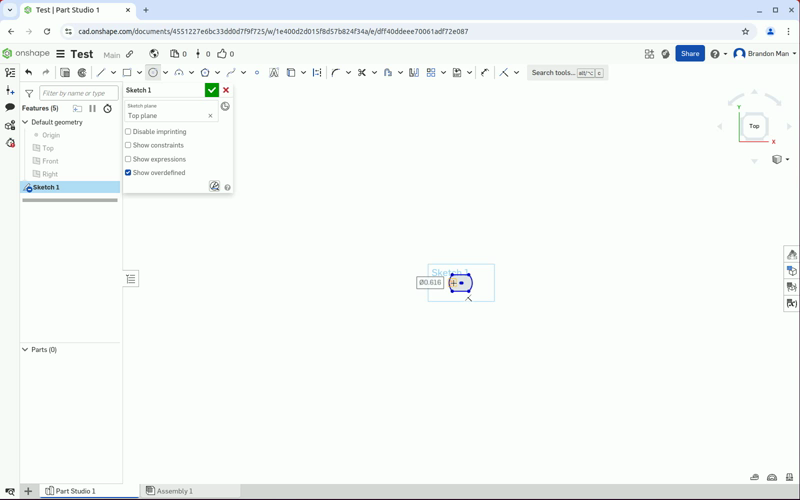
key(esc)
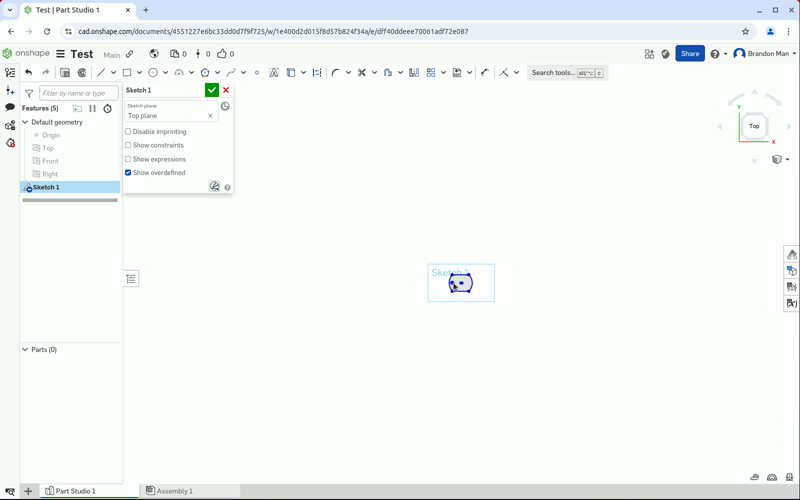
key(c)
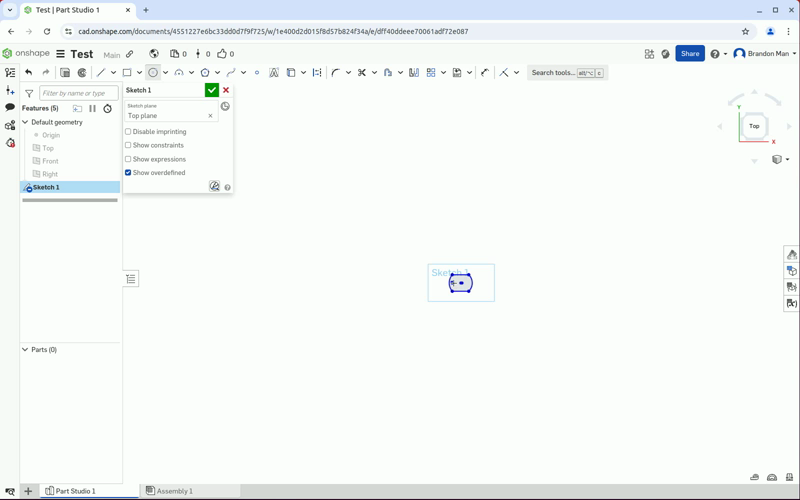
key_down(shift)
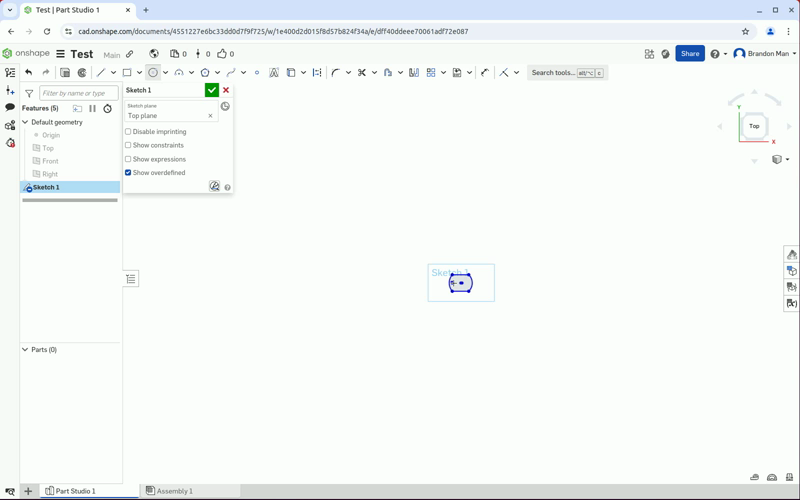
mouse_move(468, 282)
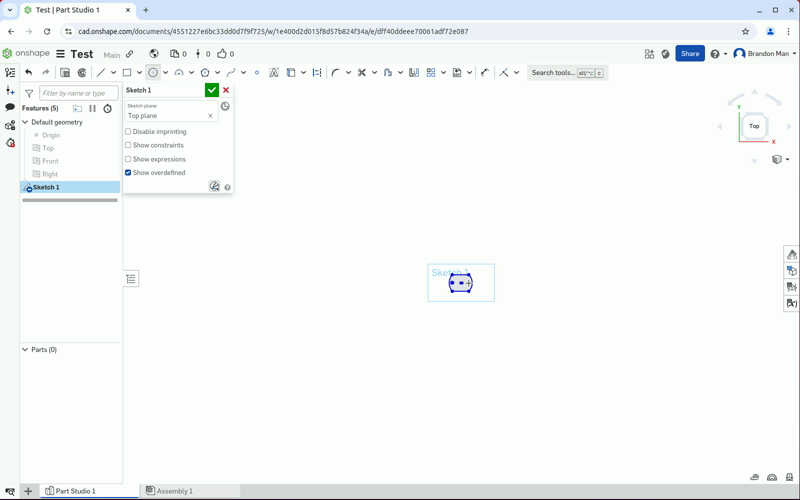
scroll(6)
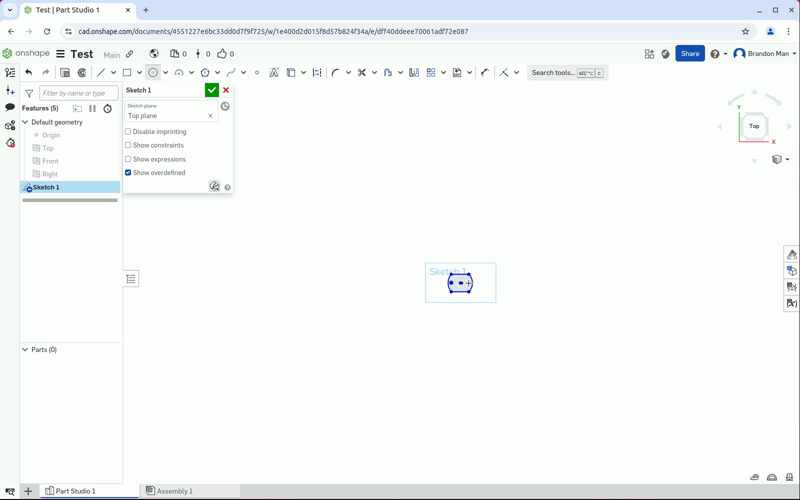
scroll(6)
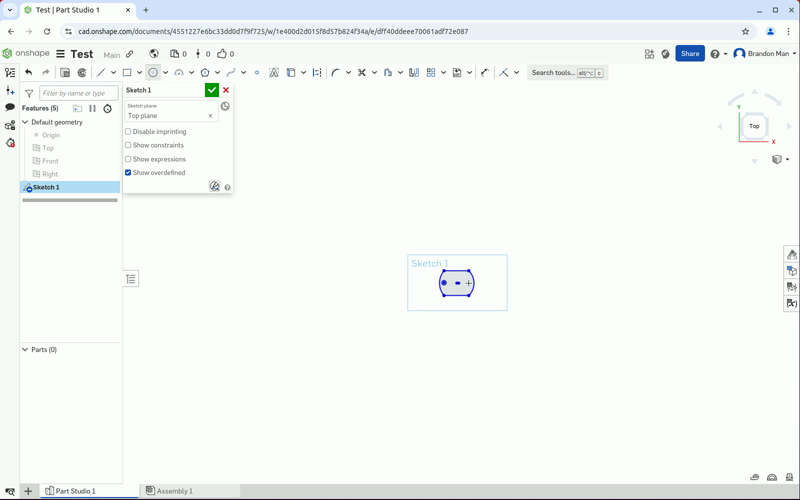
scroll(6)
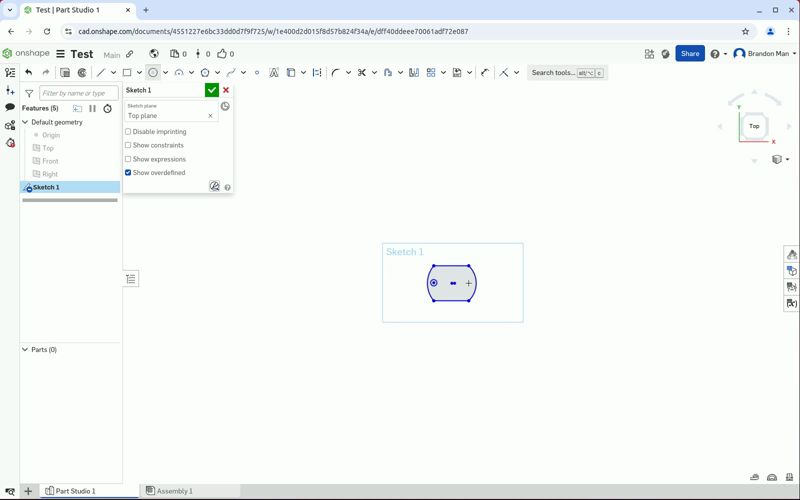
scroll(6)
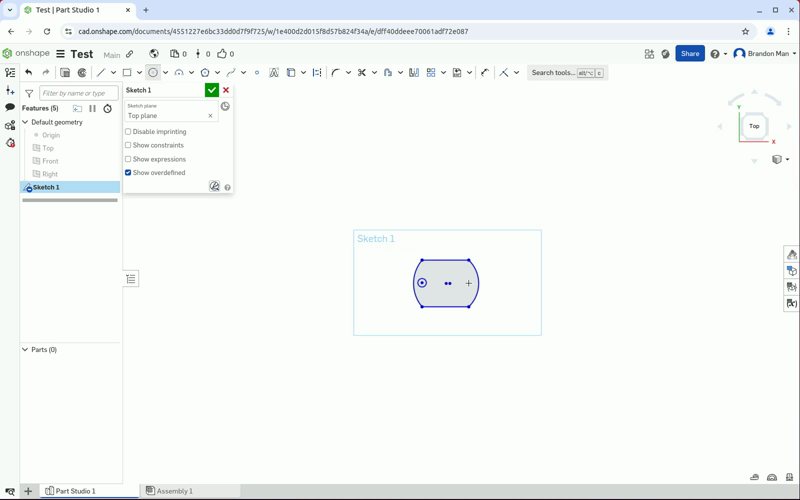
scroll(6)
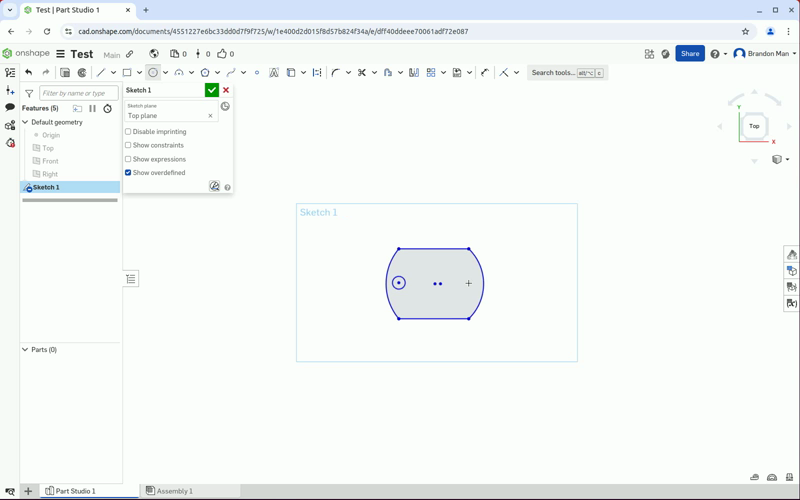
scroll(6)
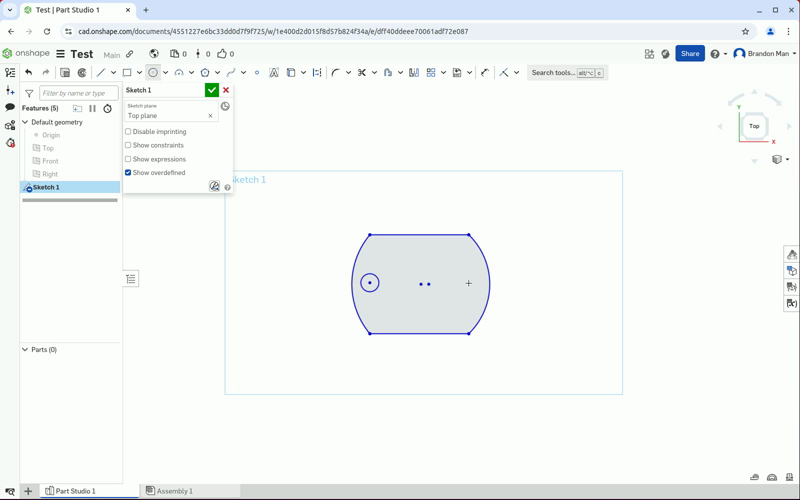
scroll(6)
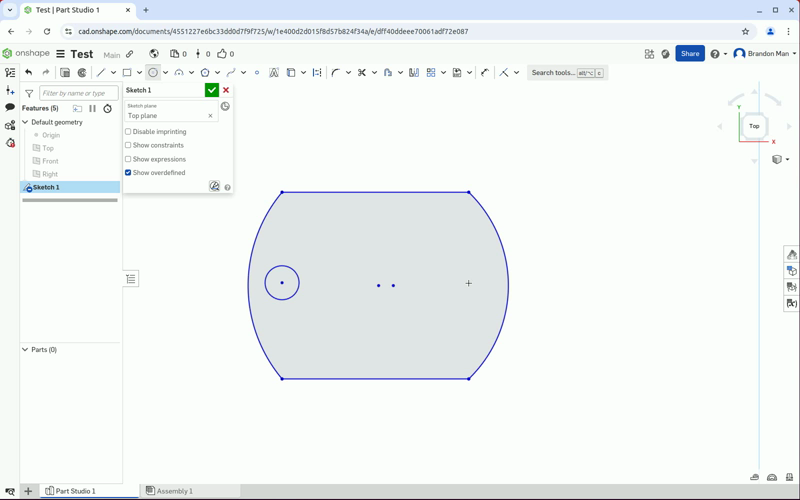
click(468, 282)
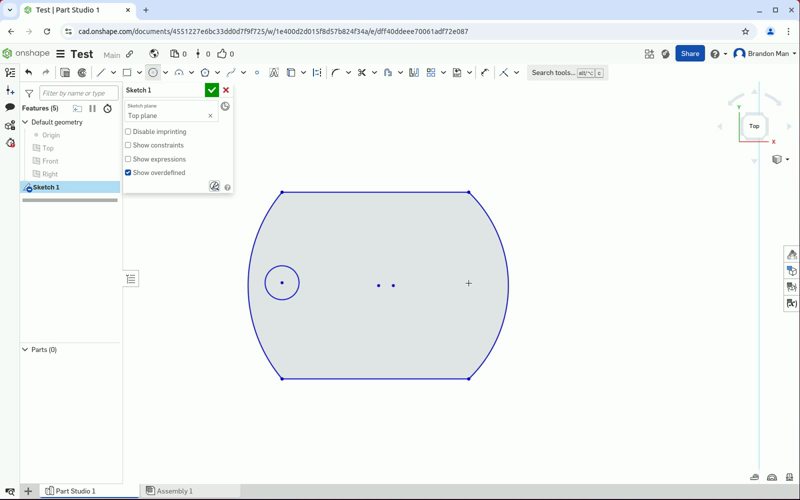
scroll(-6)
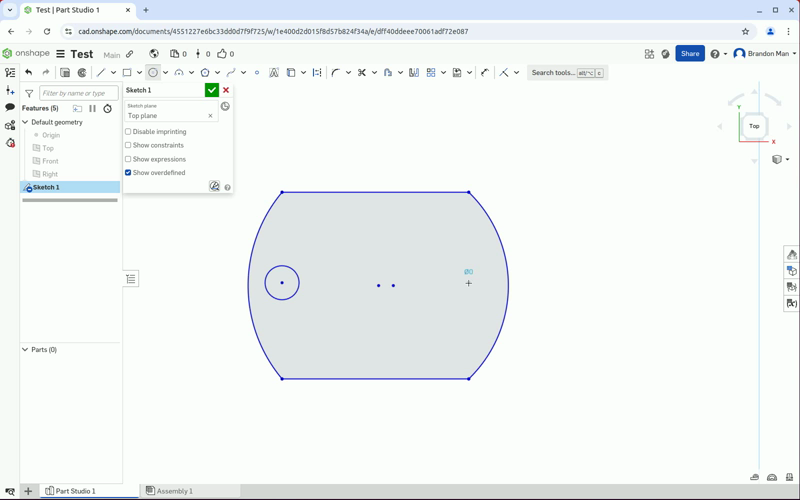
scroll(-6)
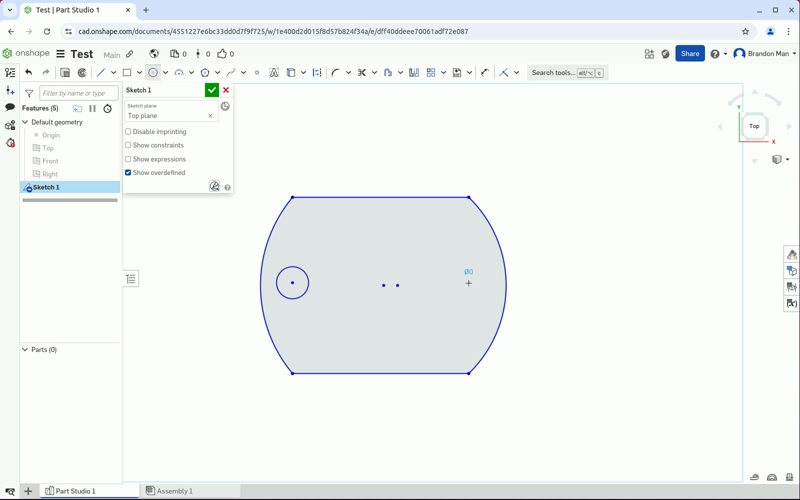
scroll(-6)
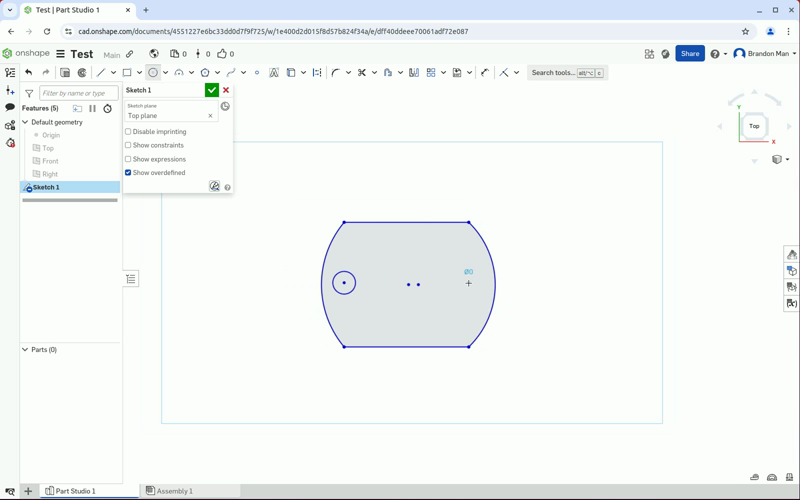
scroll(-6)
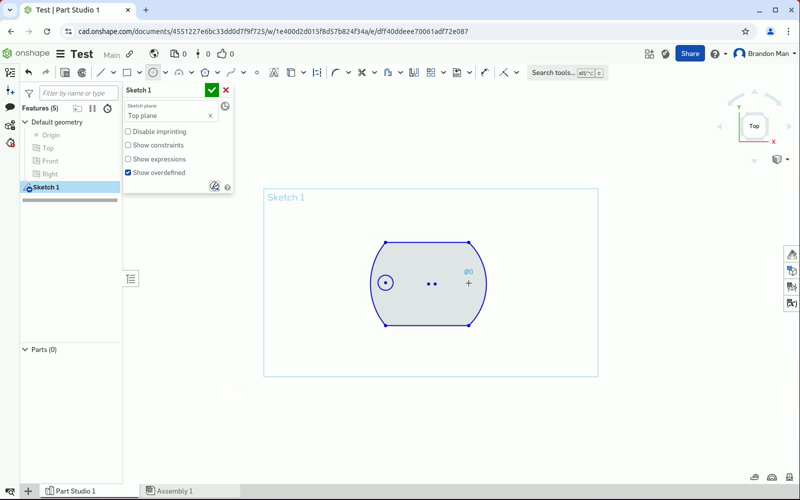
scroll(-6)
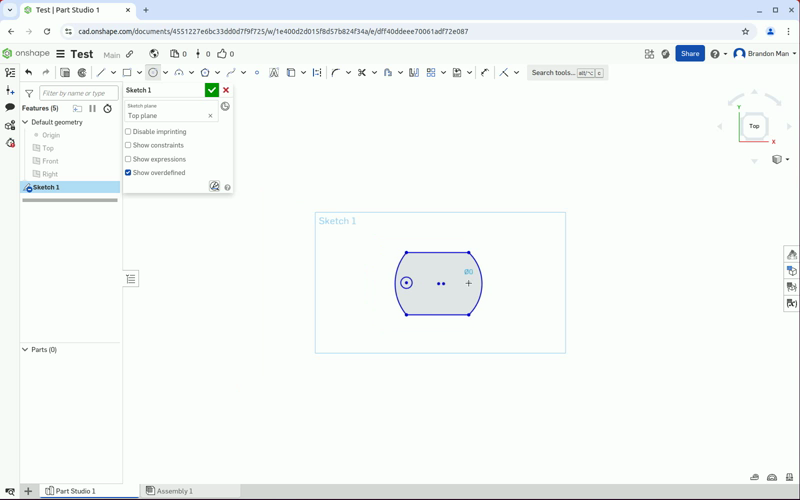
scroll(-6)
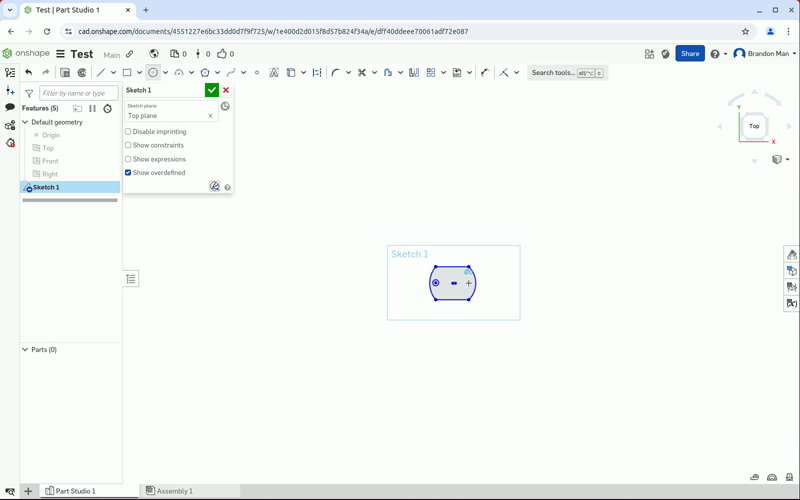
scroll(-6)
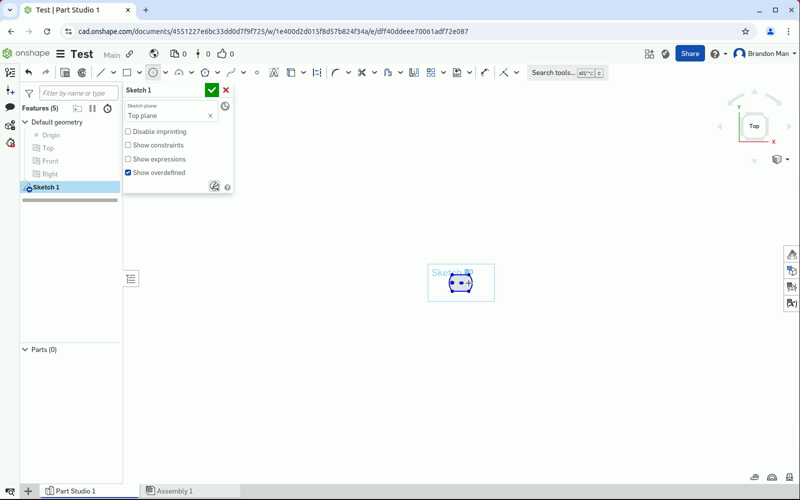
key_up(shift)
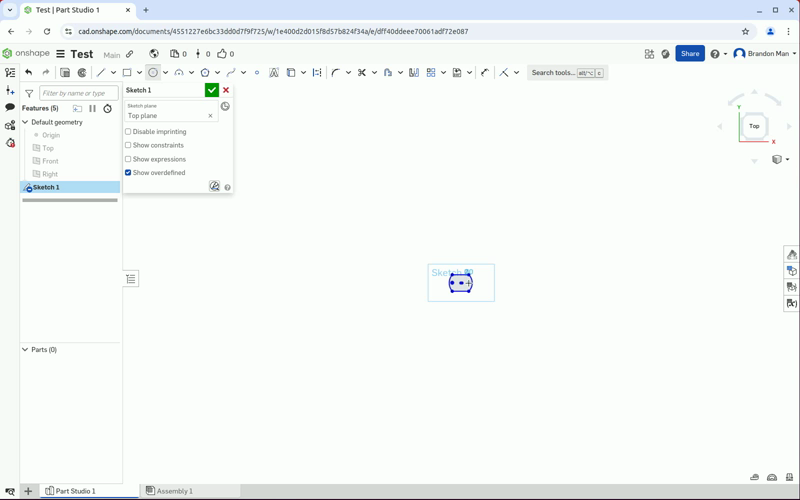
mouse_move(469, 282)
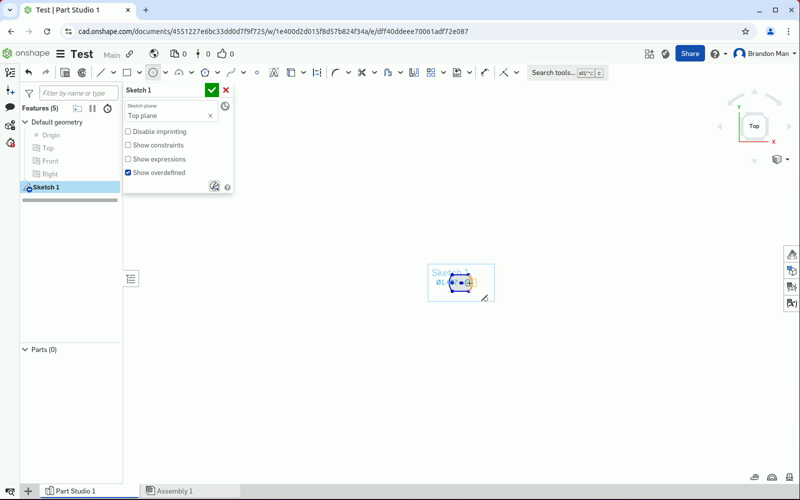
scroll(6)
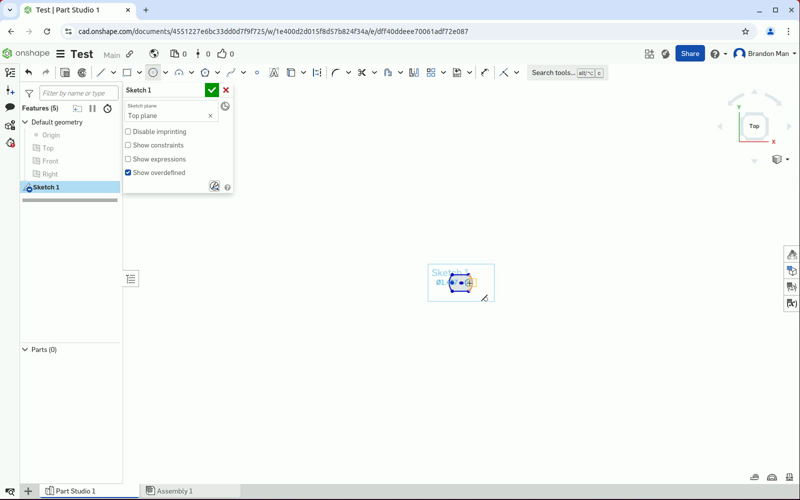
scroll(6)
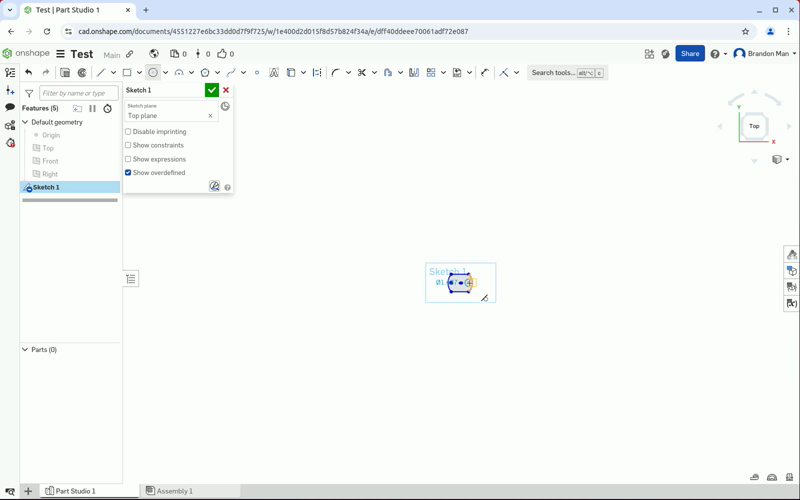
scroll(6)
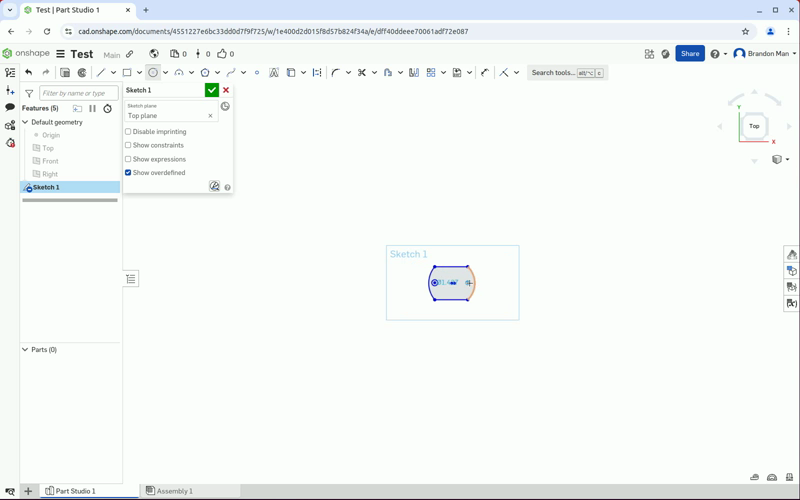
scroll(6)
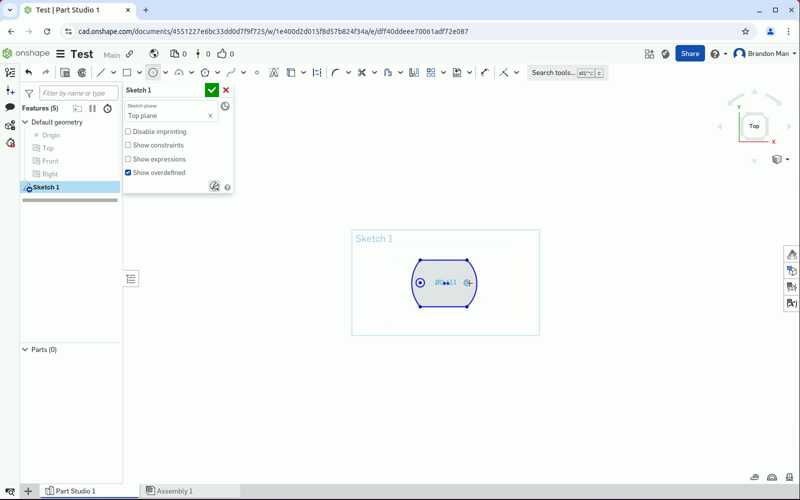
scroll(6)
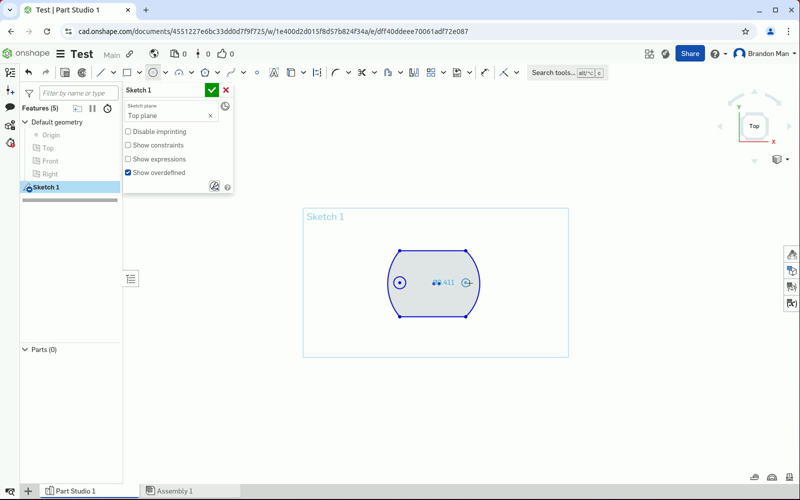
scroll(6)
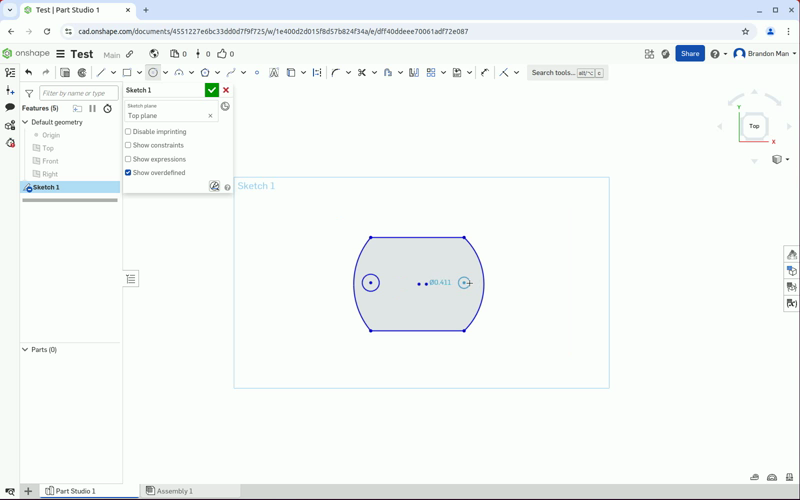
scroll(6)
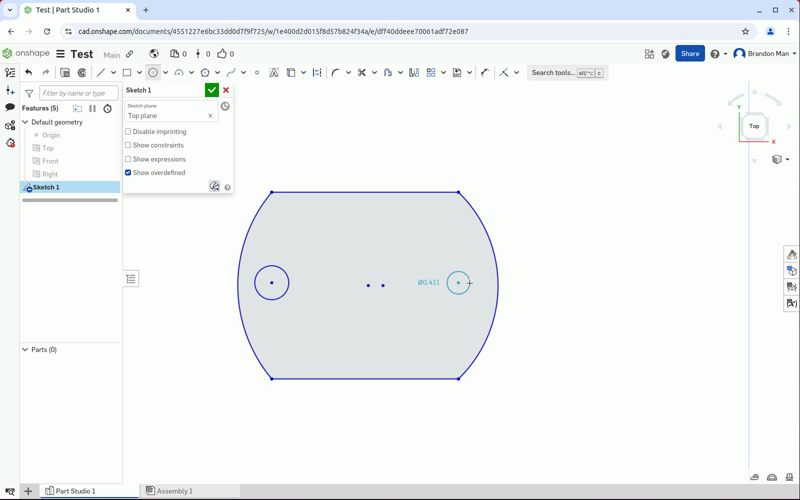
click(469, 282)
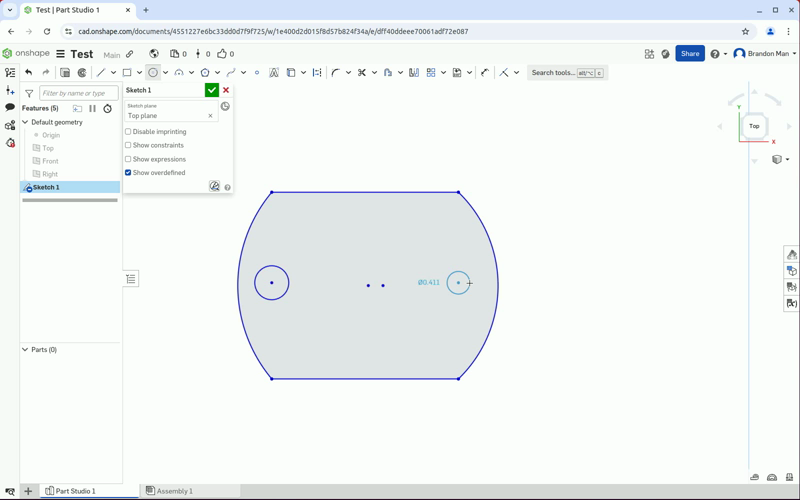
scroll(-6)
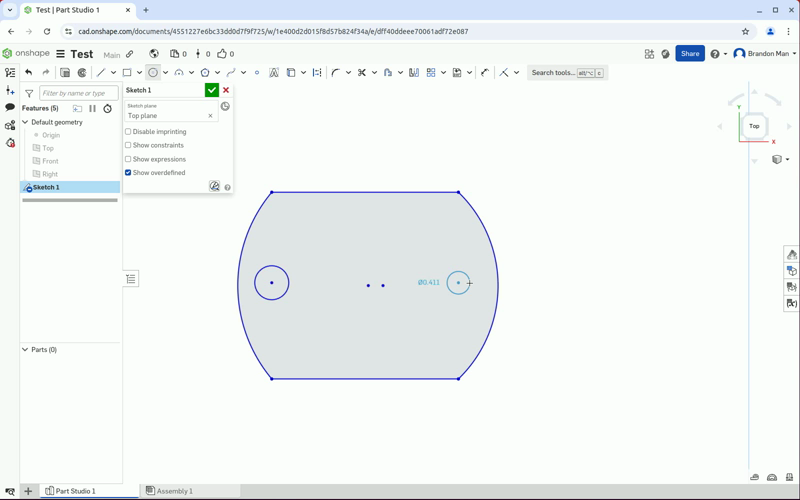
scroll(-6)
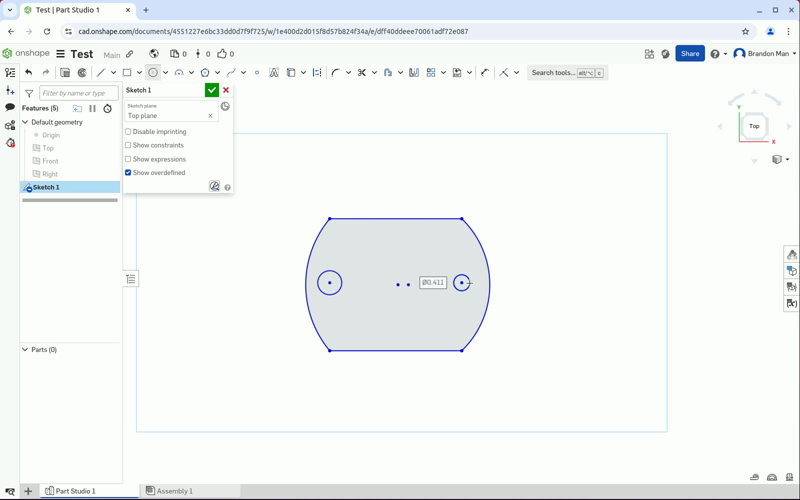
scroll(-6)
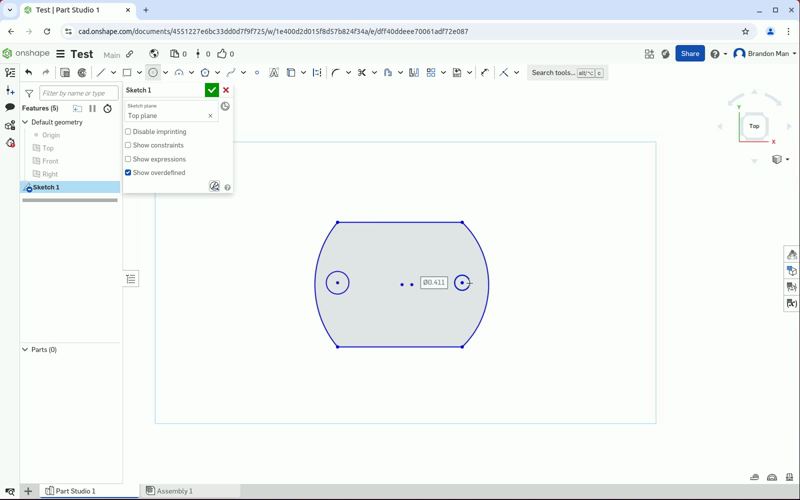
scroll(-6)
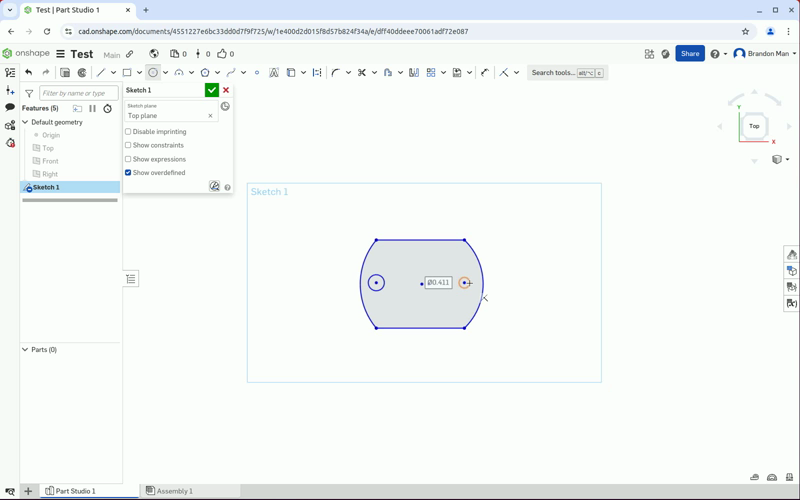
scroll(-6)
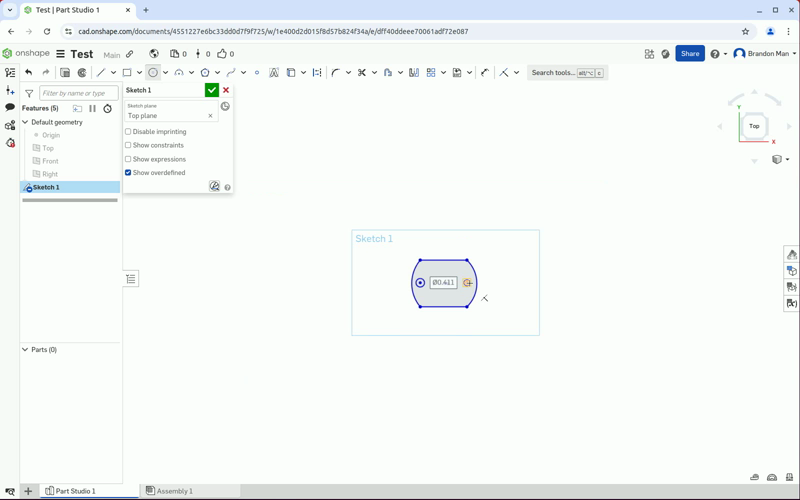
scroll(-6)
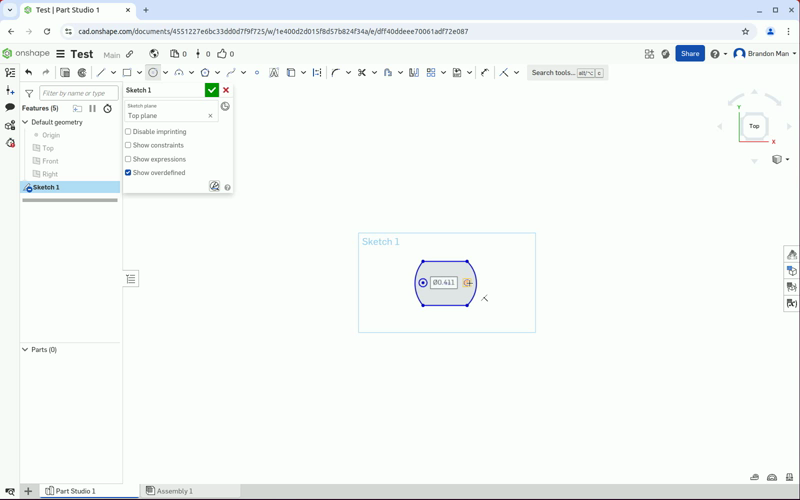
scroll(-6)
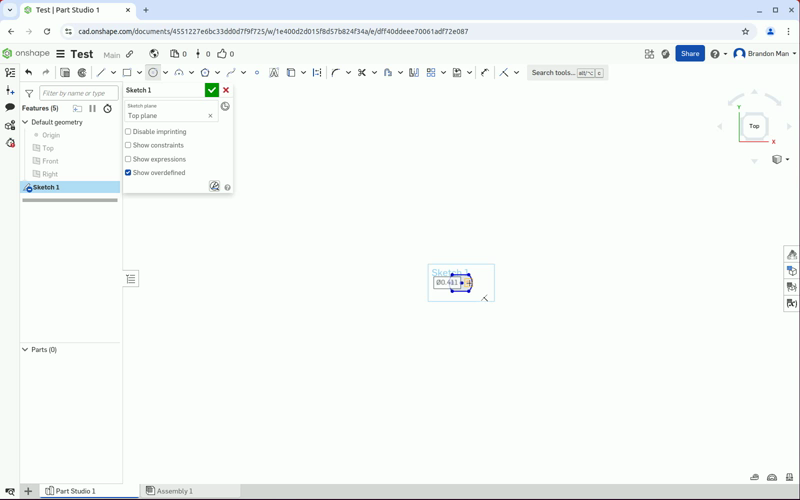
key(esc)
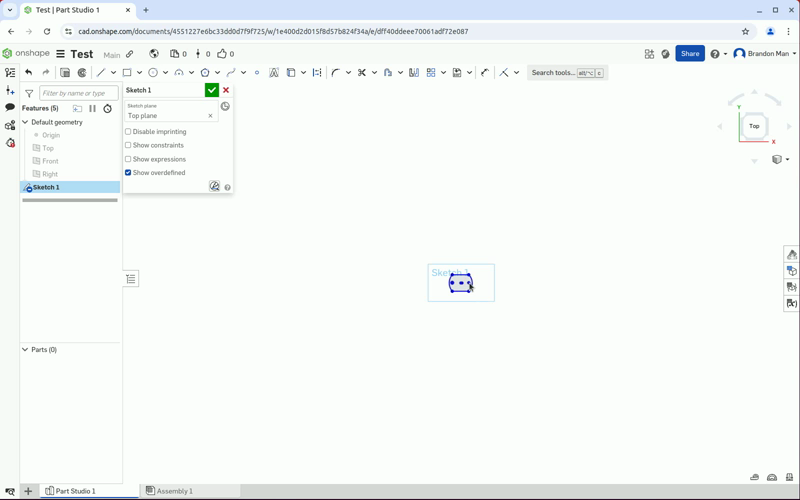
mouse_move(457, 283)
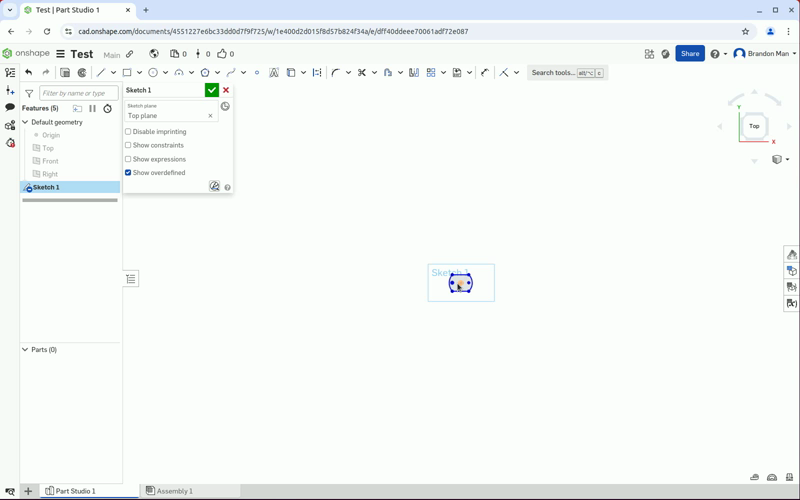
scroll(6)
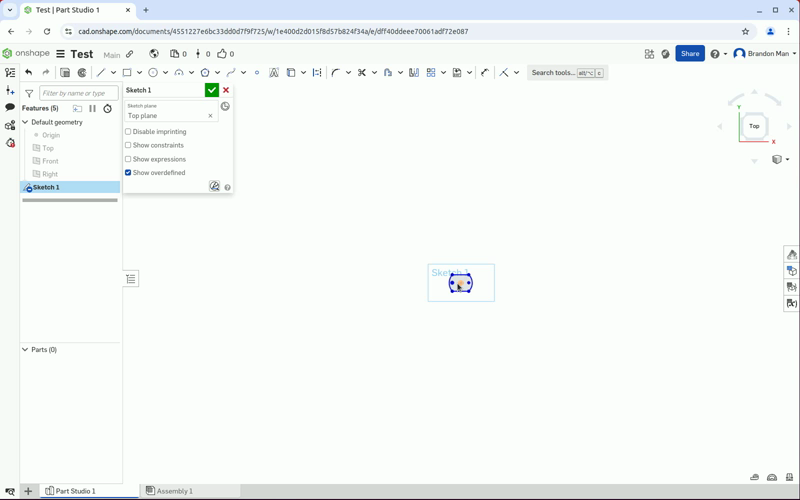
scroll(6)
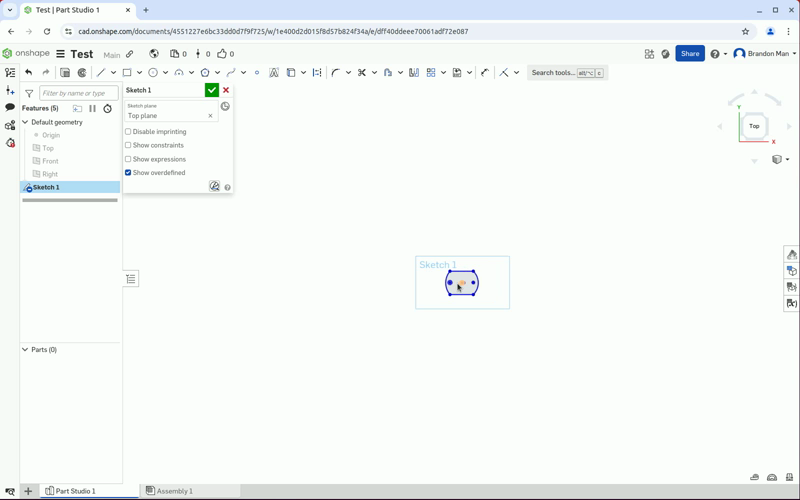
scroll(6)
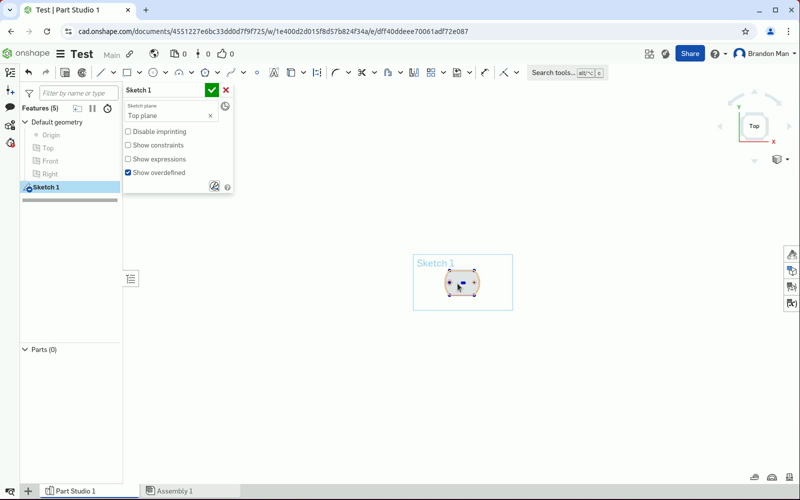
scroll(6)
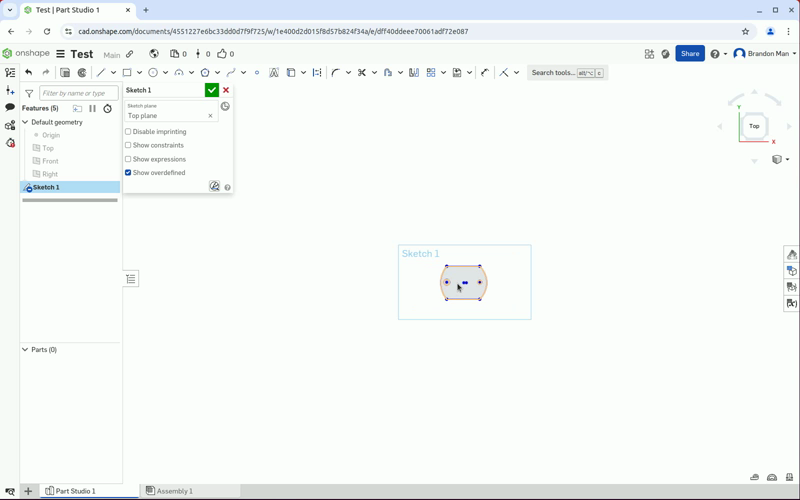
scroll(6)
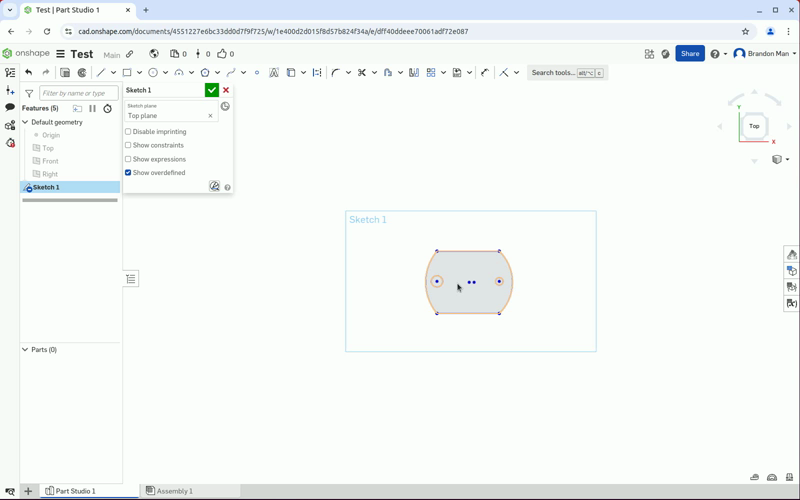
scroll(6)
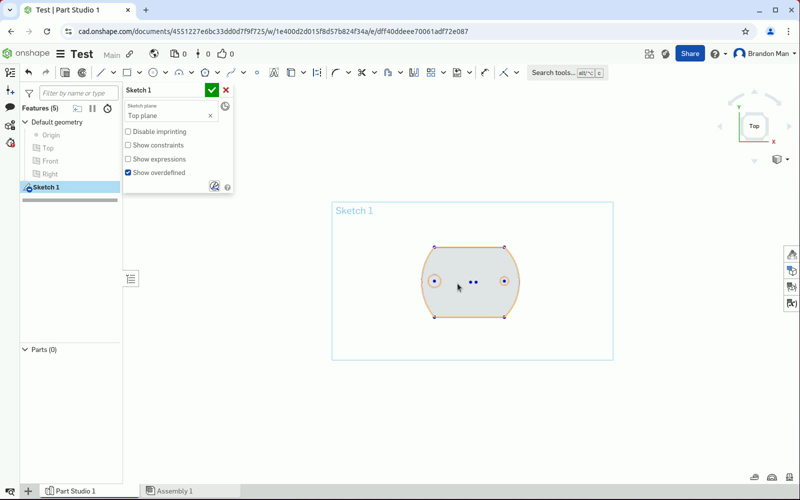
scroll(6)
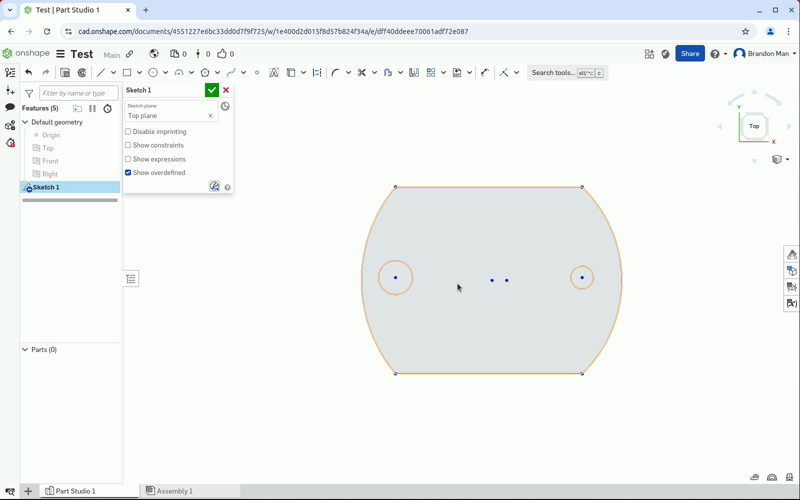
click(457, 283)
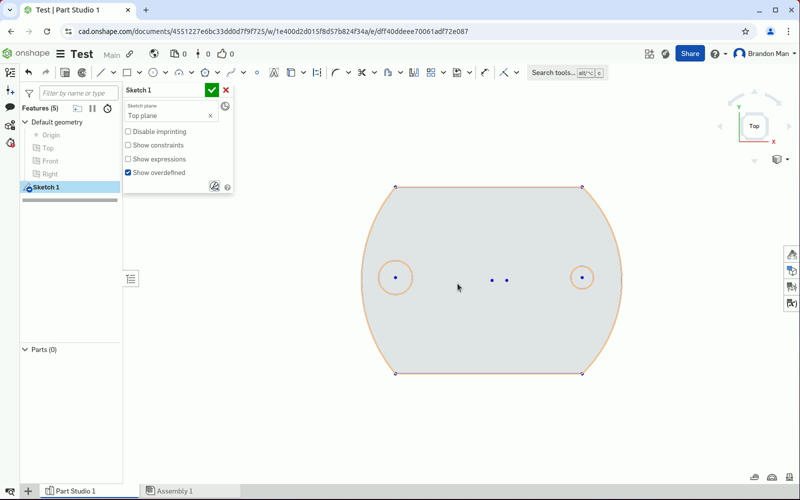
scroll(-6)
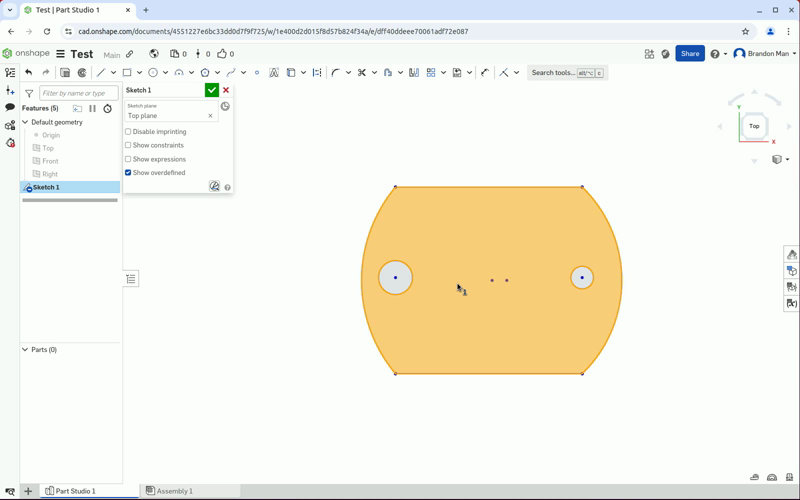
scroll(-6)
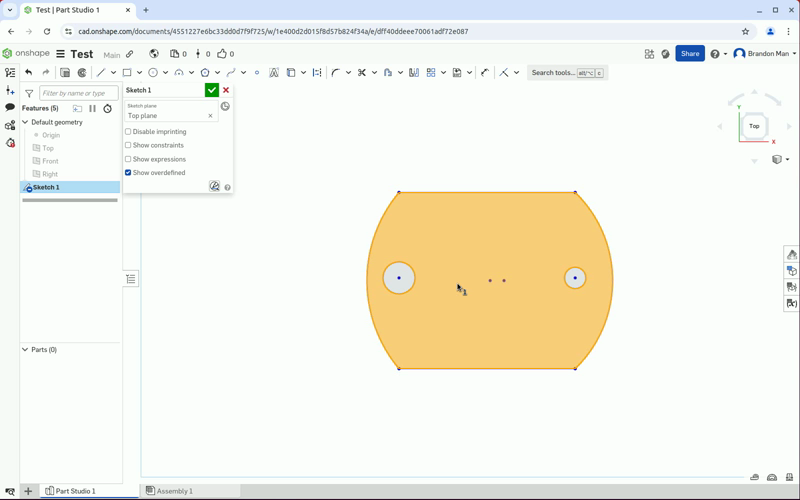
scroll(-6)
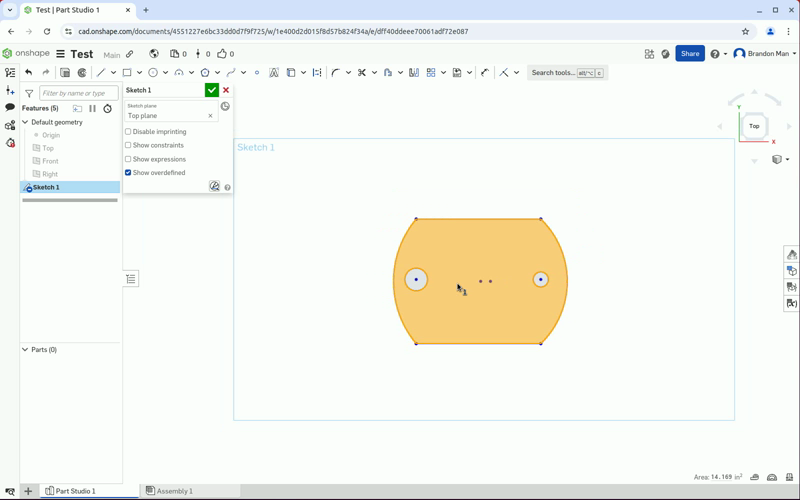
scroll(-6)
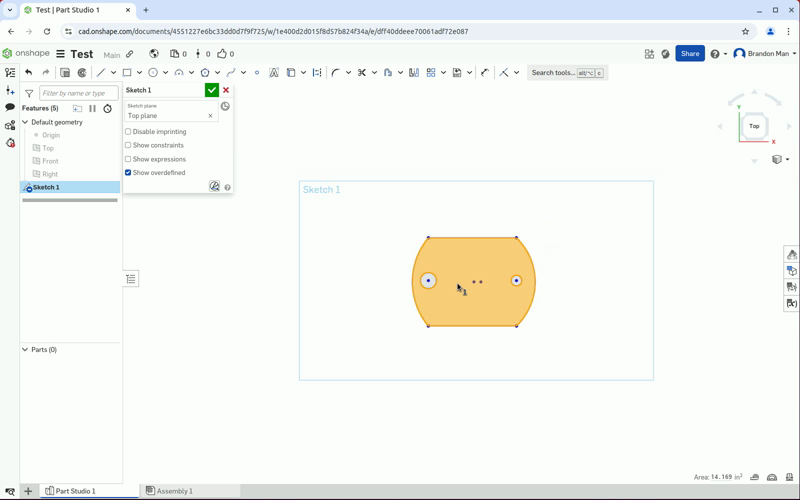
scroll(-6)
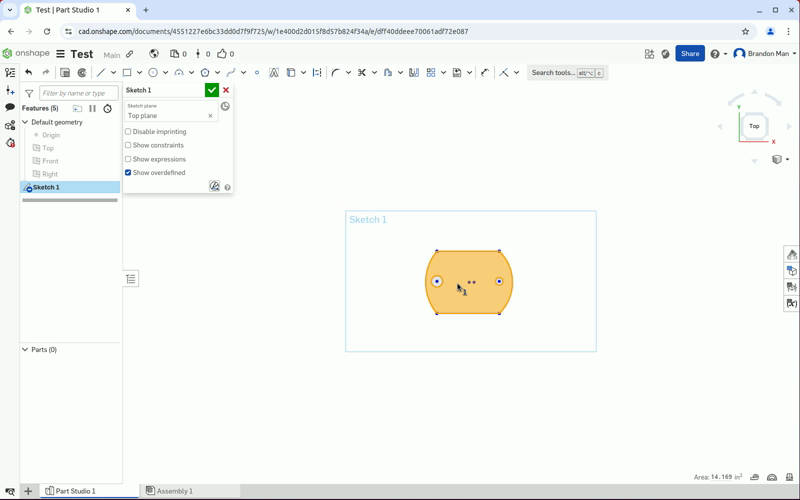
scroll(-6)
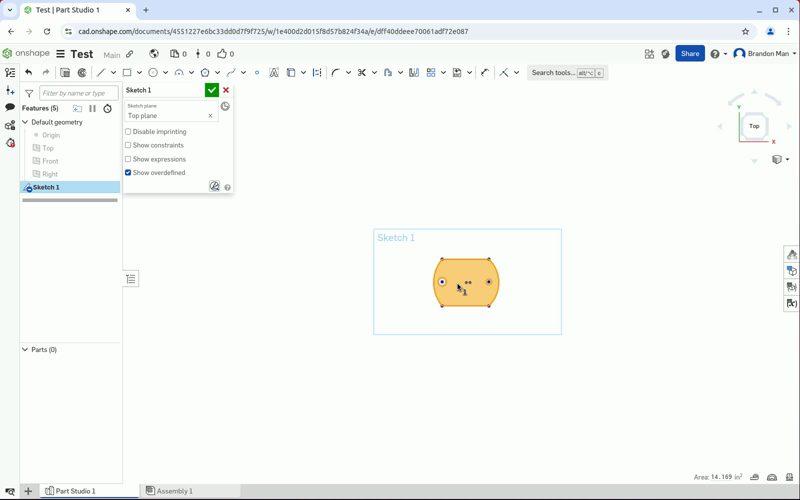
scroll(-6)
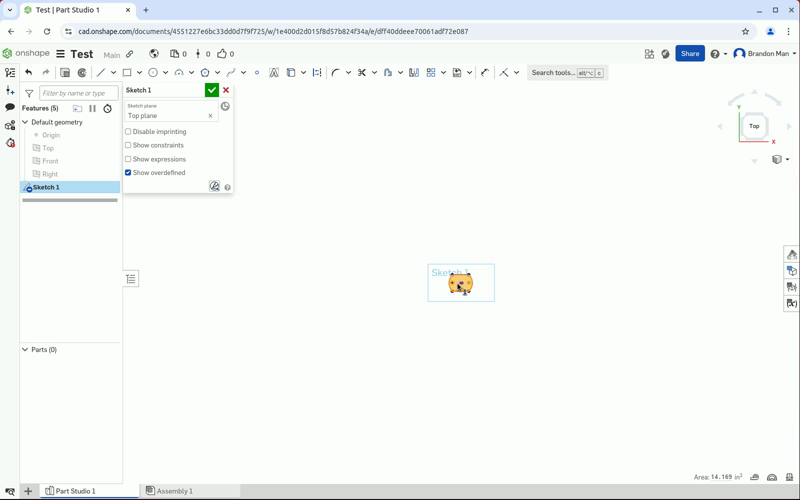
mouse_move(73, 352)
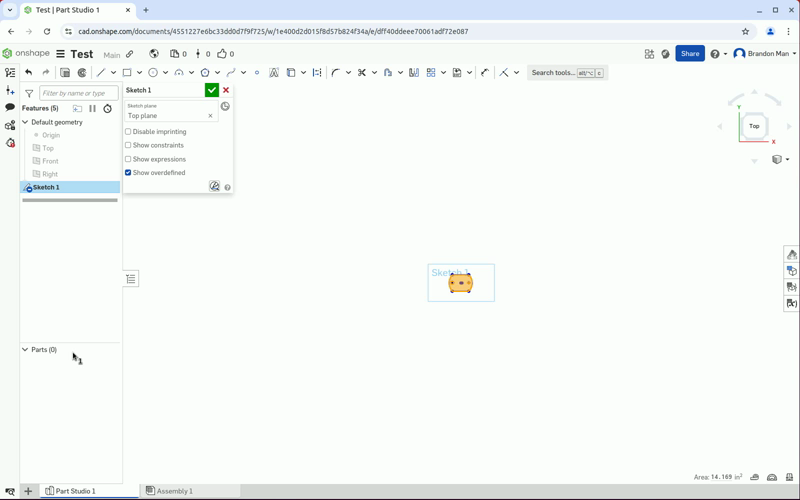
key(shift+y)
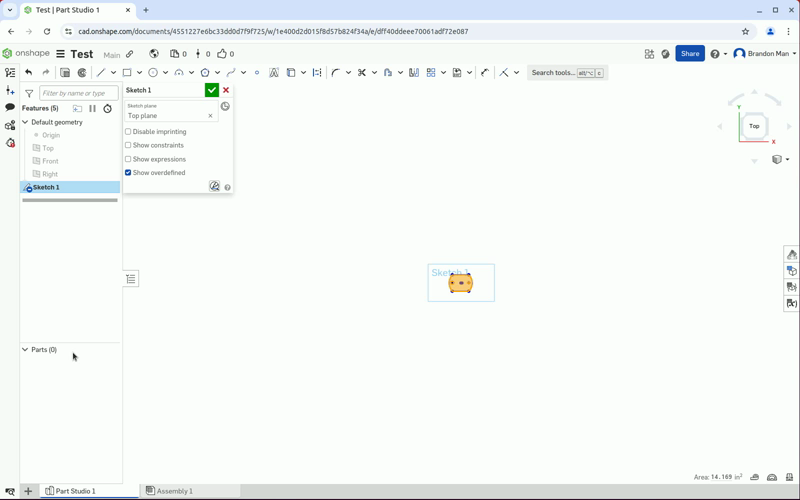
key(shift+e)
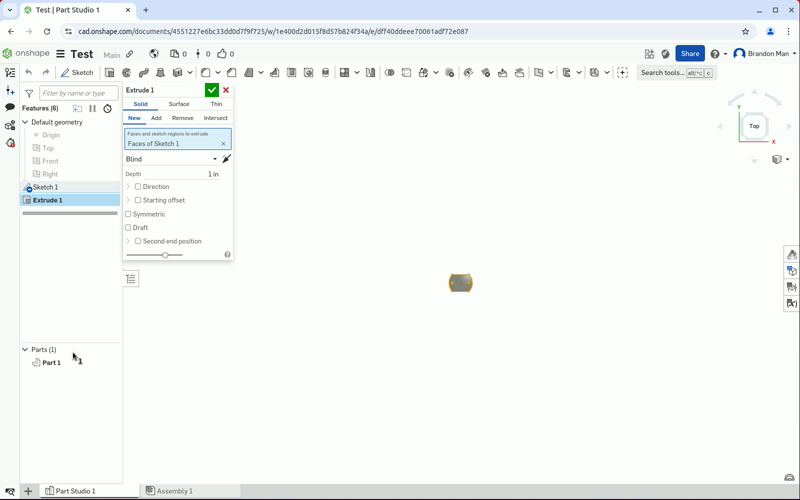
mouse_move(143, 106)
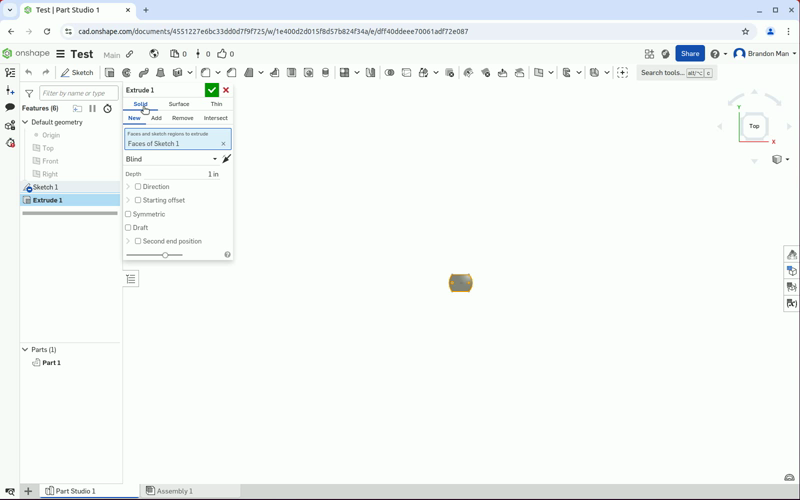
click(143, 106)
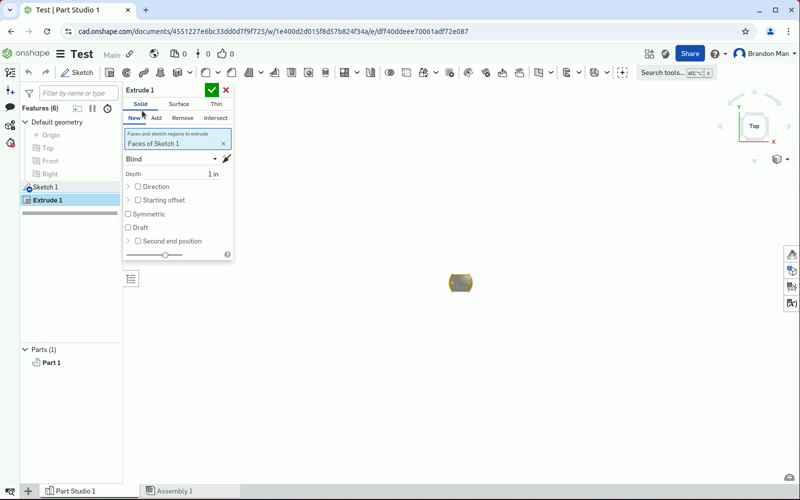
mouse_move(137, 120)
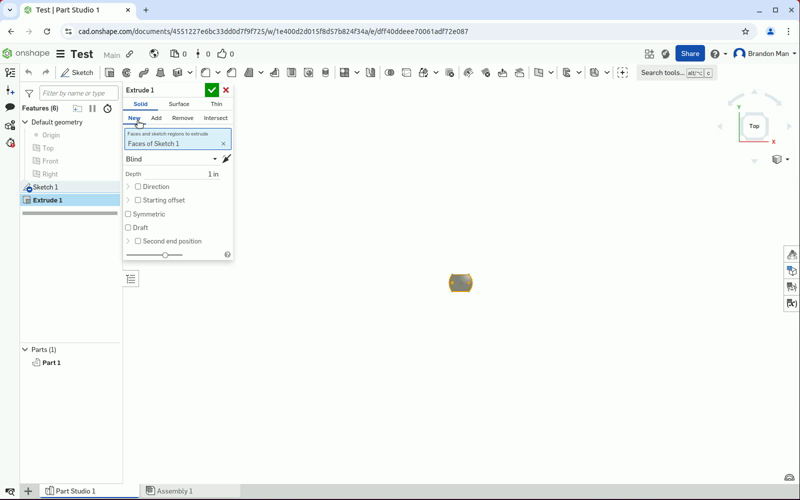
click(137, 120)
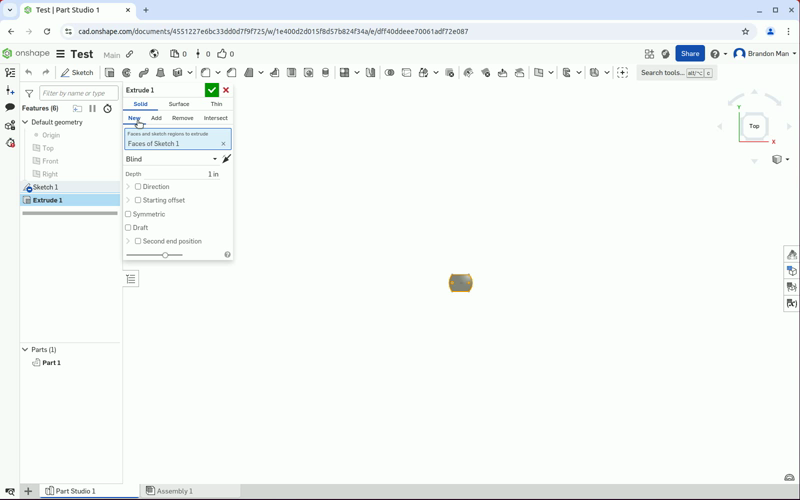
key(tab, 4)
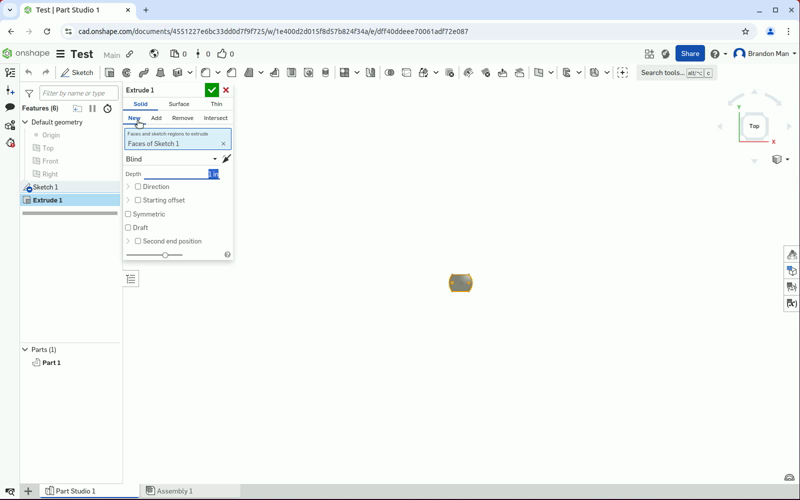
text(0.963)
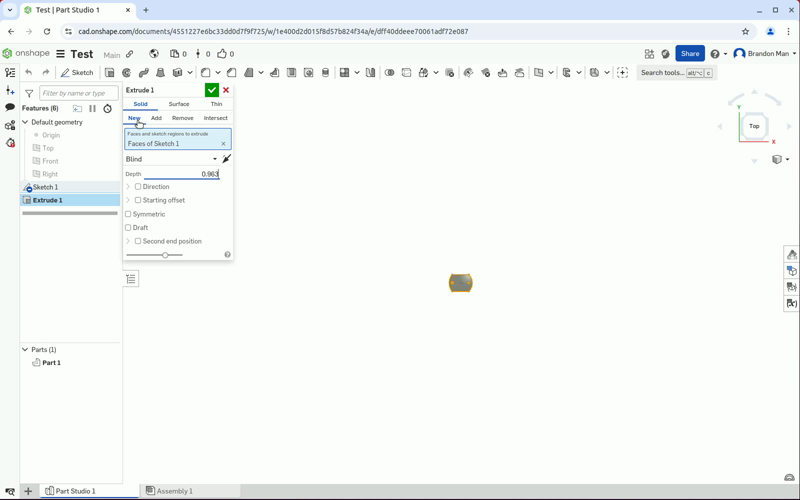
key(enter)
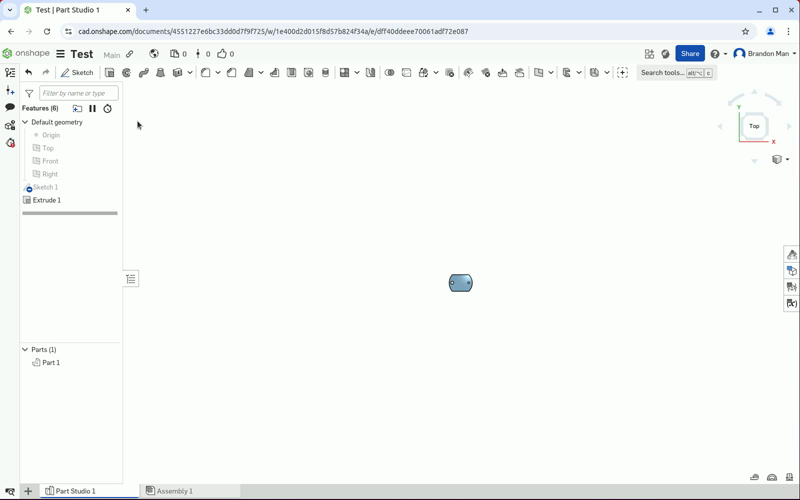
key(shift+h)
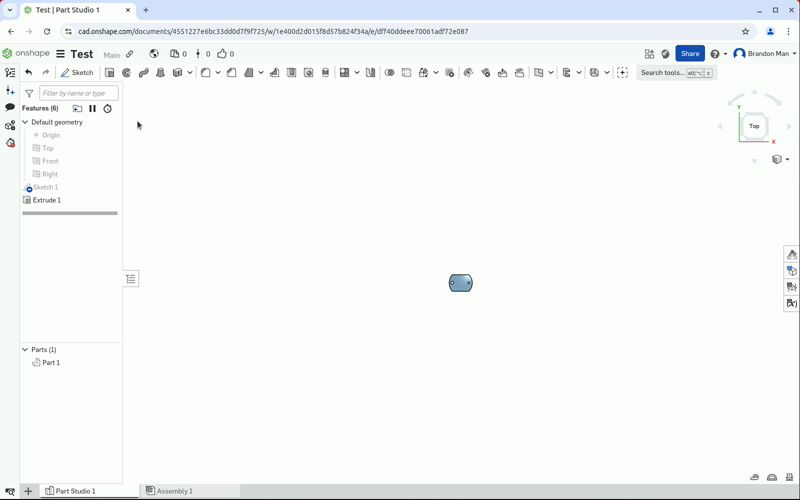
key(shift+h)
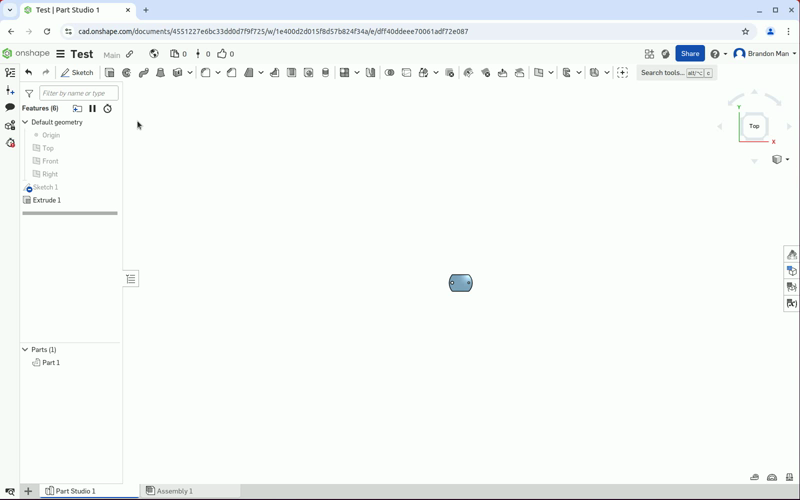
mouse_move(73, 189)
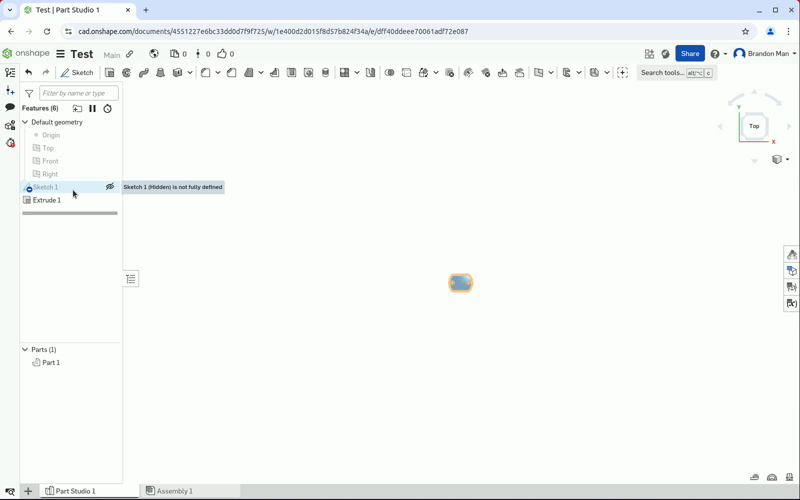
click(73, 189)
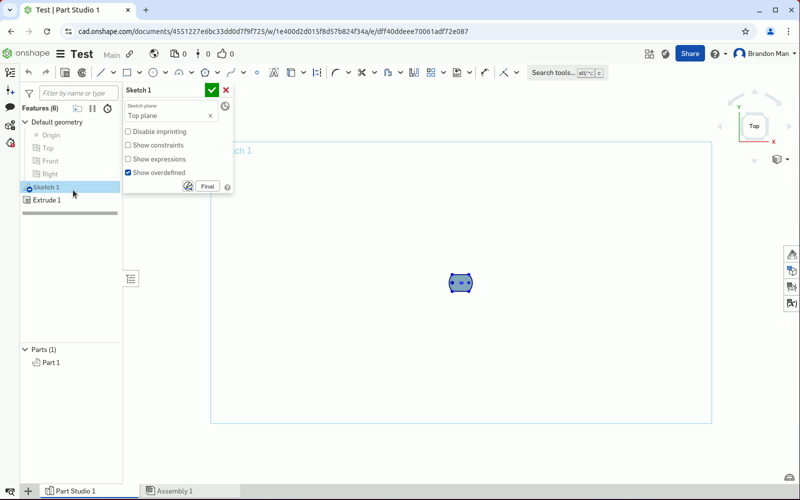
mouse_move(229, 92)
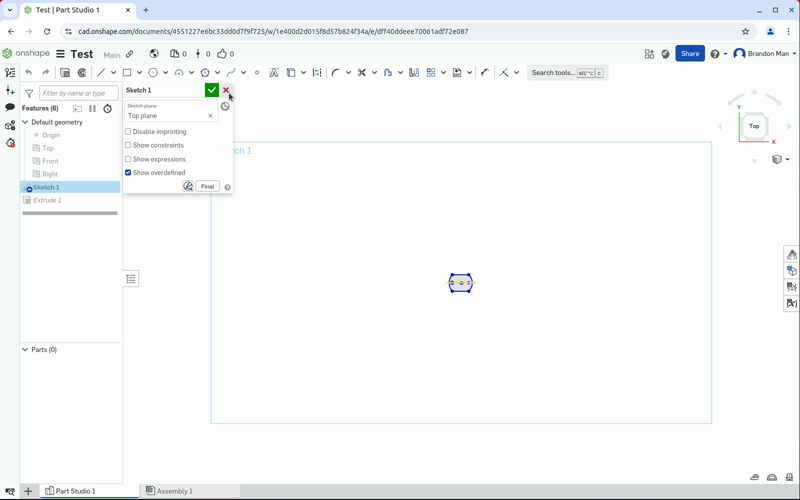
click(229, 92)
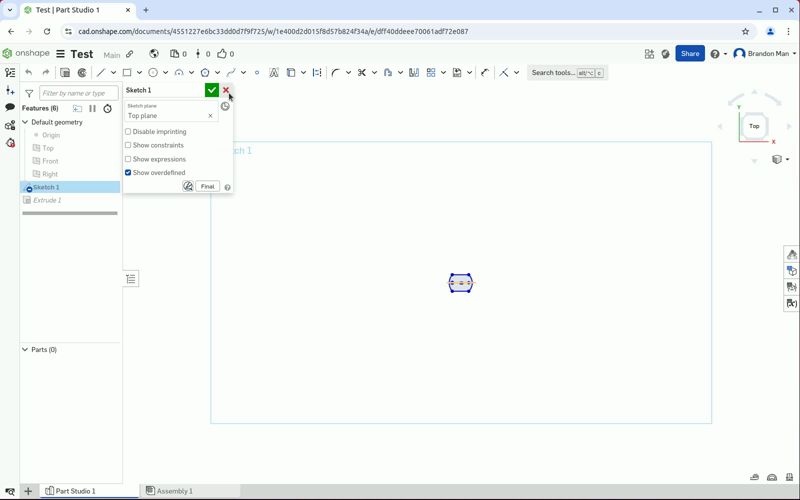
key(shift+s)
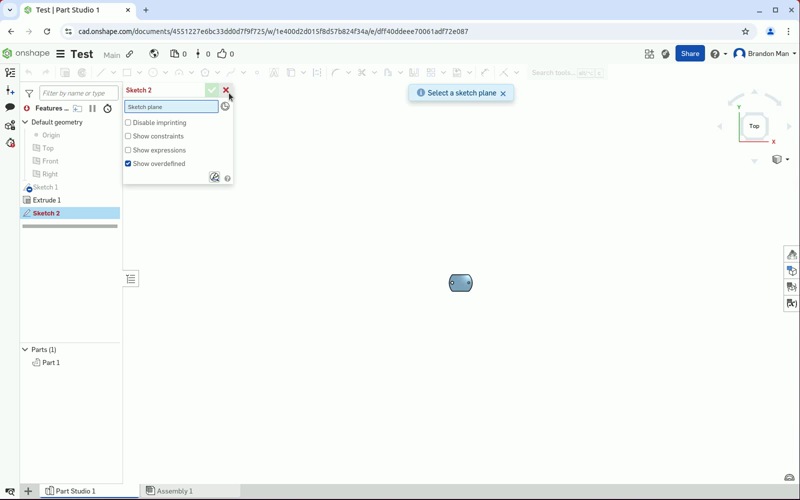
mouse_move(73, 150)
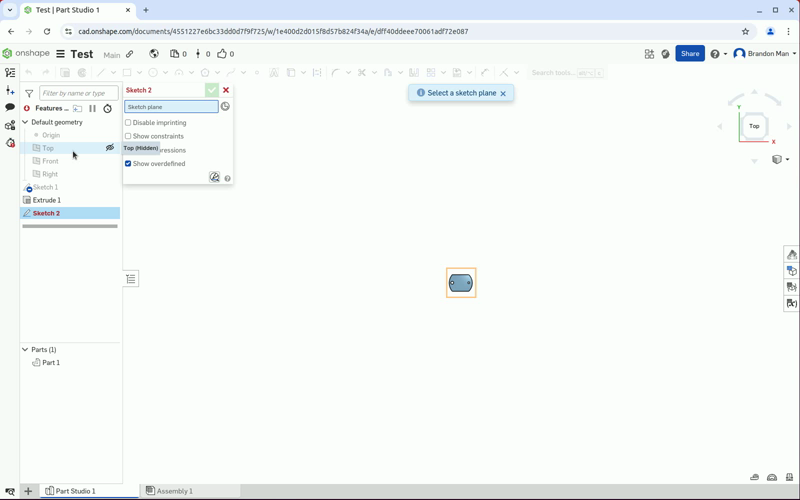
click(73, 150)
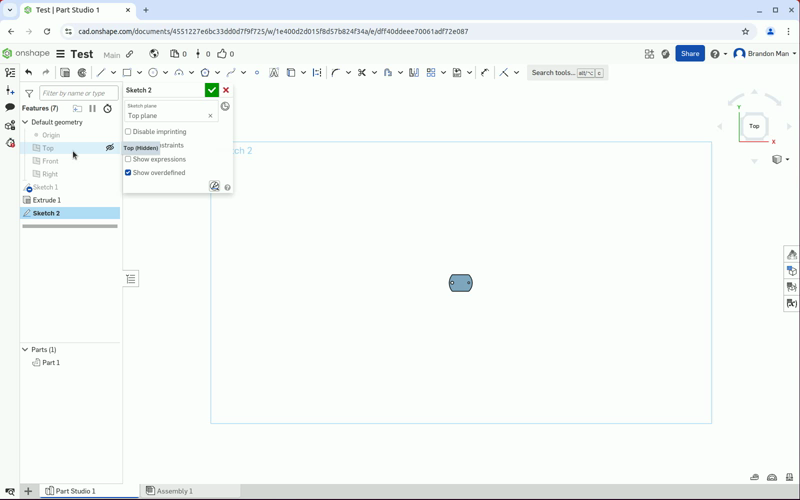
mouse_move(73, 352)
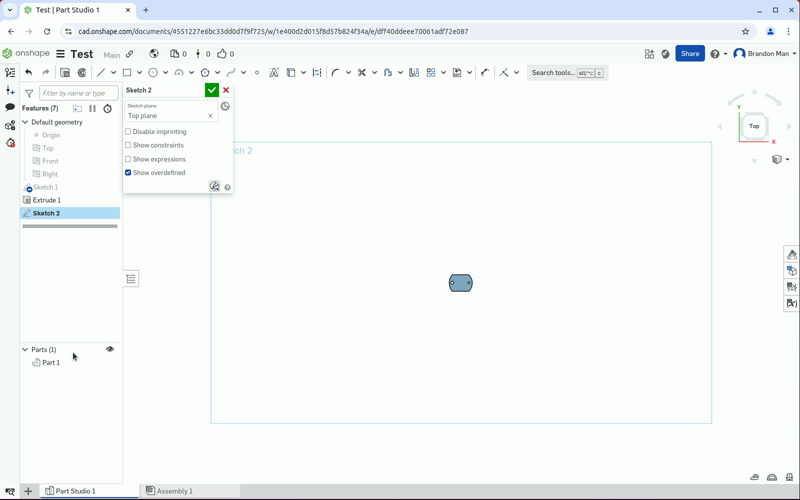
key(y)
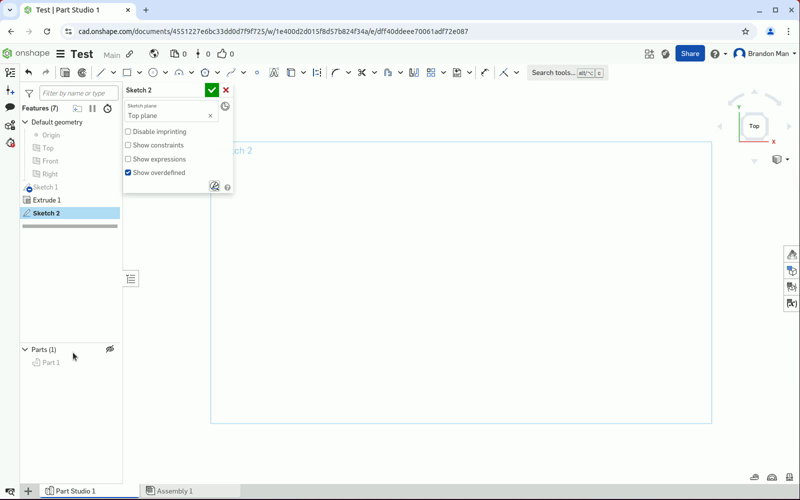
key(c)
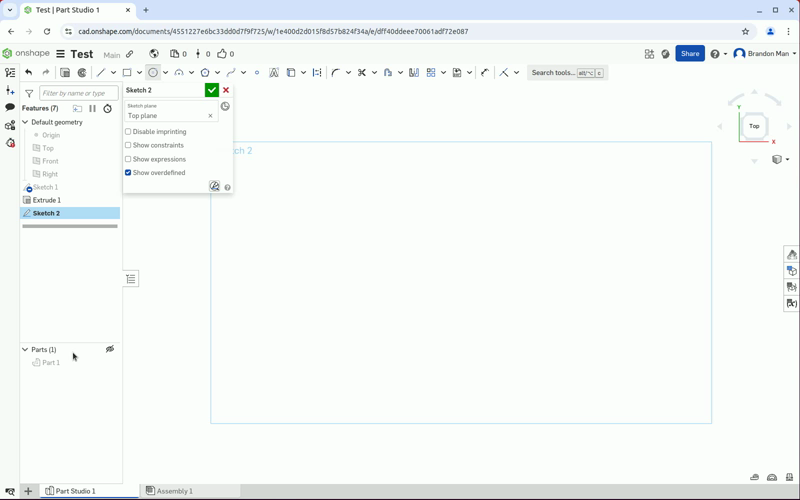
key_down(shift)
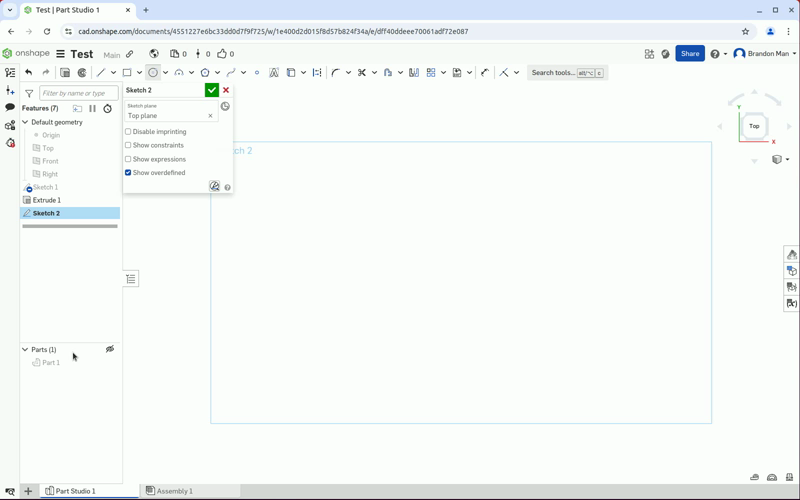
mouse_move(469, 282)
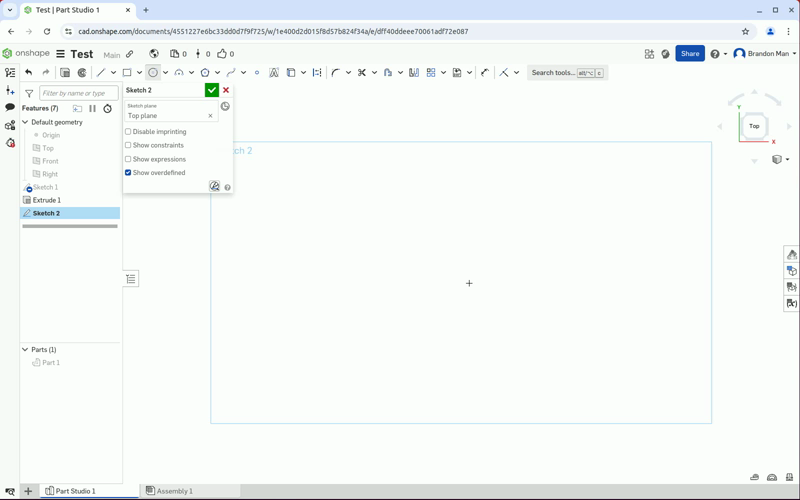
click(469, 282)
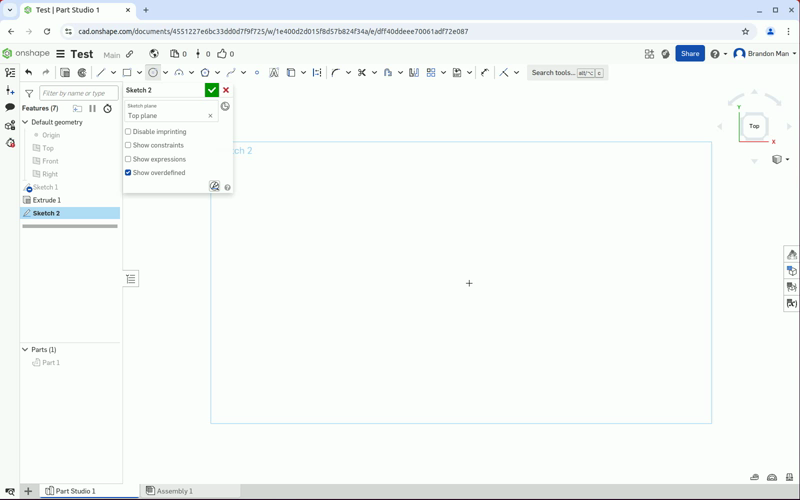
key_up(shift)
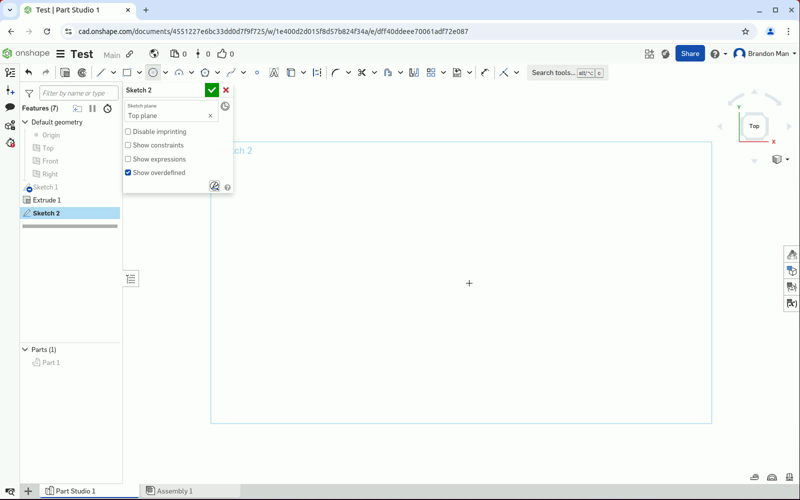
mouse_move(471, 282)
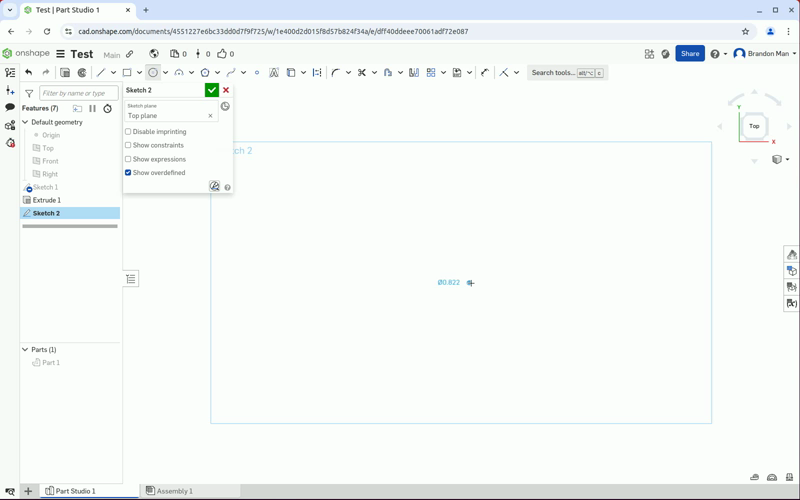
scroll(6)
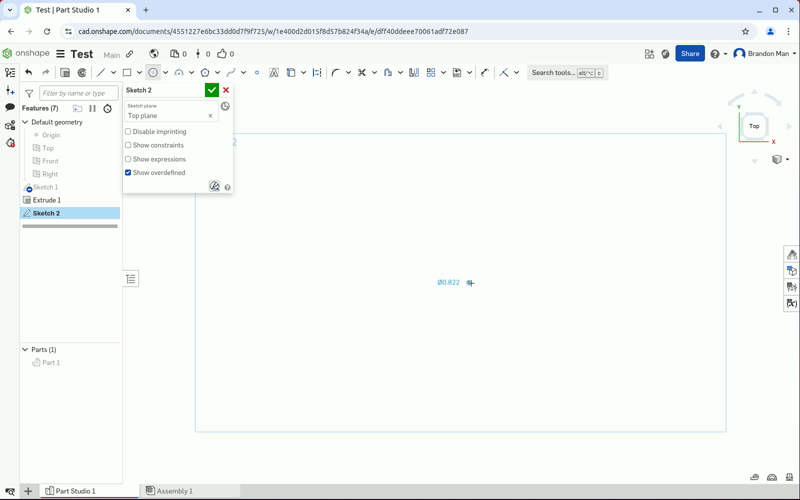
scroll(6)
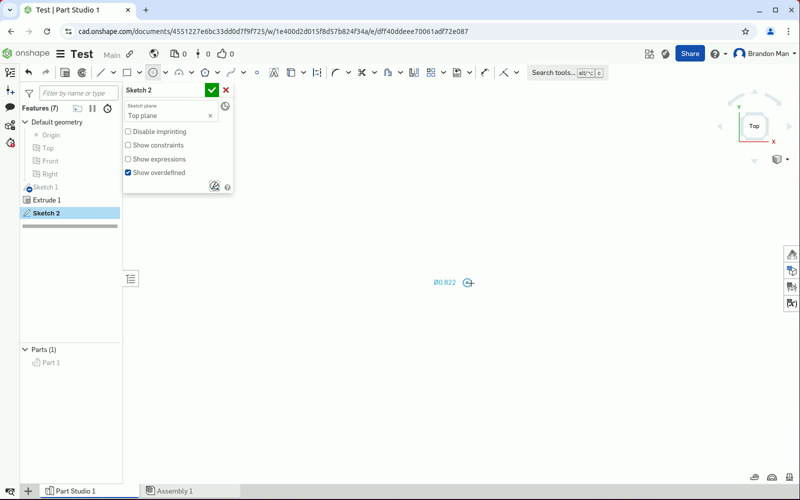
scroll(6)
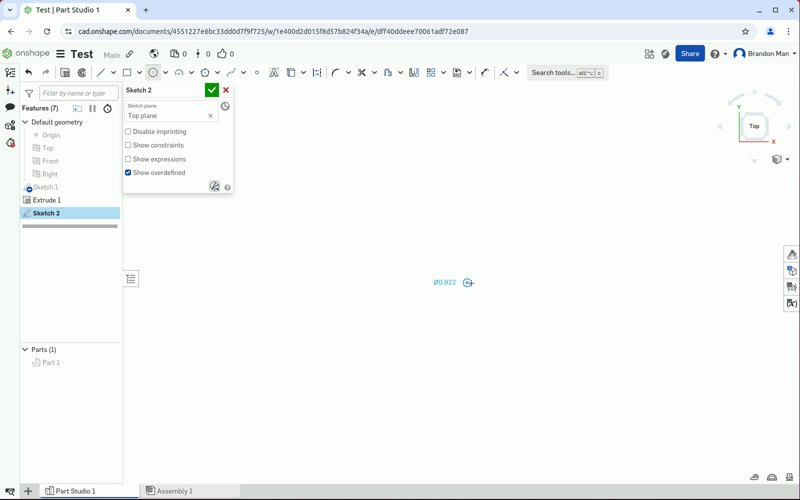
scroll(6)
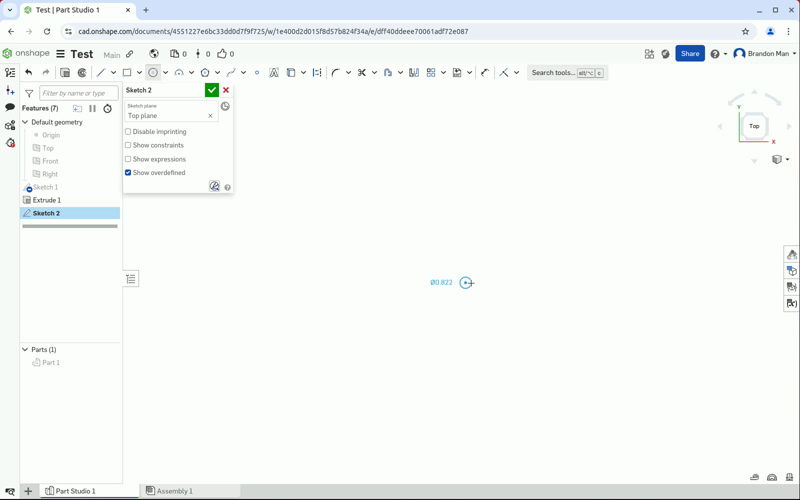
scroll(6)
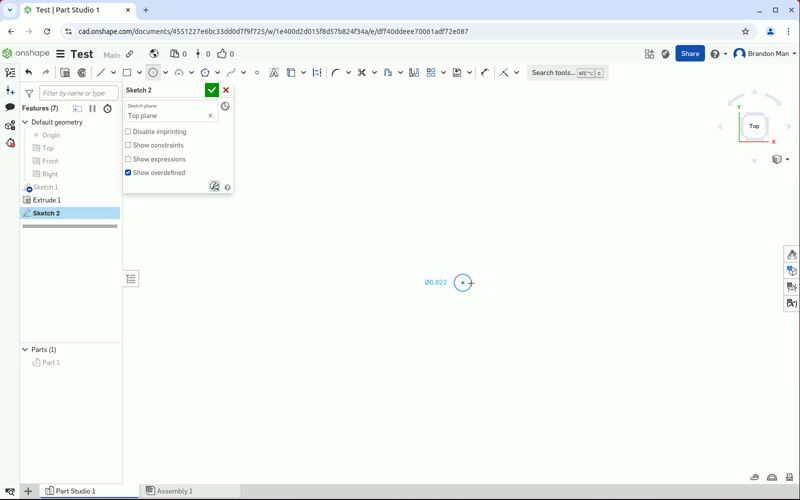
scroll(6)
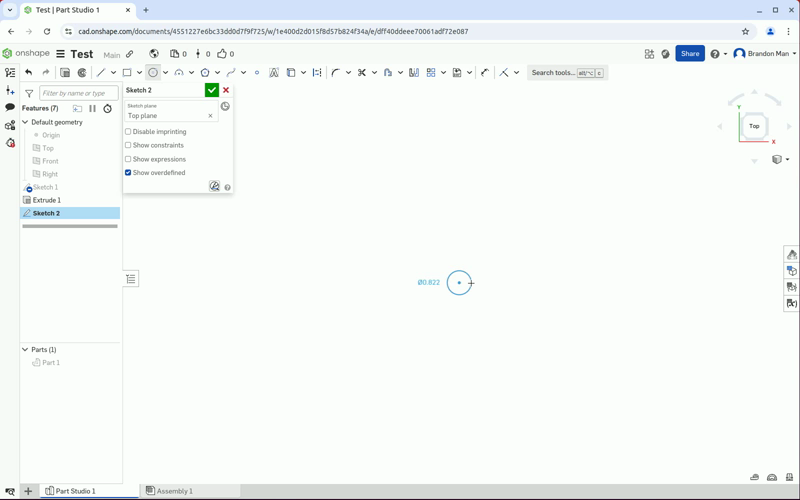
scroll(6)
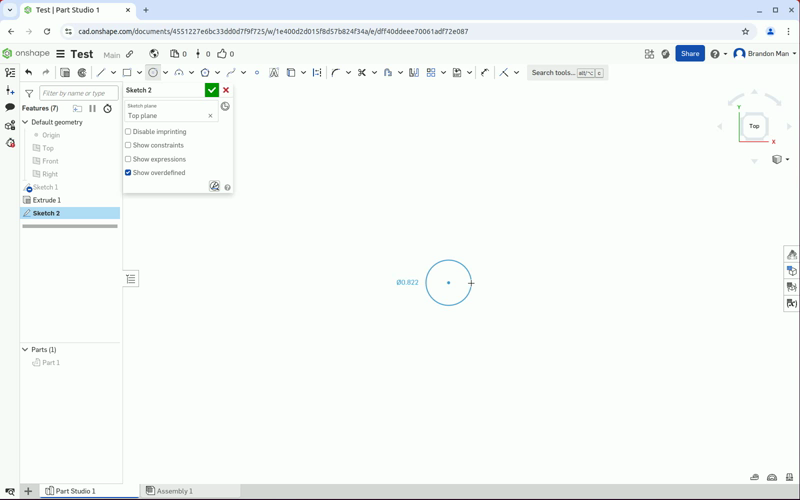
click(471, 282)
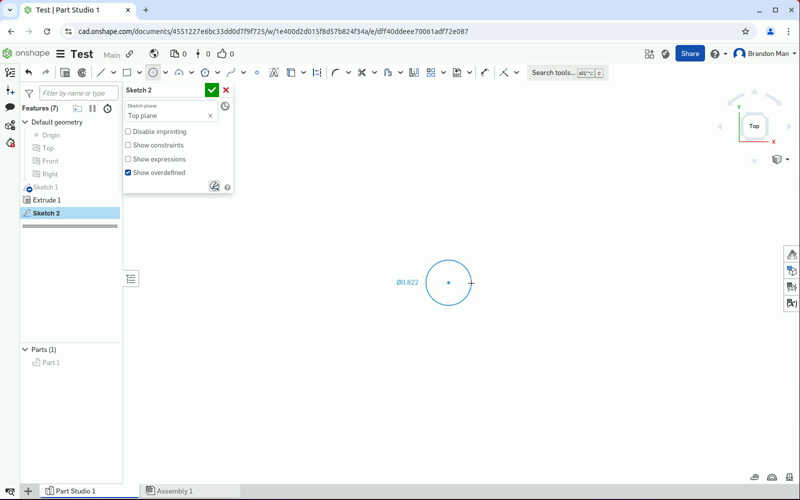
scroll(-6)
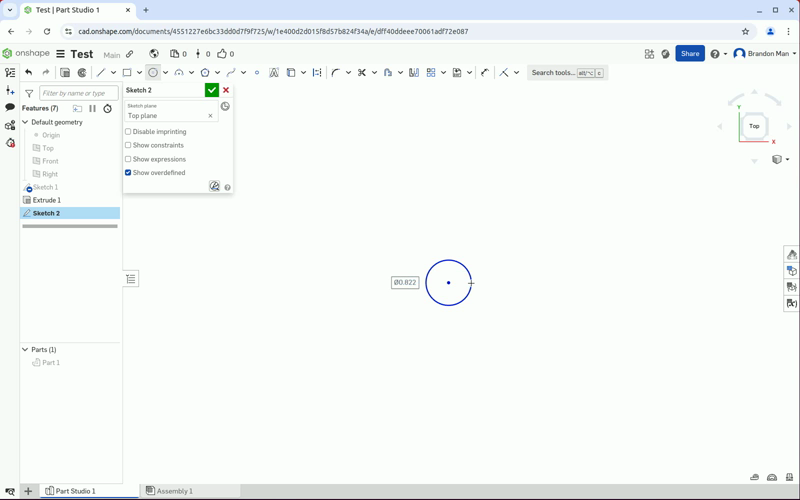
scroll(-6)
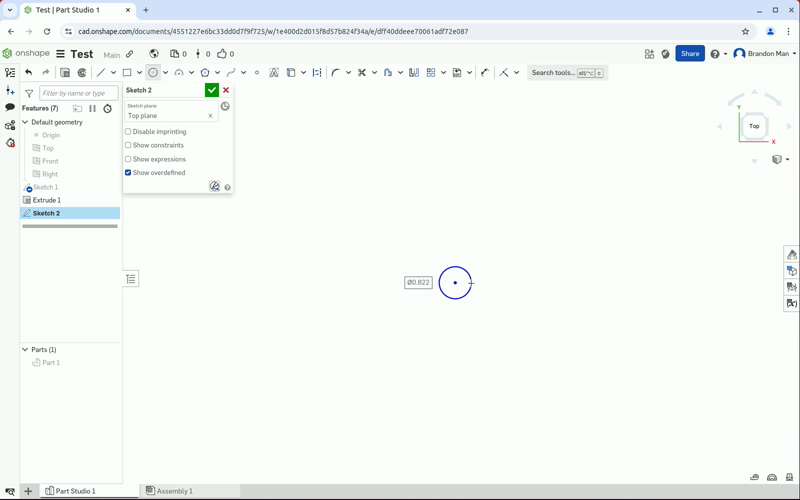
scroll(-6)
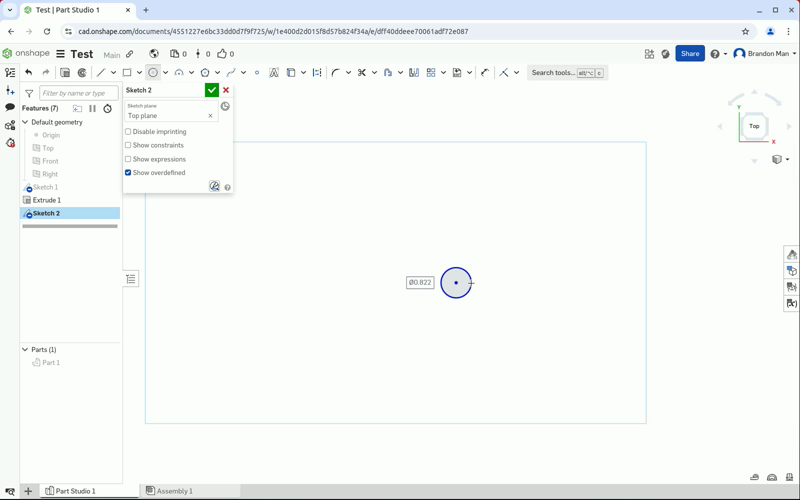
scroll(-6)
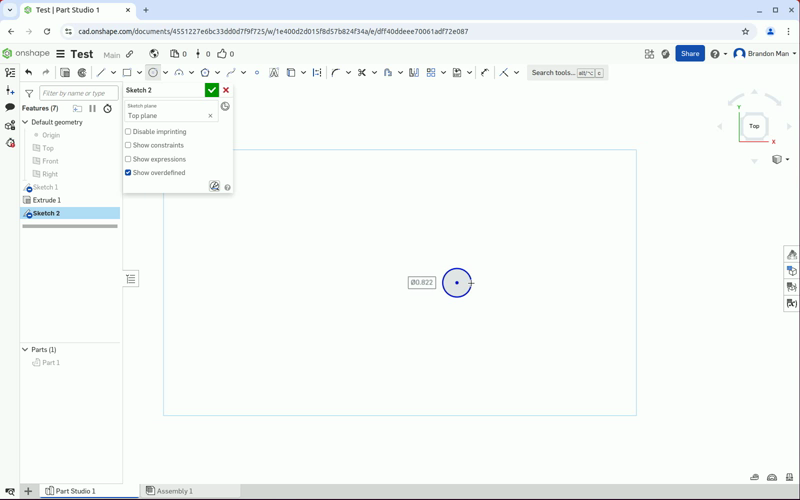
scroll(-6)
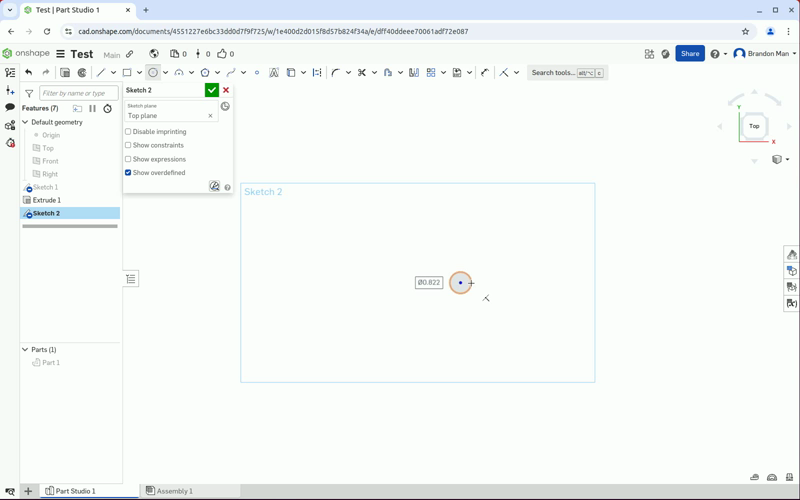
scroll(-6)
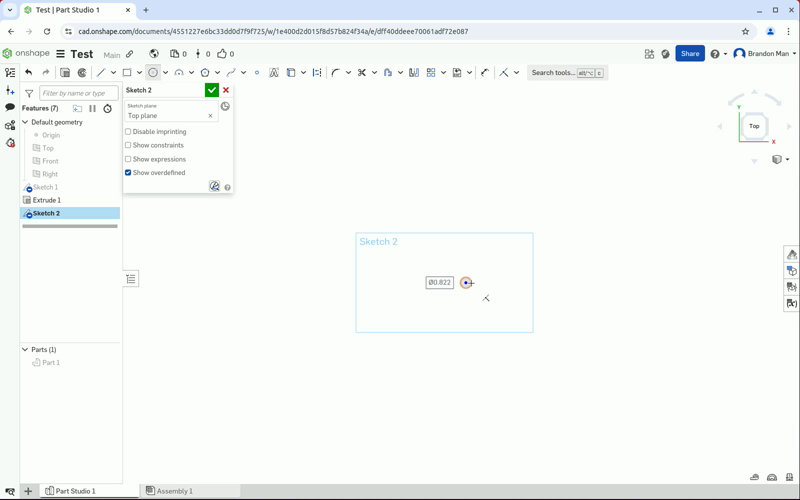
scroll(-6)
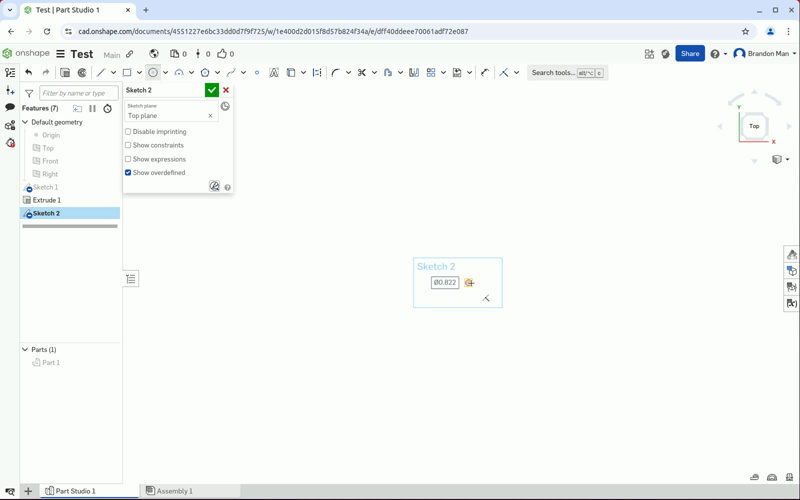
key(esc)
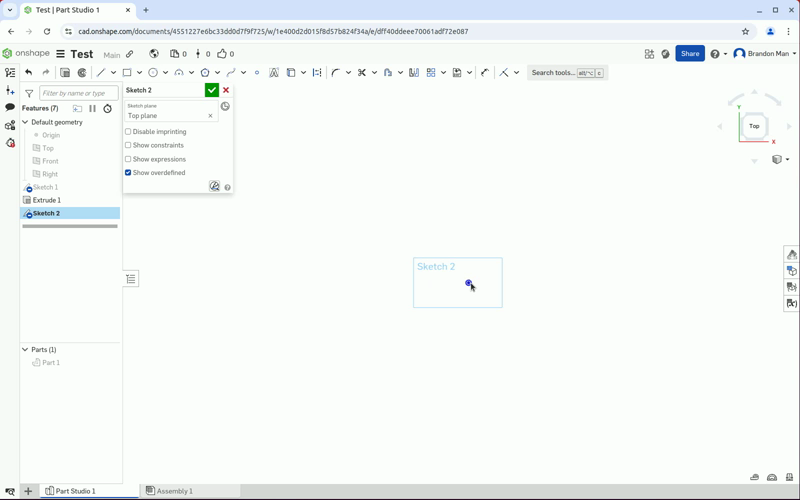
mouse_move(470, 282)
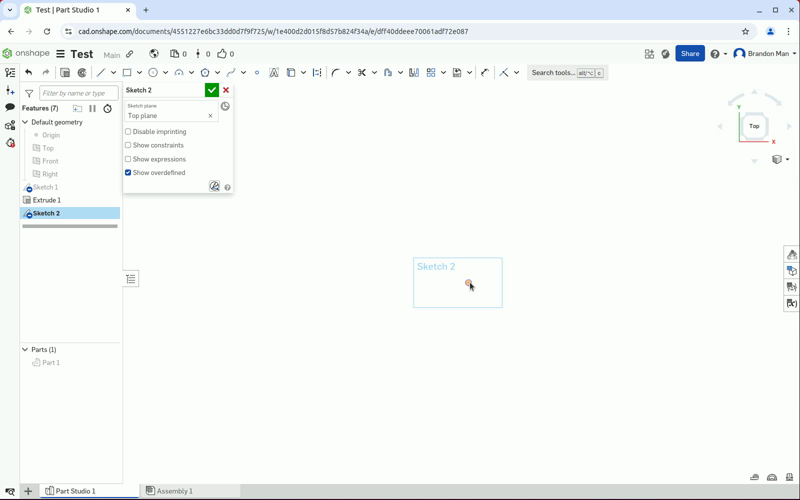
scroll(6)
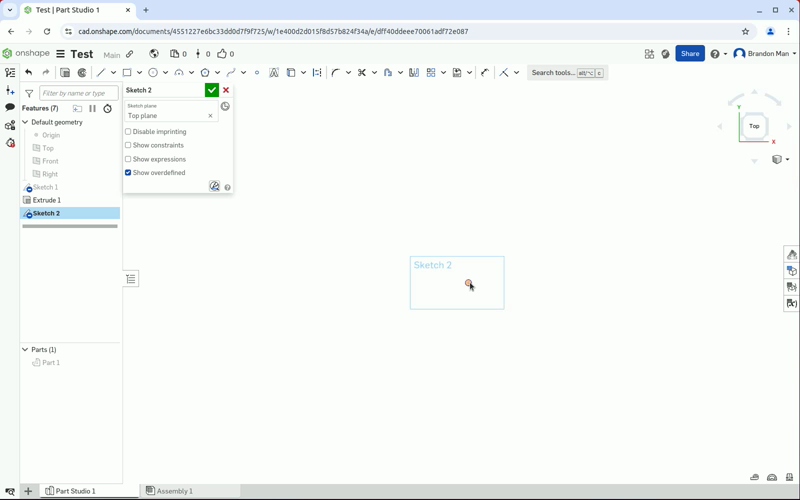
scroll(6)
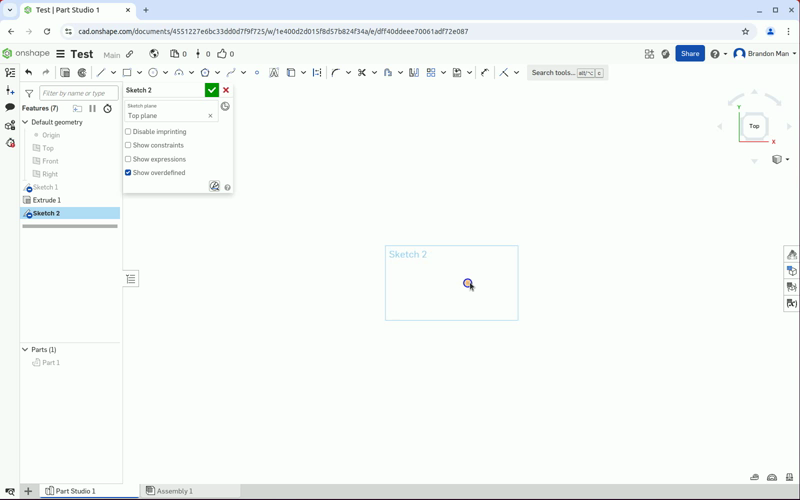
scroll(6)
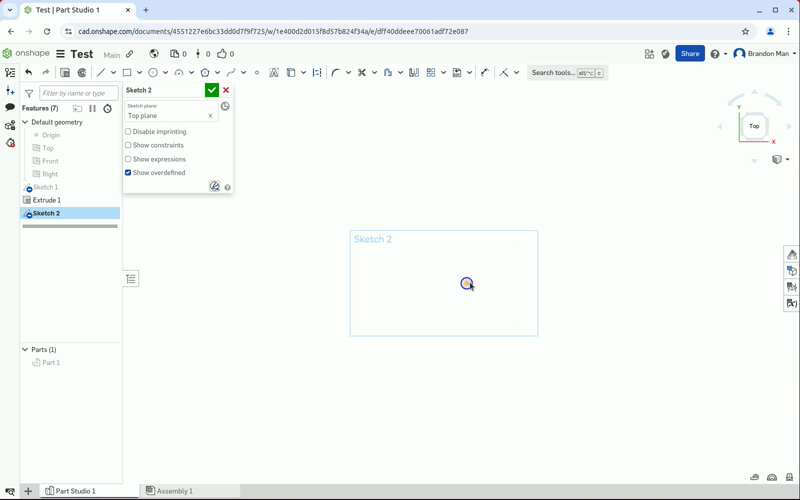
scroll(6)
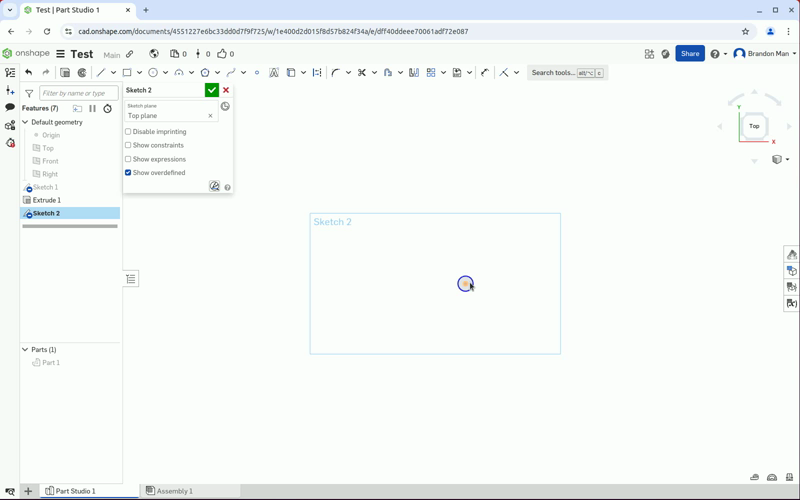
scroll(6)
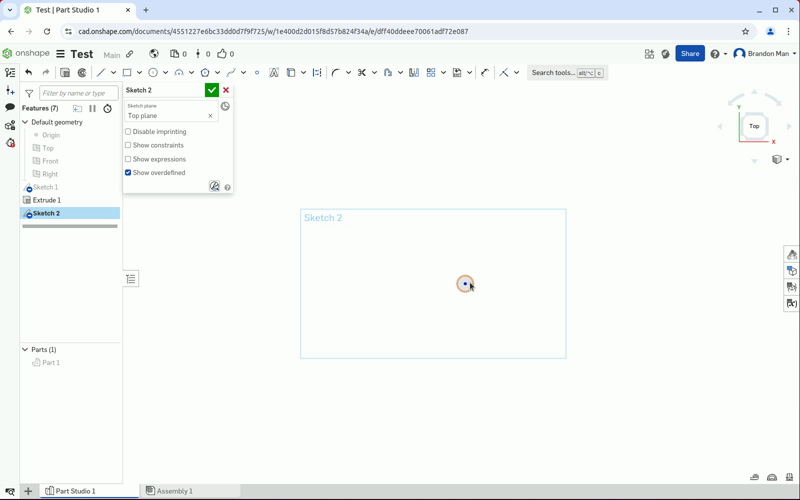
scroll(6)
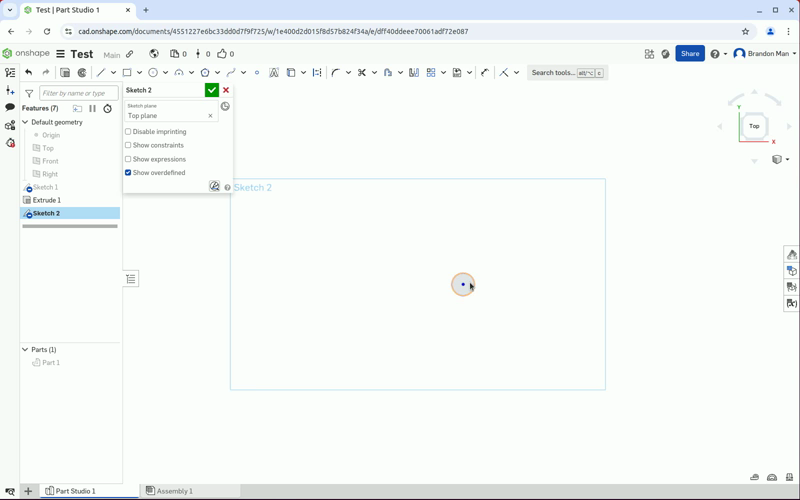
scroll(6)
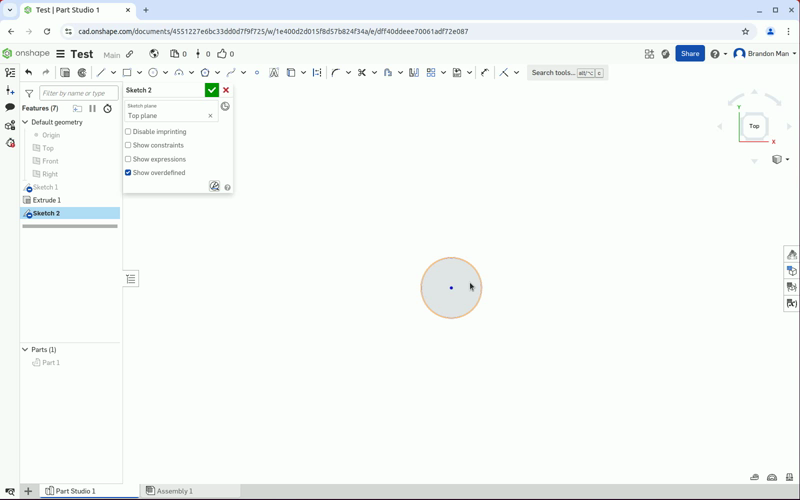
click(470, 282)
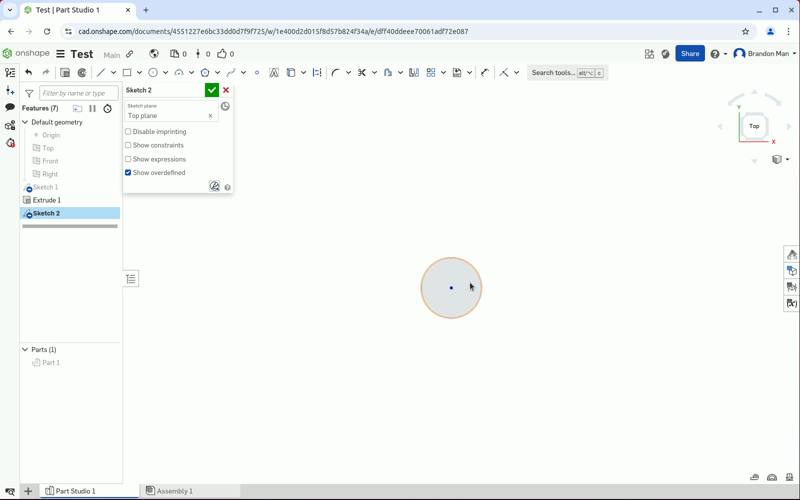
scroll(-6)
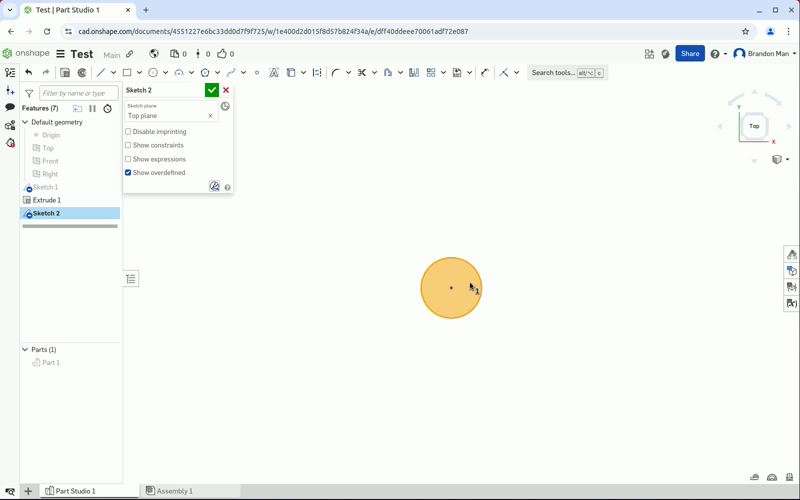
scroll(-6)
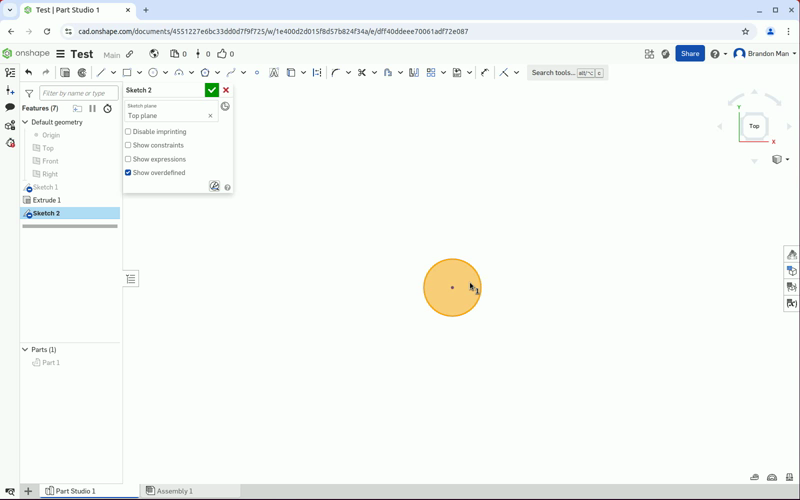
scroll(-6)
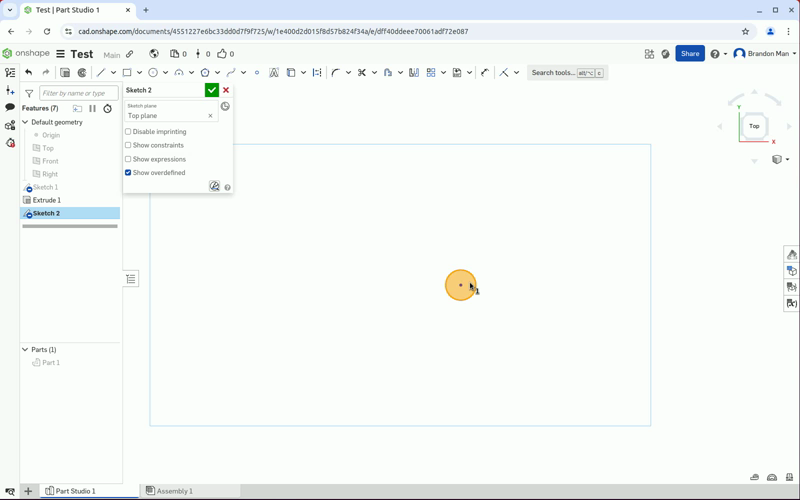
scroll(-6)
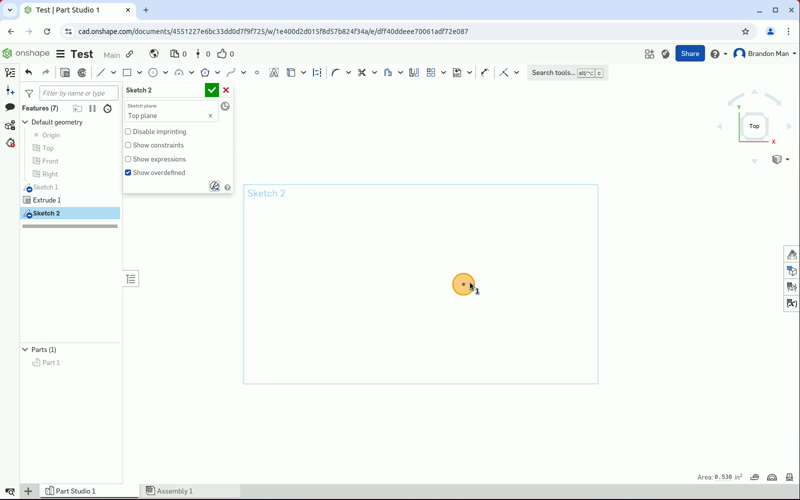
scroll(-6)
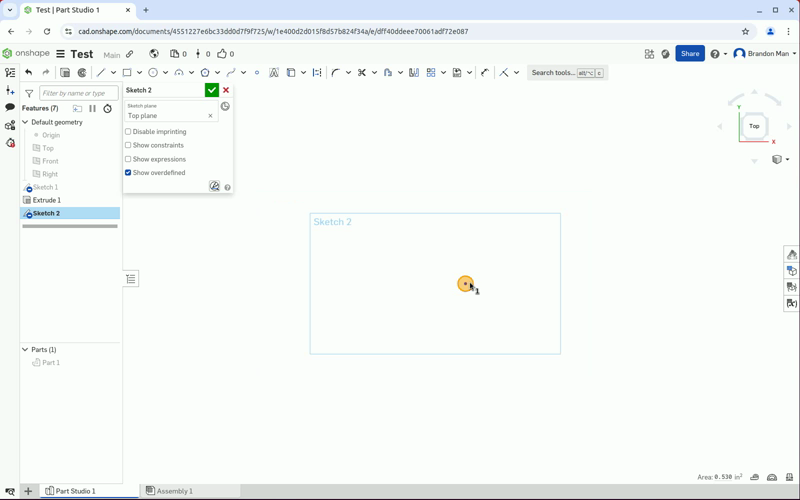
scroll(-6)
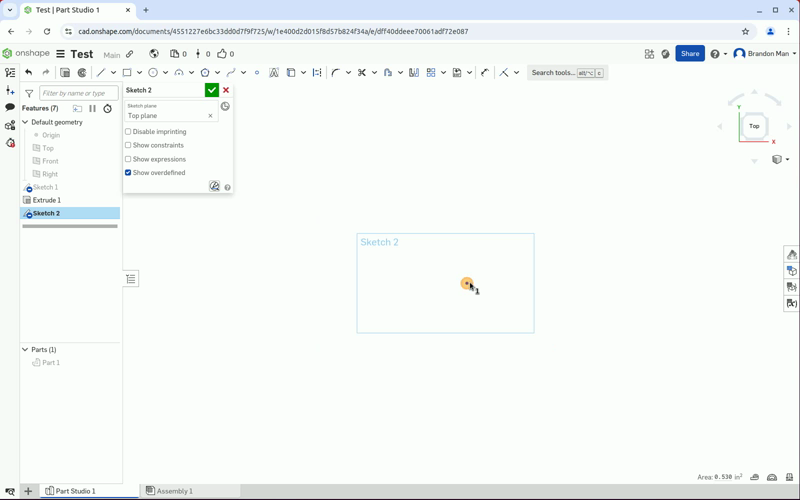
scroll(-6)
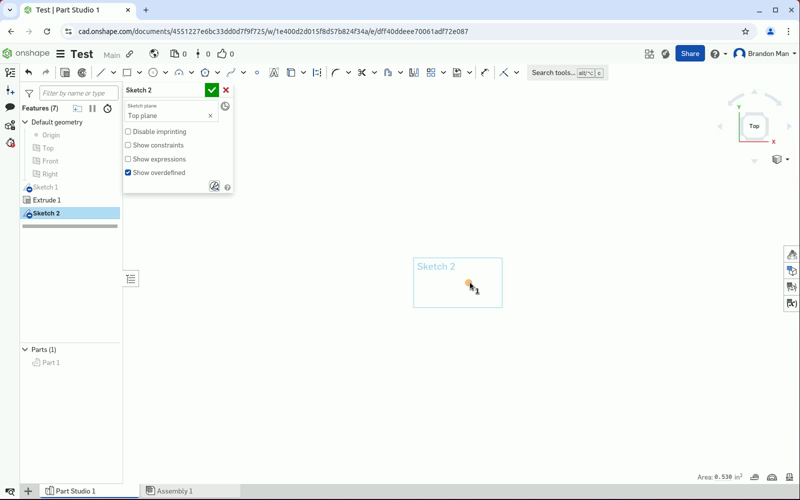
mouse_move(73, 352)
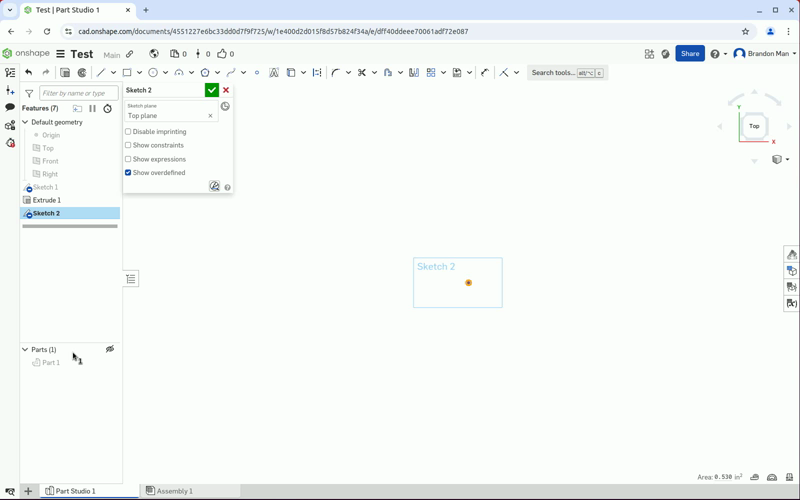
key(shift+y)
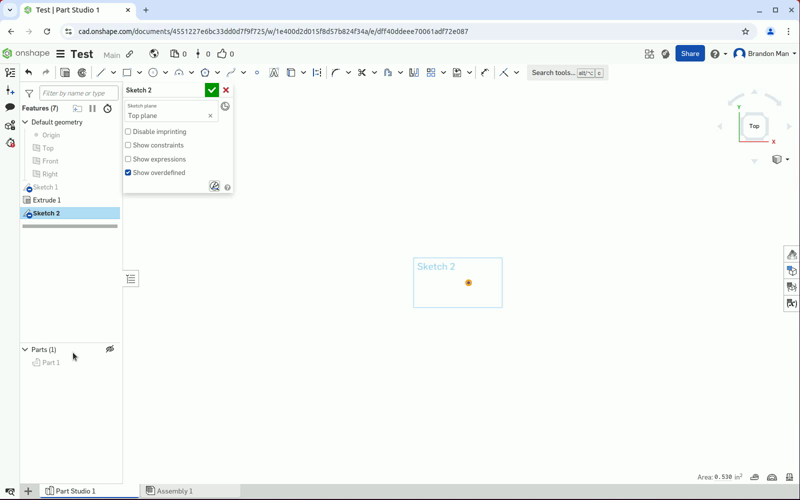
key(shift+e)
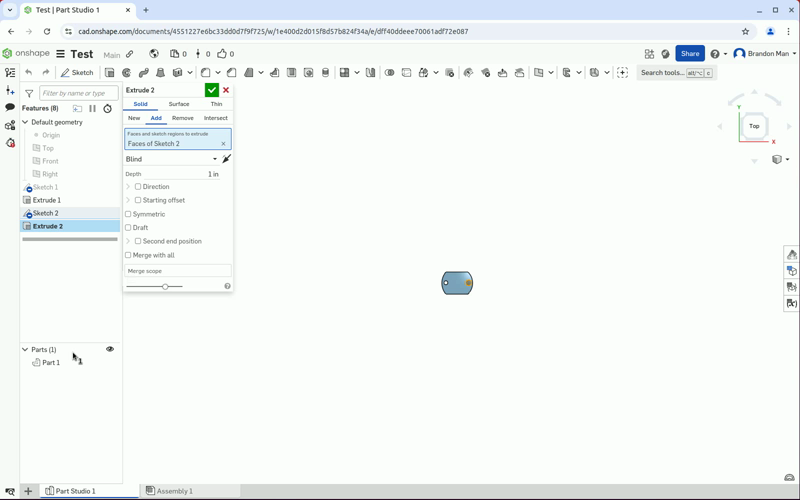
mouse_move(143, 106)
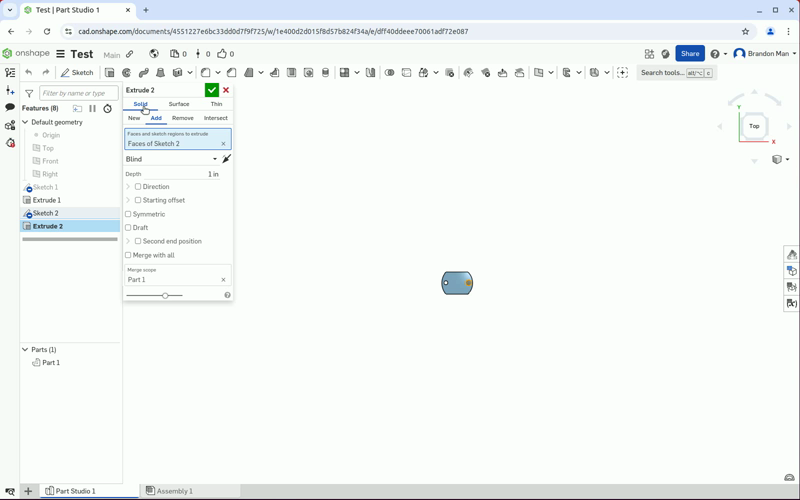
click(143, 106)
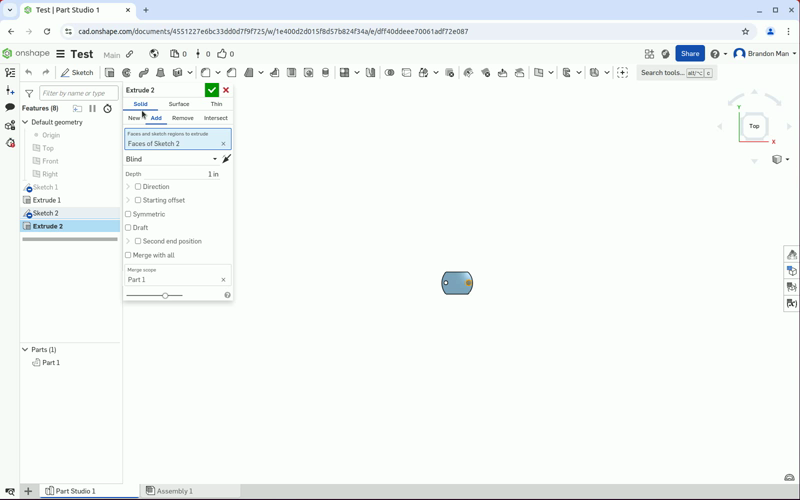
mouse_move(137, 120)
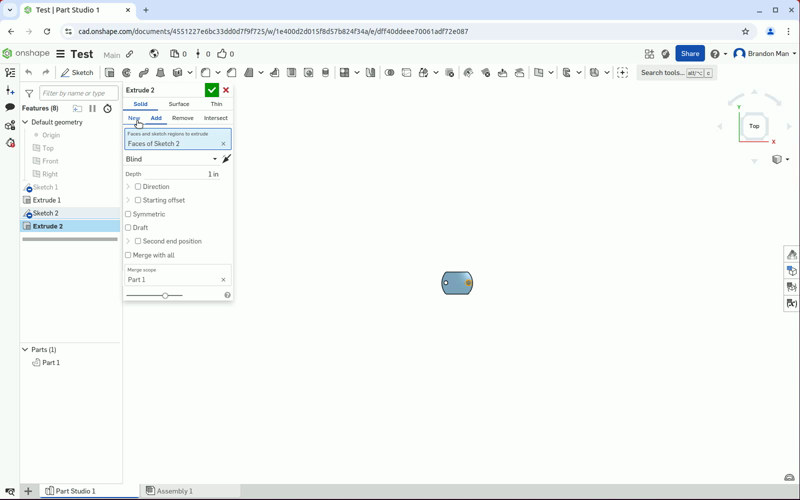
click(137, 120)
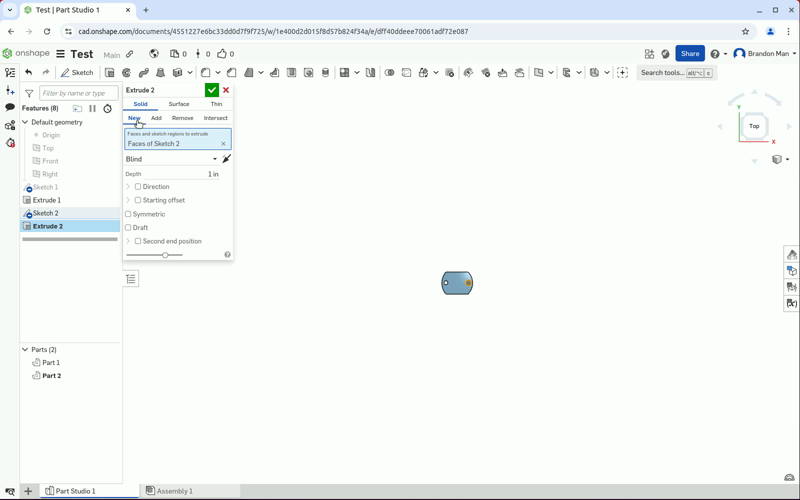
key(tab, 4)
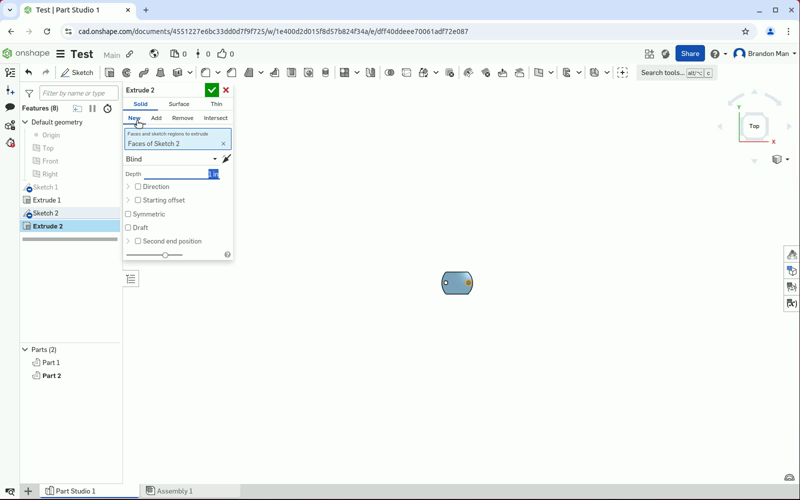
text(23.108)
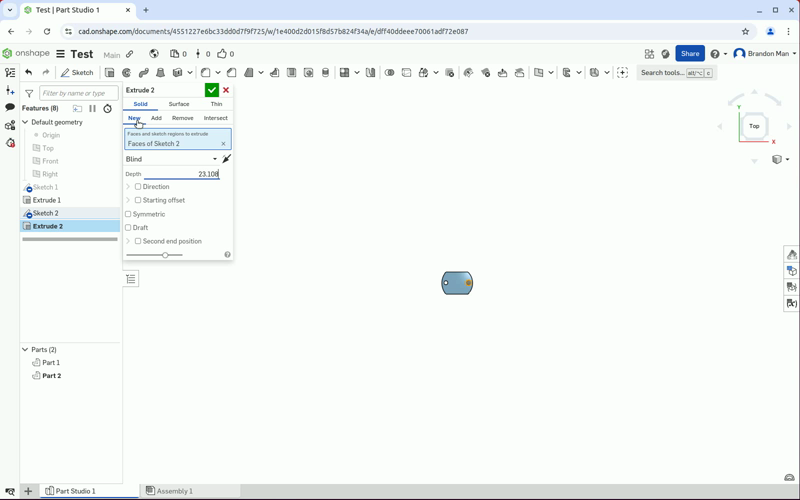
key(enter)
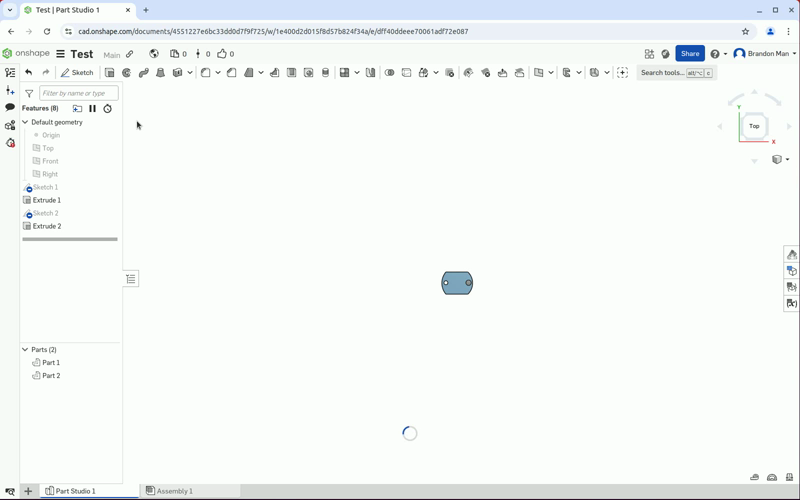
key(shift+h)
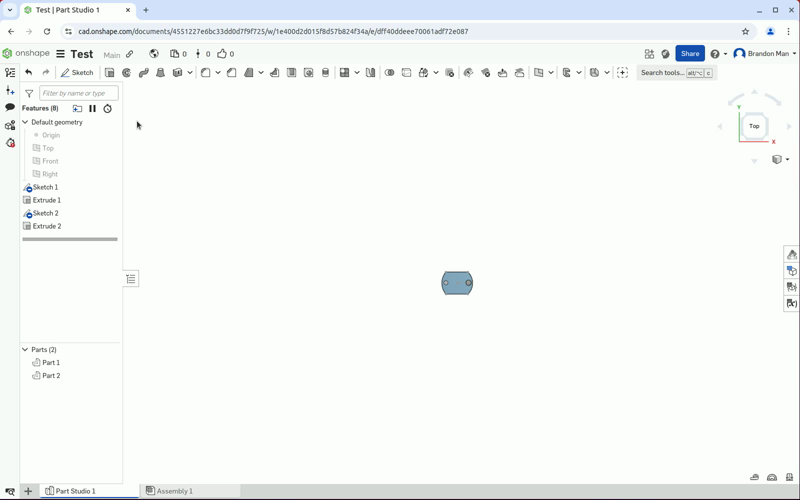
key(shift+h)
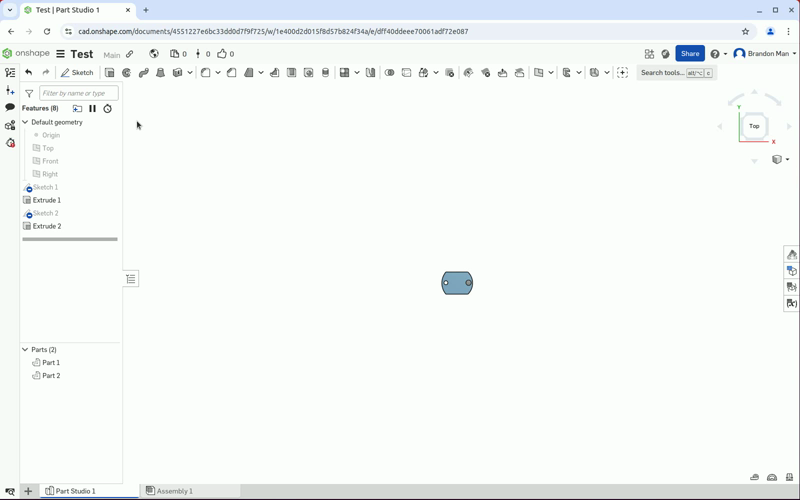
mouse_move(73, 189)
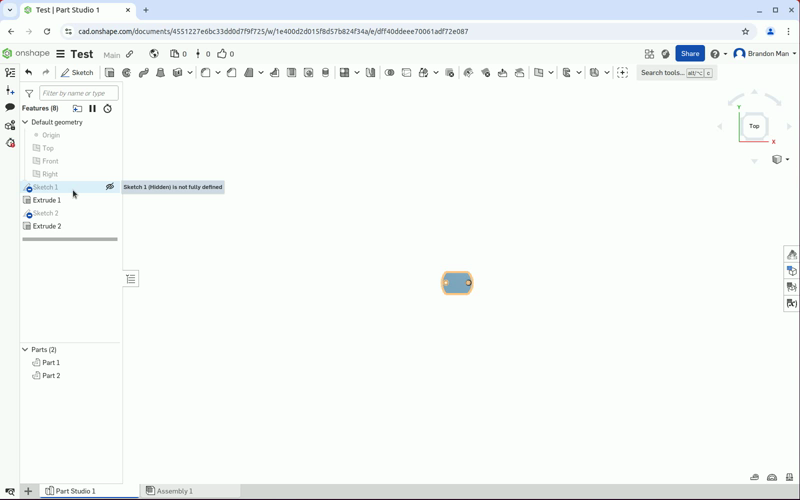
click(73, 189)
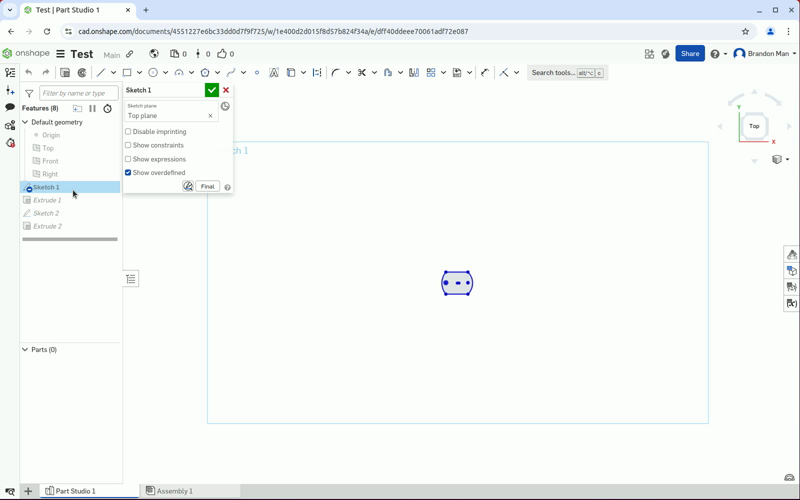
mouse_move(229, 92)
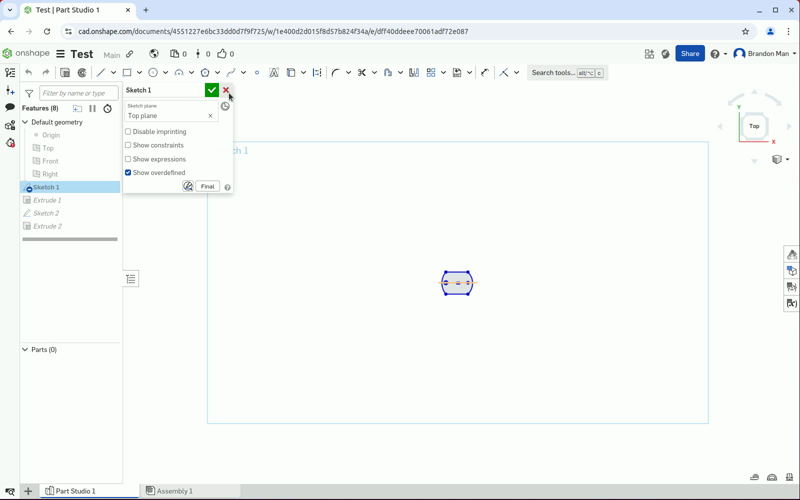
click(229, 92)
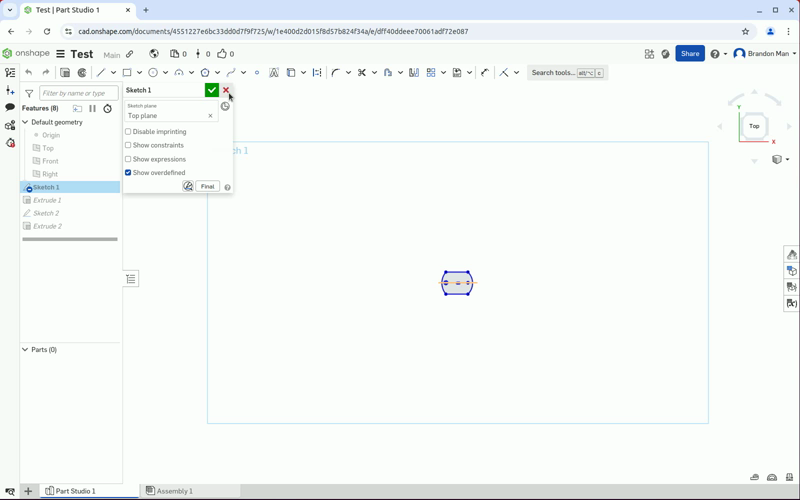
key(shift+s)
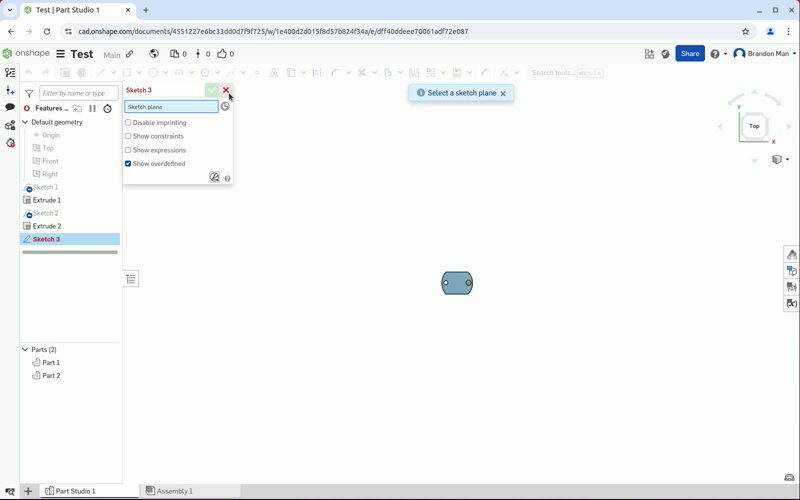
mouse_move(73, 150)
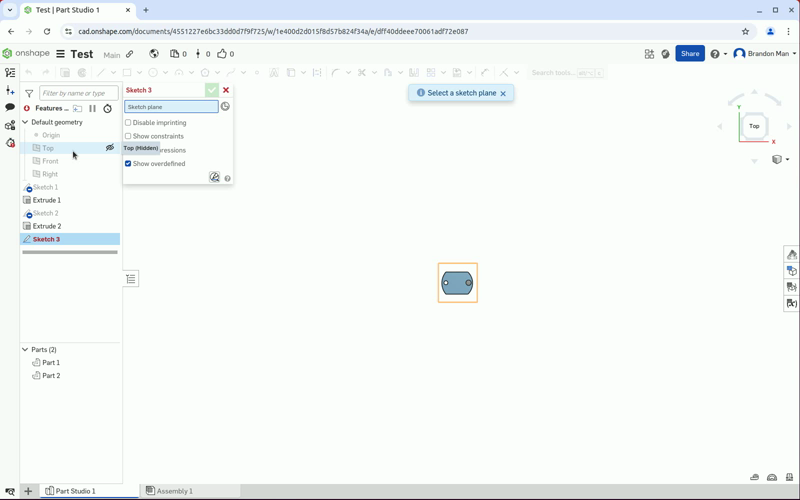
click(73, 150)
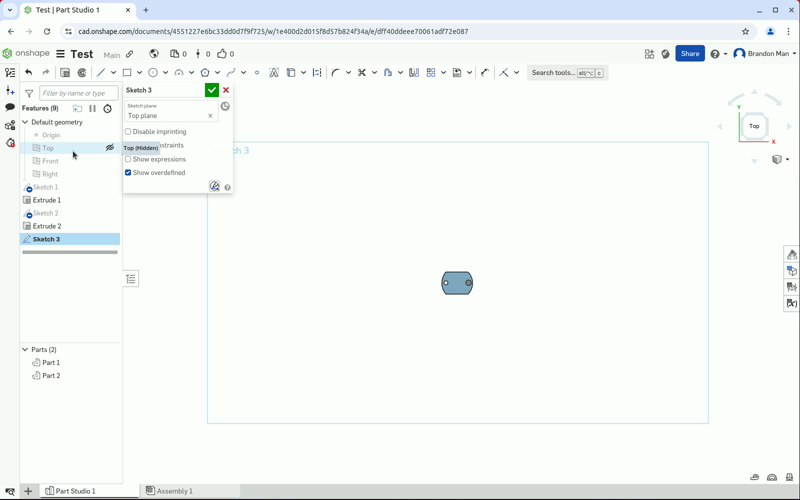
mouse_move(73, 352)
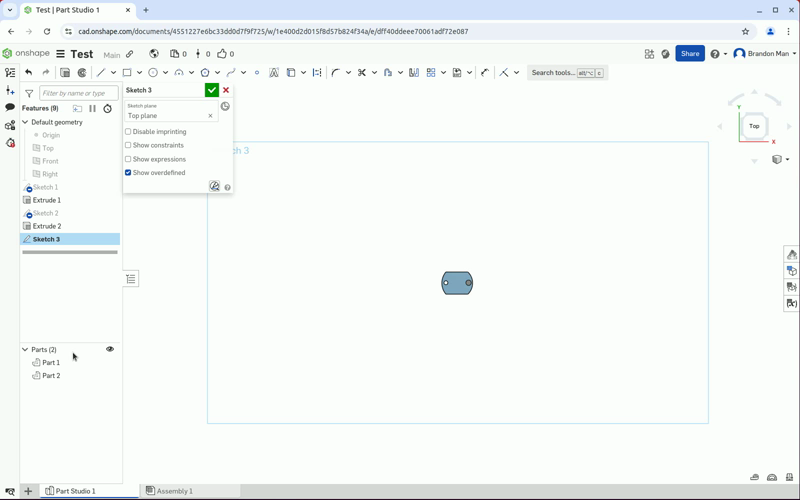
key(y)
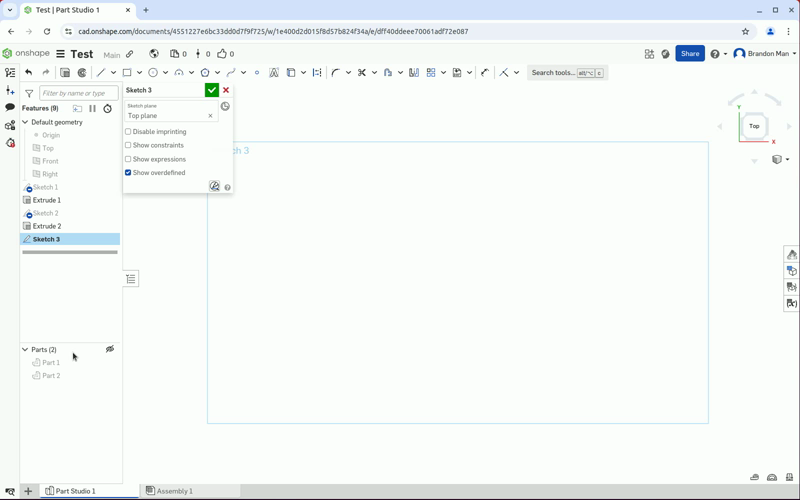
key(c)
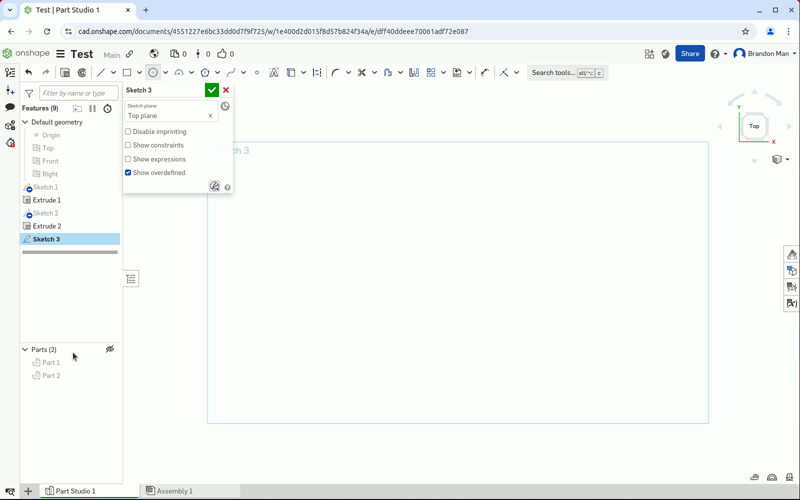
key_down(shift)
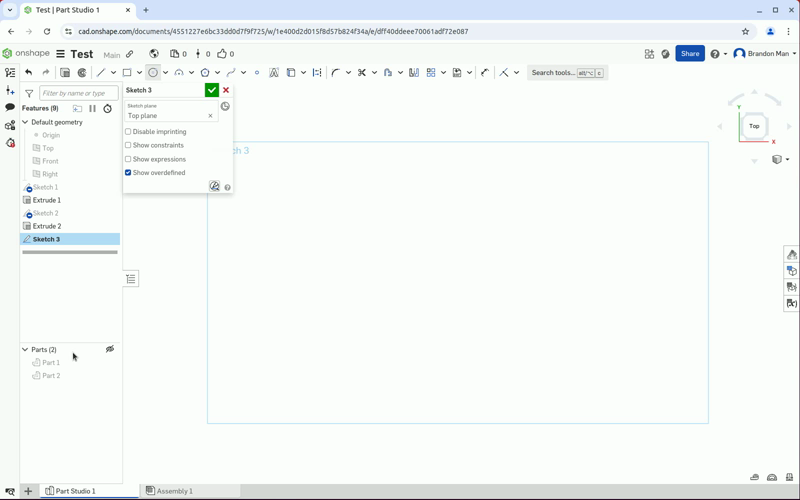
mouse_move(453, 282)
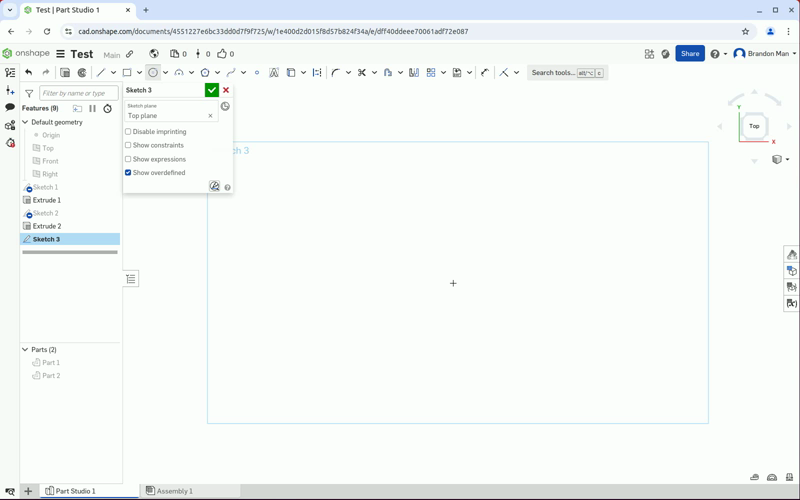
click(453, 282)
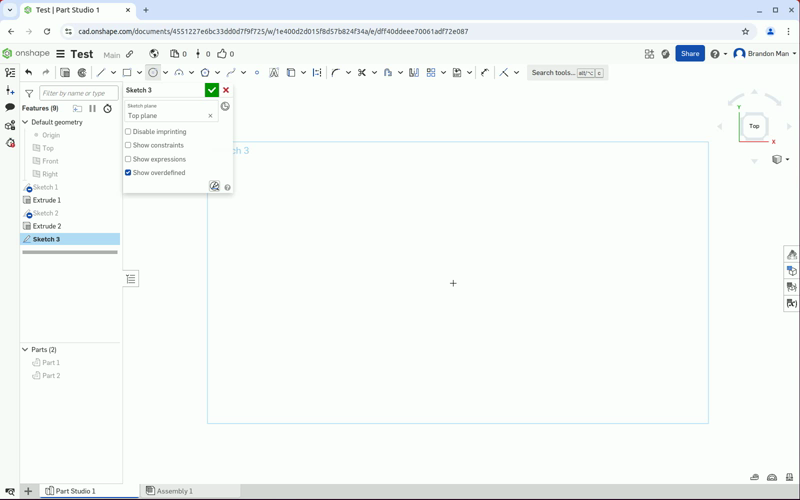
key_up(shift)
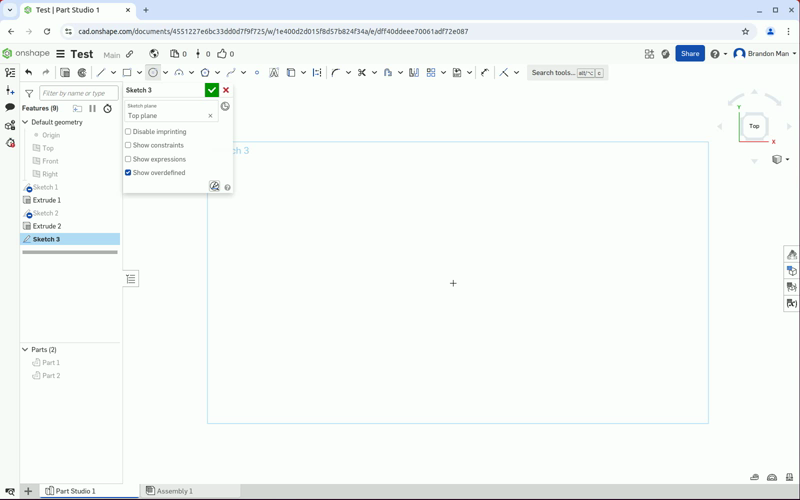
mouse_move(455, 282)
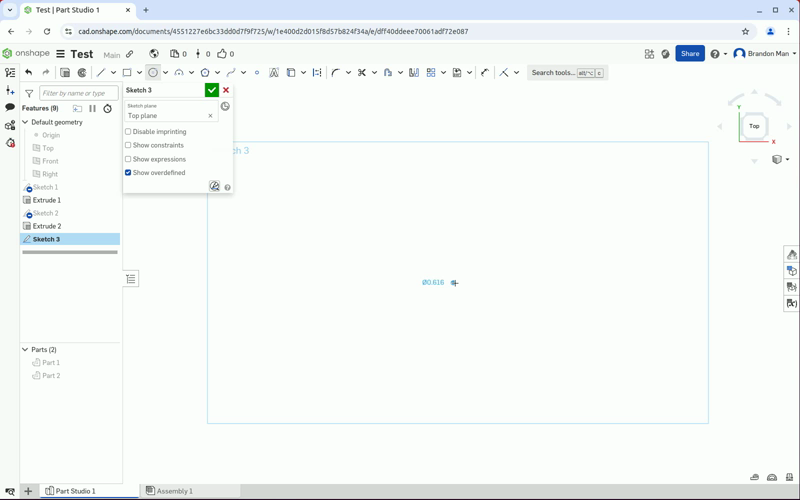
scroll(6)
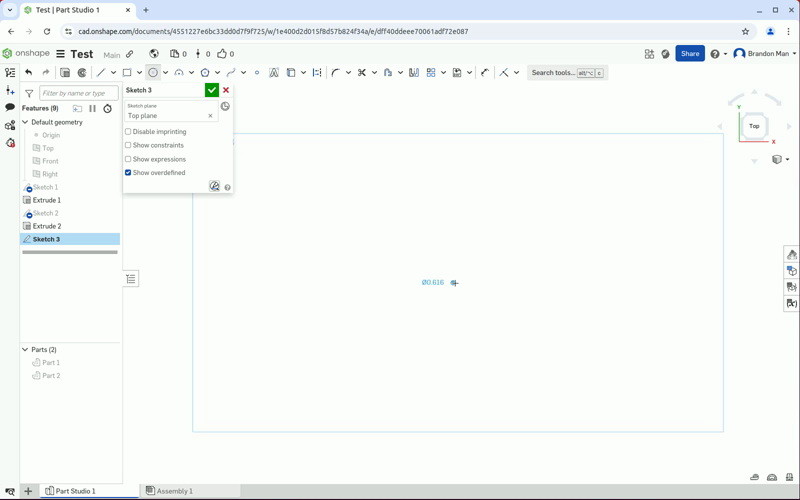
scroll(6)
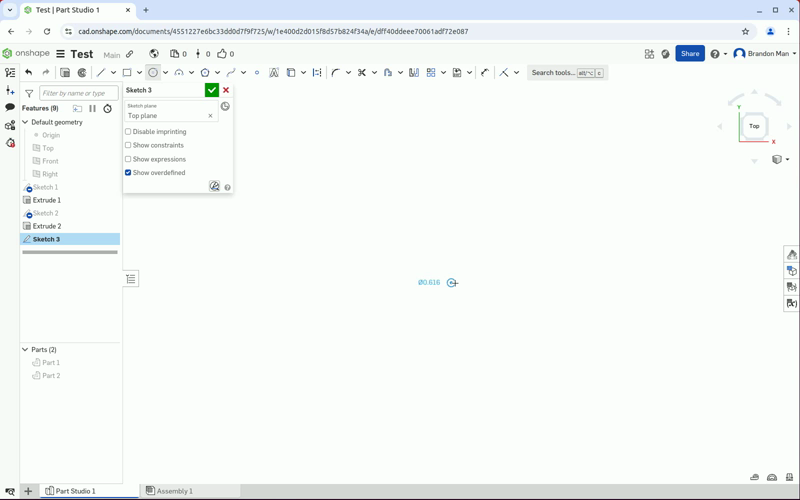
scroll(6)
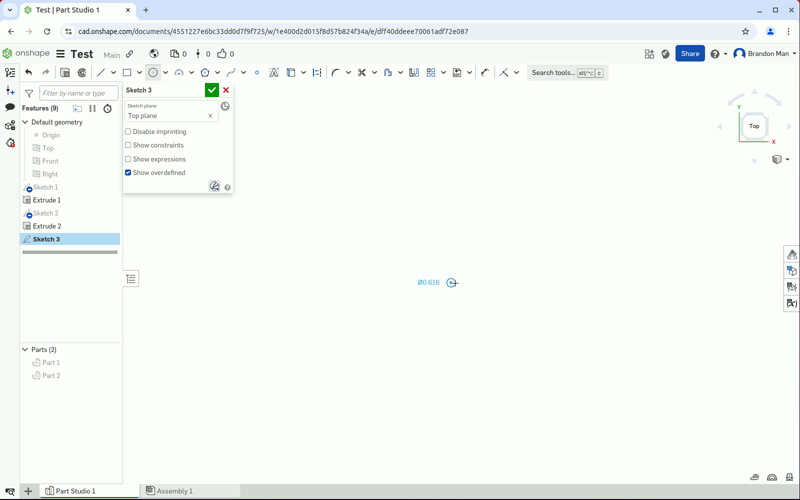
scroll(6)
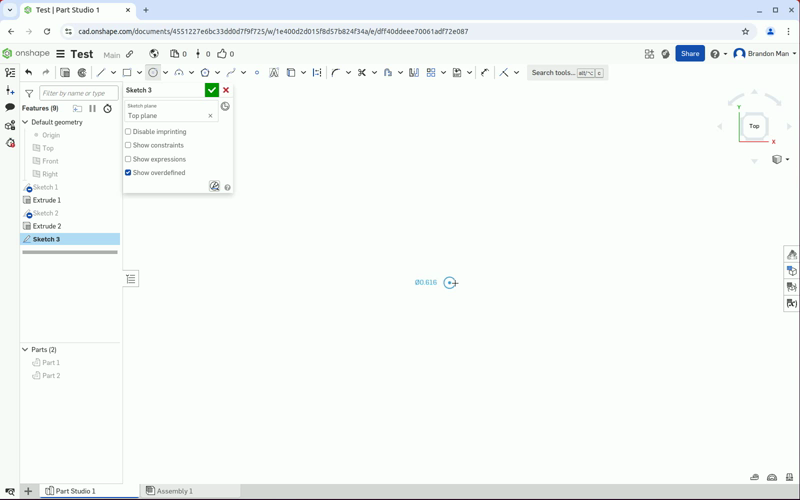
scroll(6)
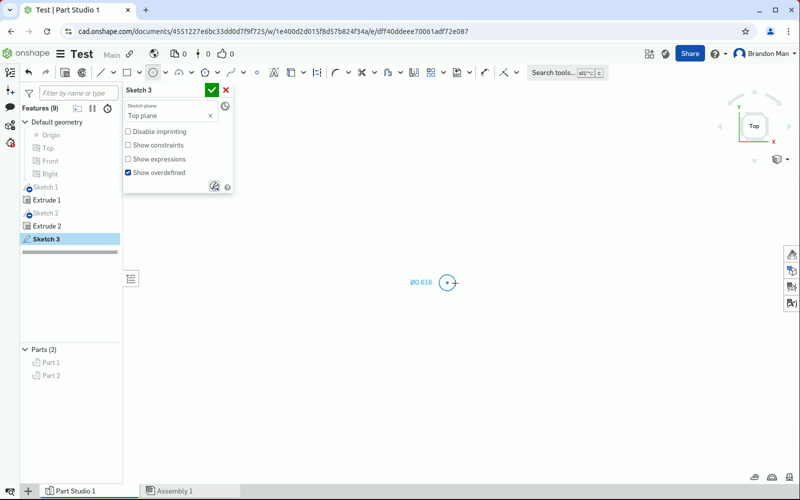
scroll(6)
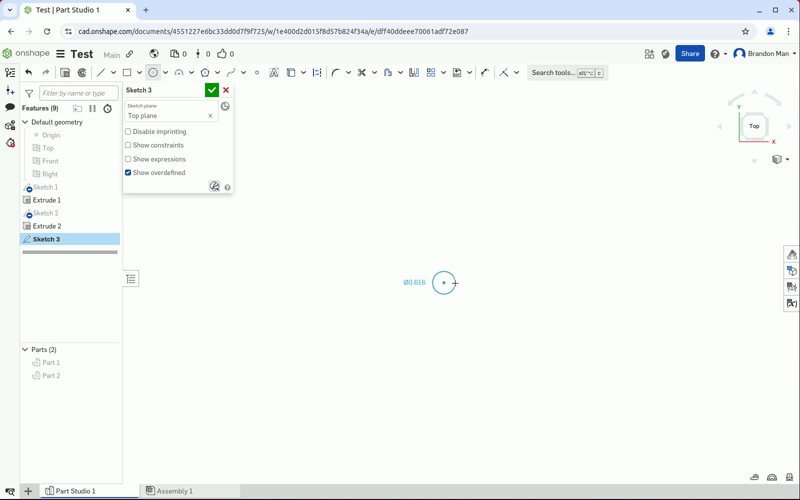
scroll(6)
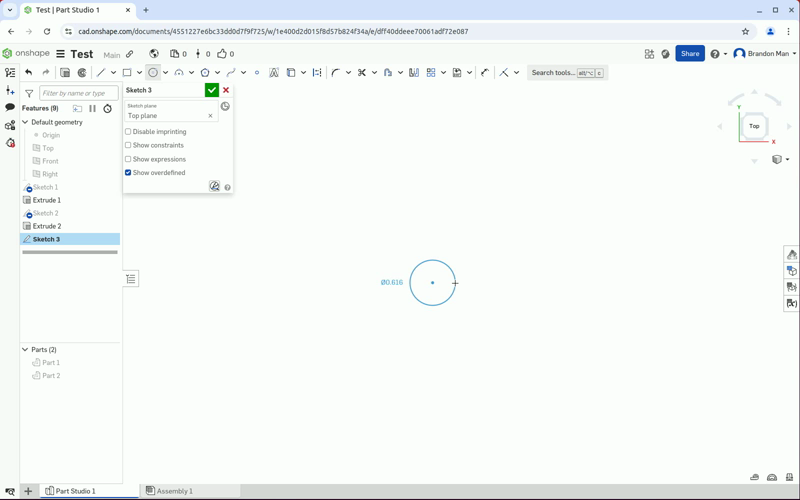
click(455, 282)
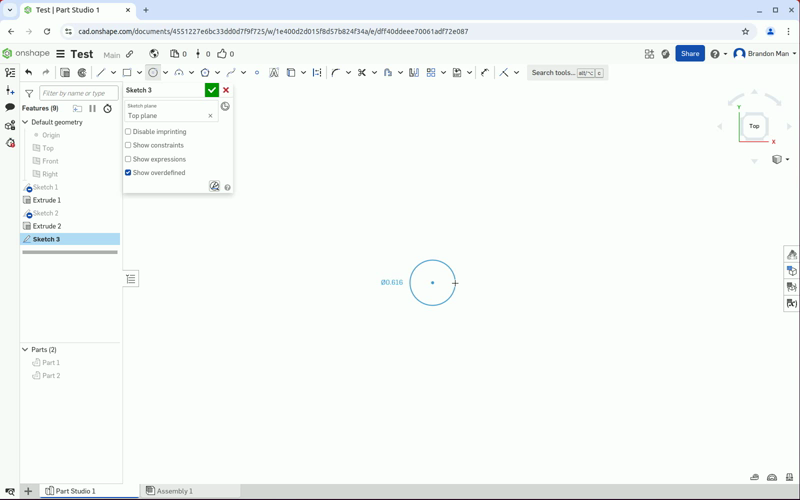
scroll(-6)
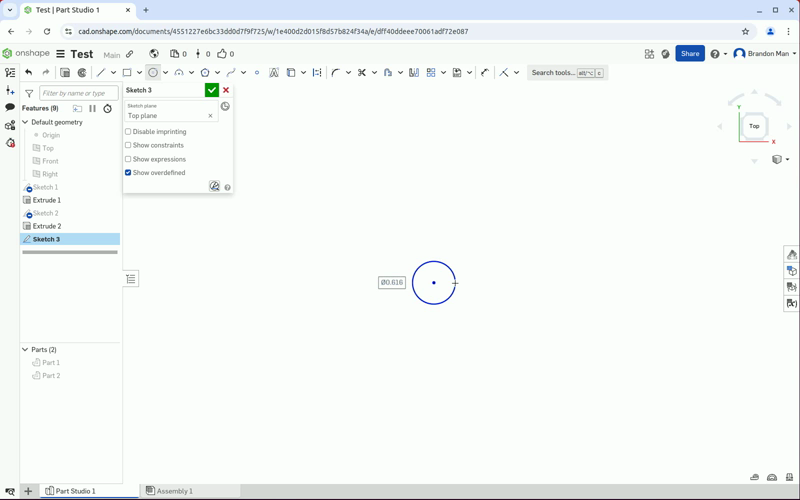
scroll(-6)
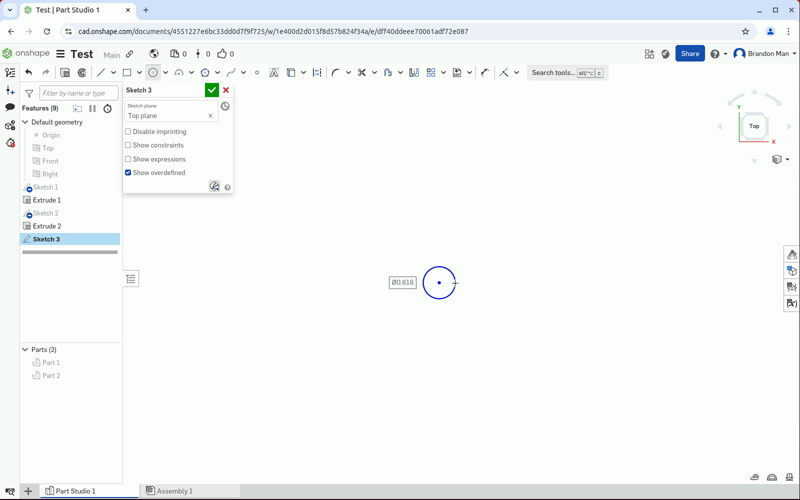
scroll(-6)
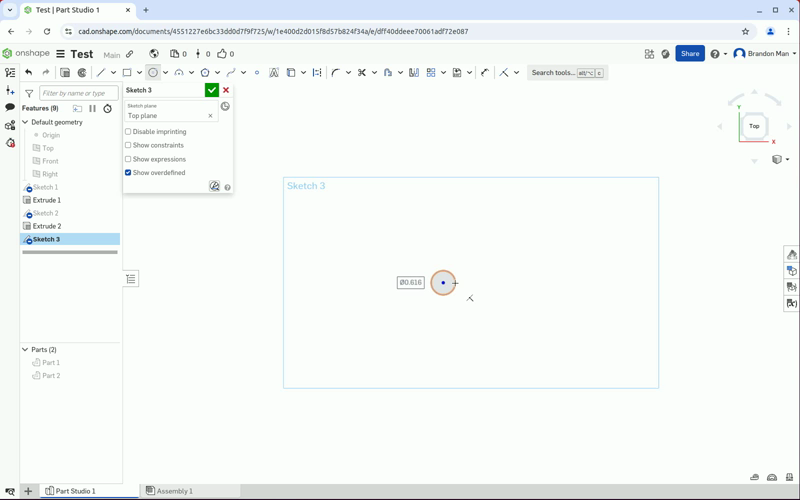
scroll(-6)
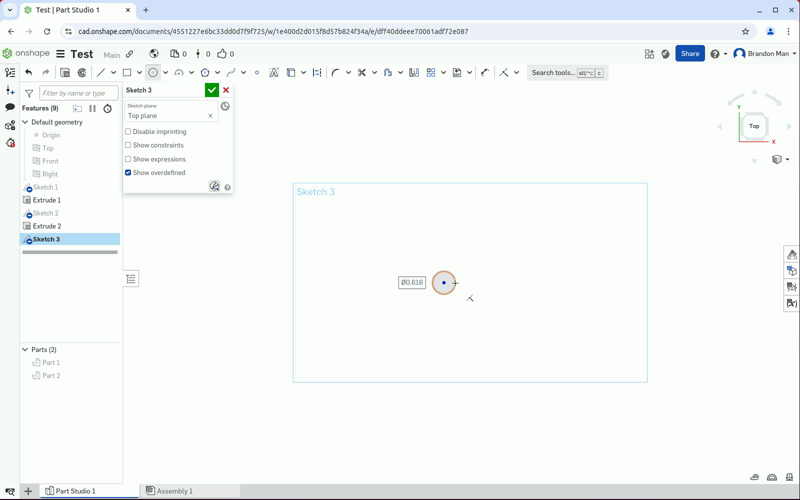
scroll(-6)
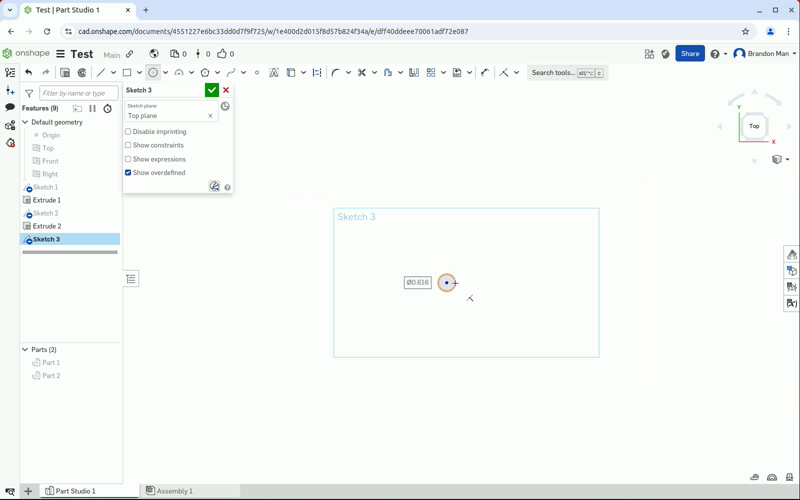
scroll(-6)
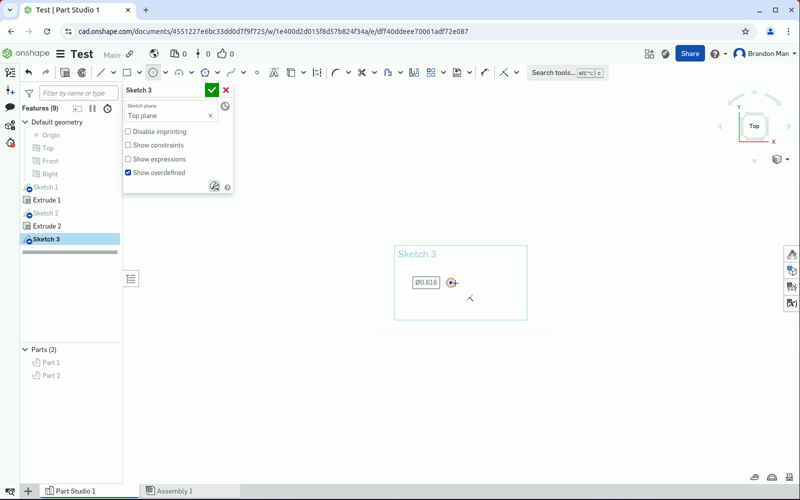
scroll(-6)
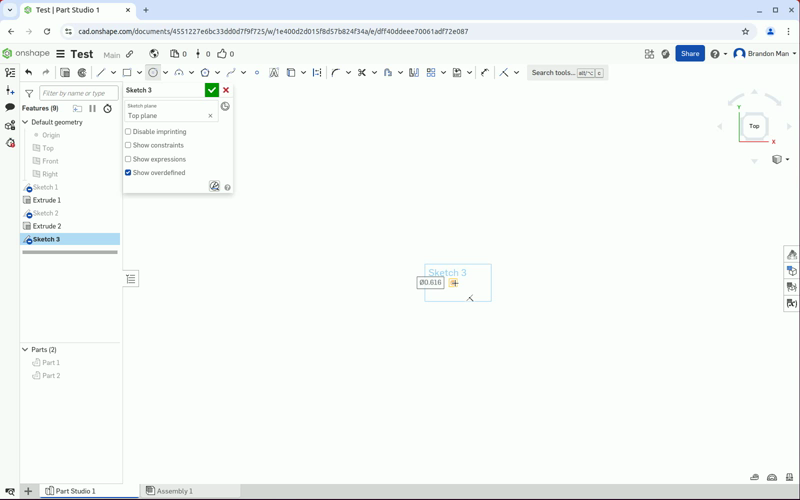
key(esc)
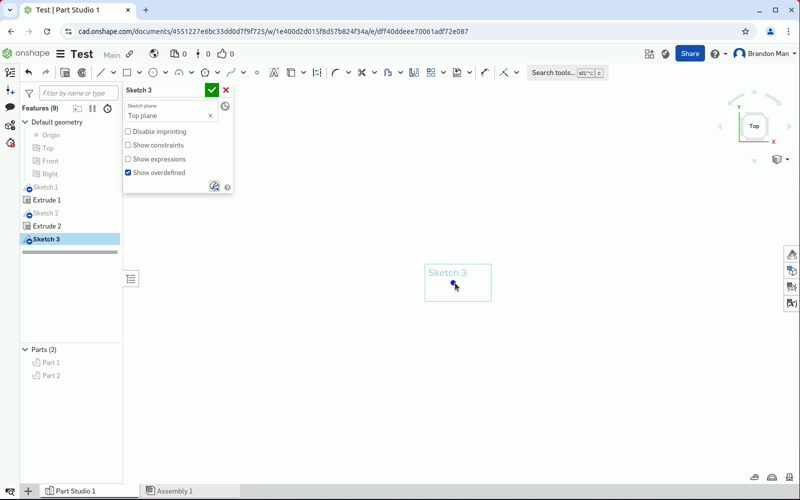
mouse_move(454, 282)
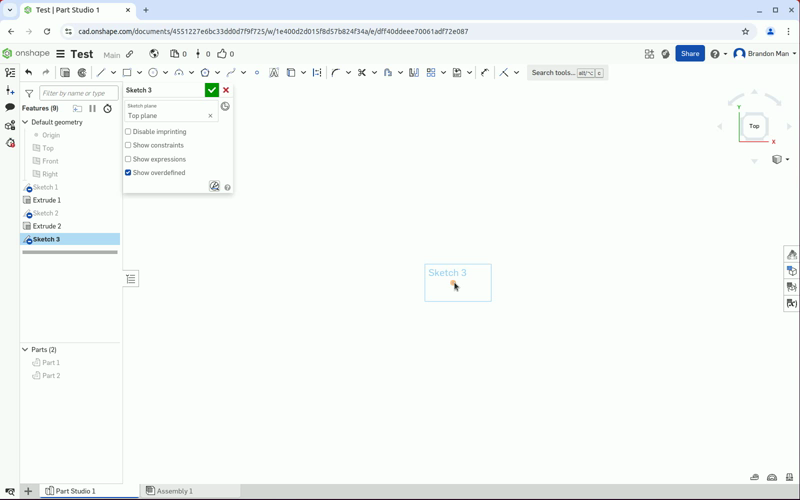
scroll(6)
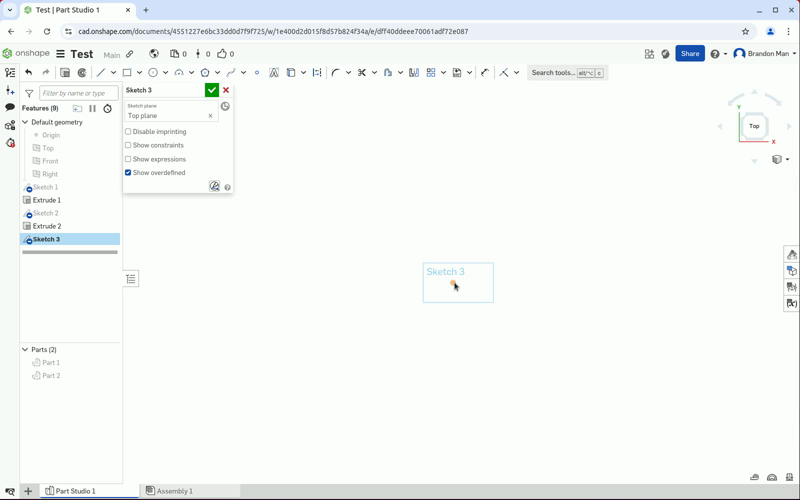
scroll(6)
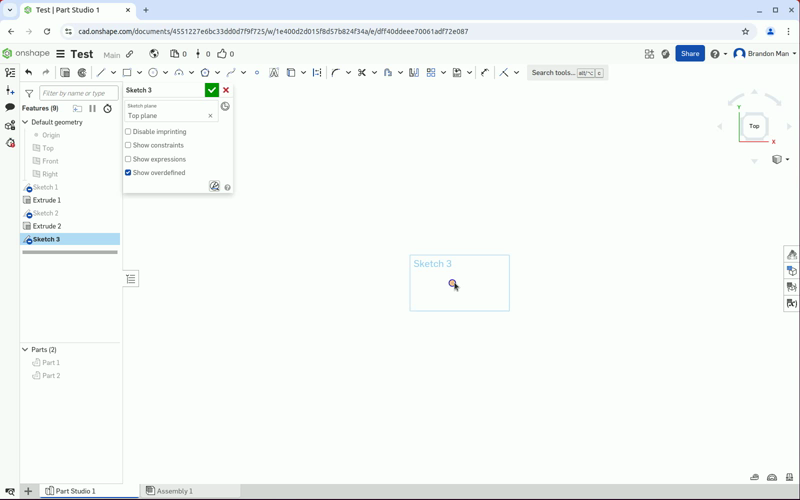
scroll(6)
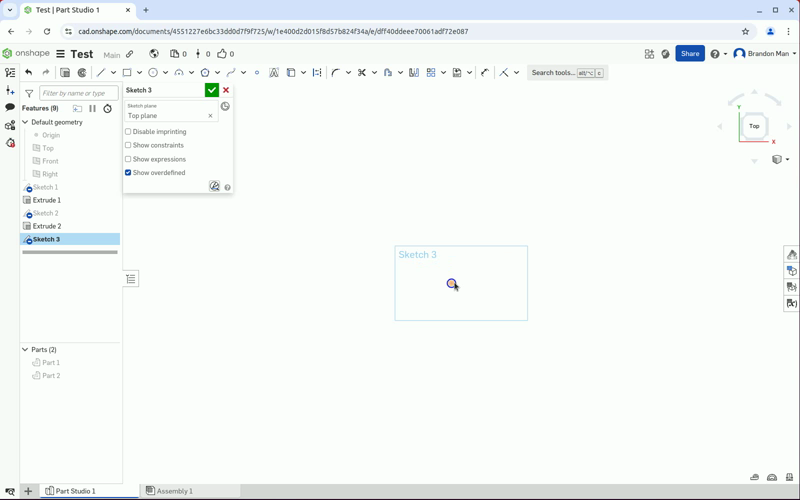
scroll(6)
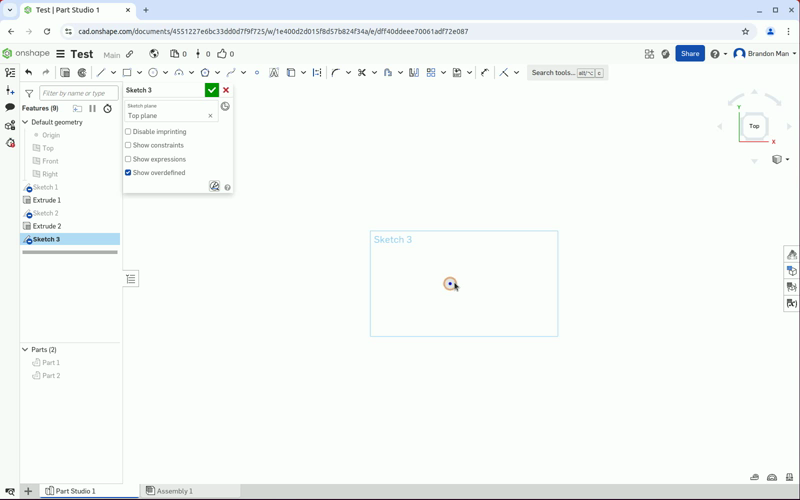
scroll(6)
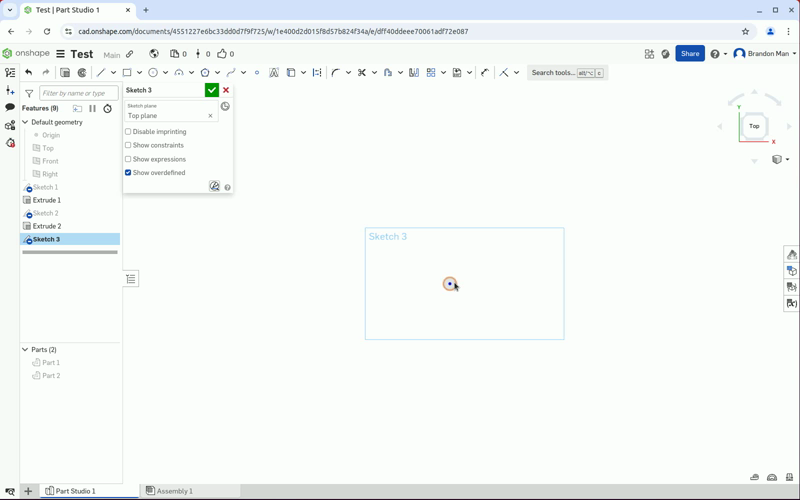
scroll(6)
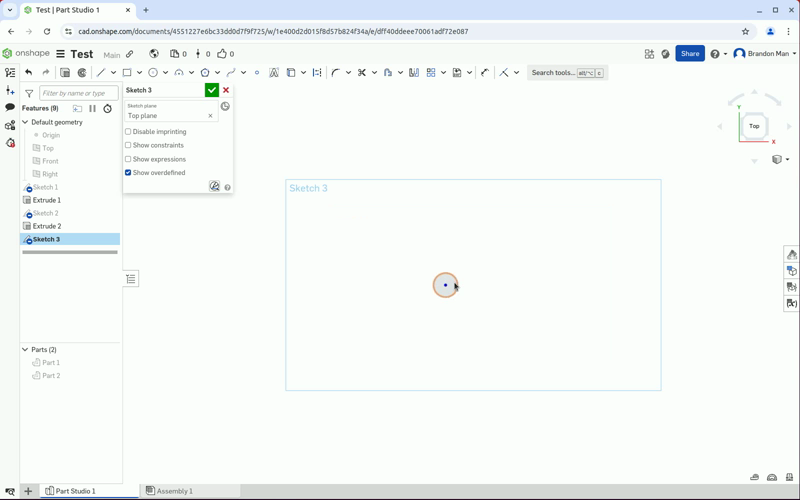
scroll(6)
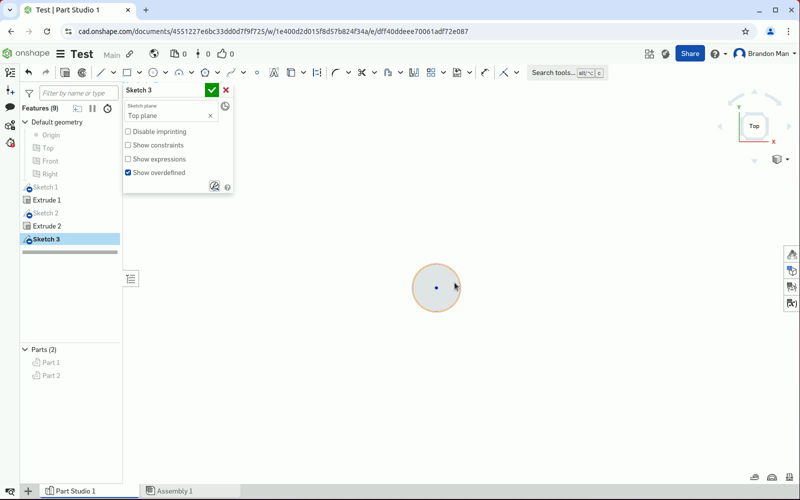
click(454, 282)
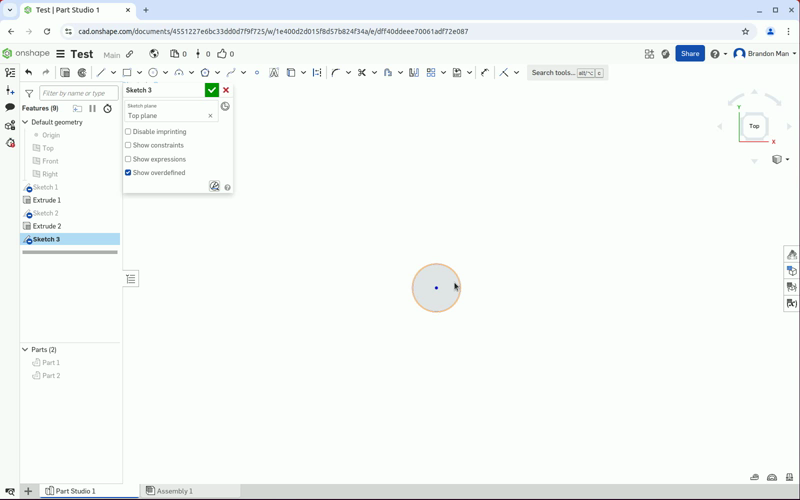
scroll(-6)
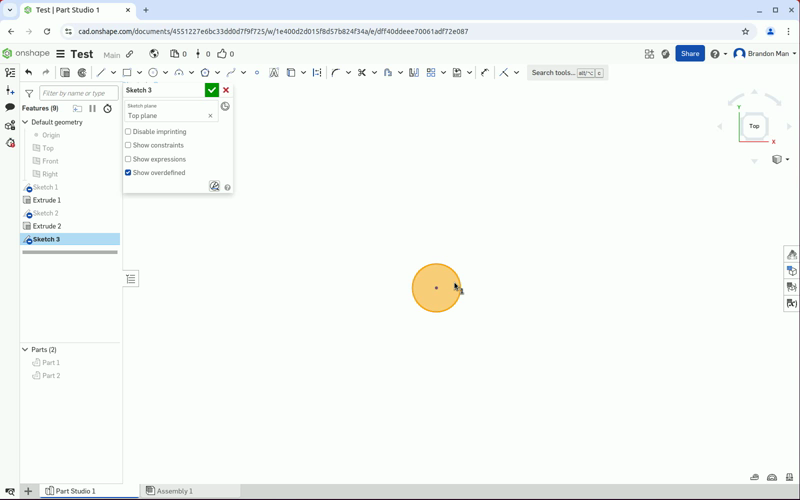
scroll(-6)
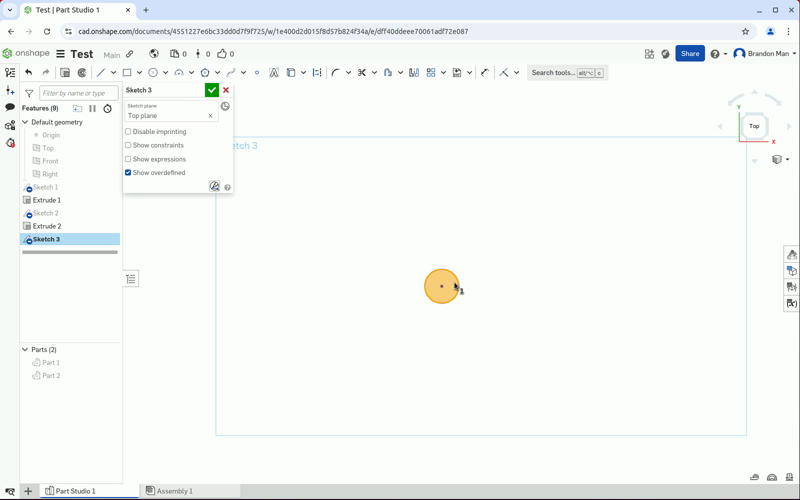
scroll(-6)
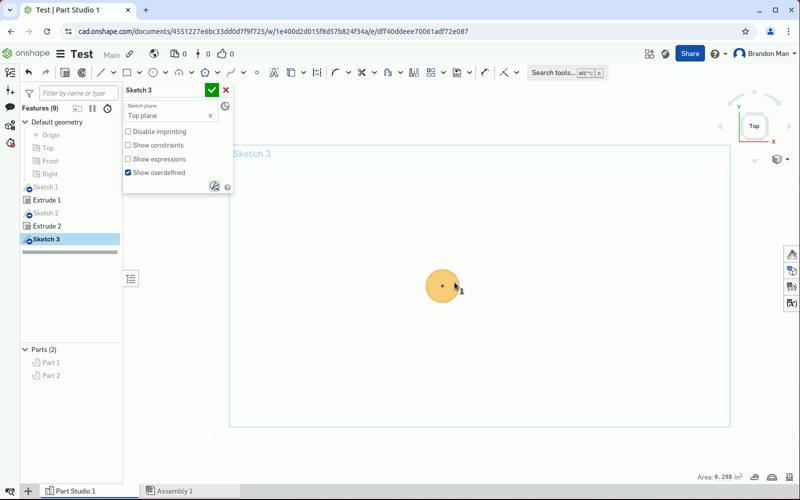
scroll(-6)
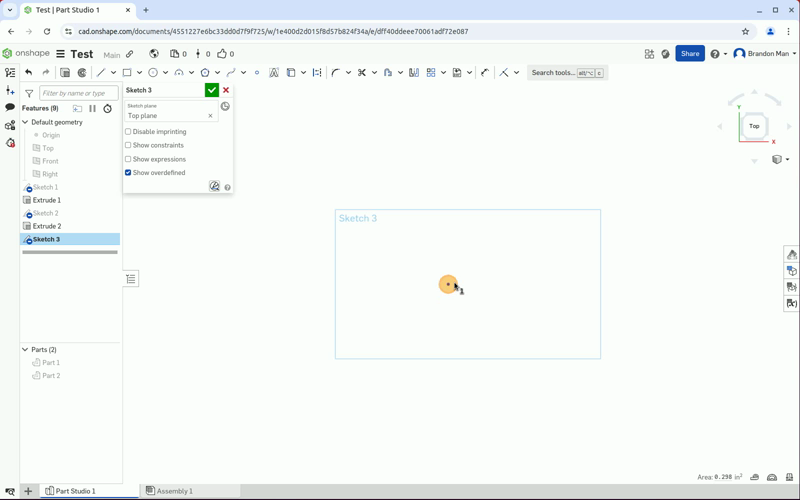
scroll(-6)
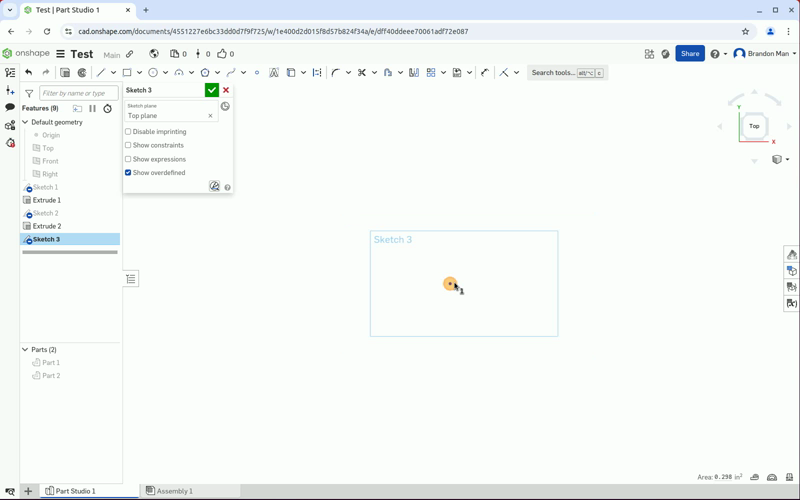
scroll(-6)
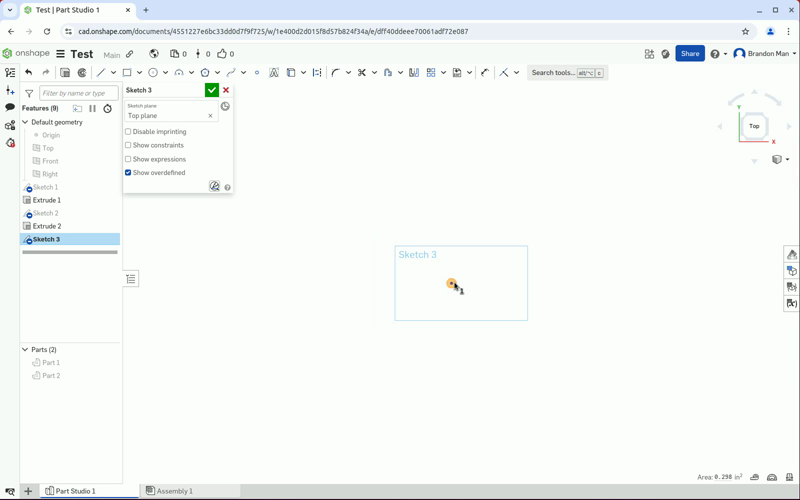
scroll(-6)
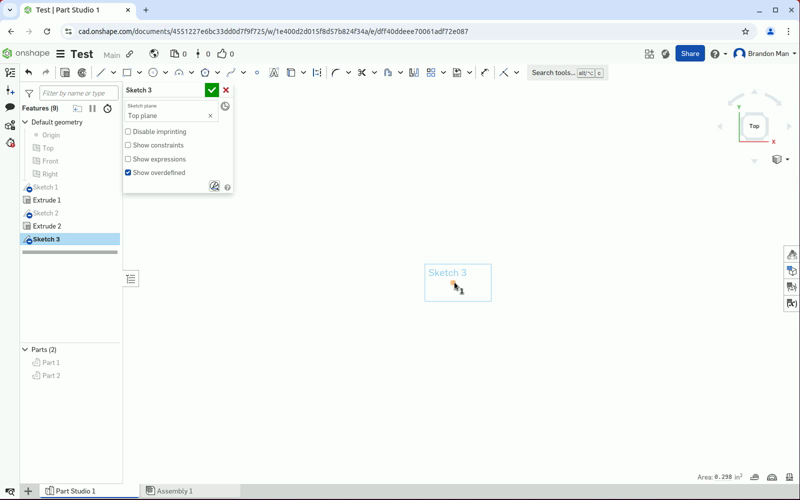
mouse_move(73, 352)
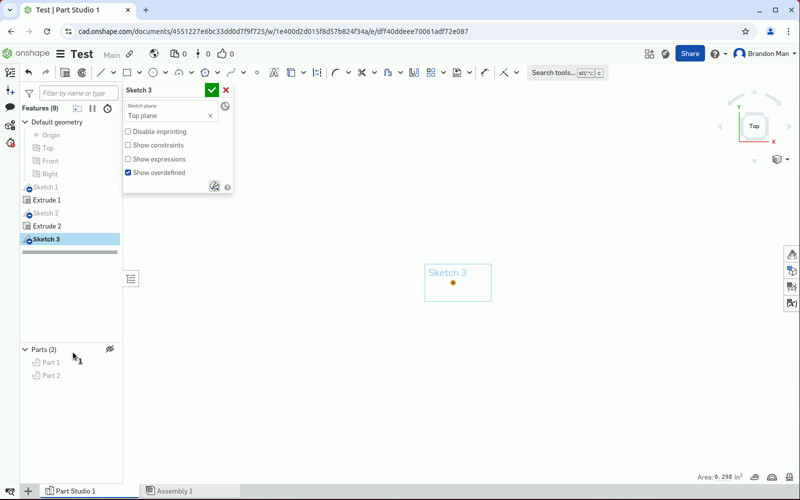
key(shift+y)
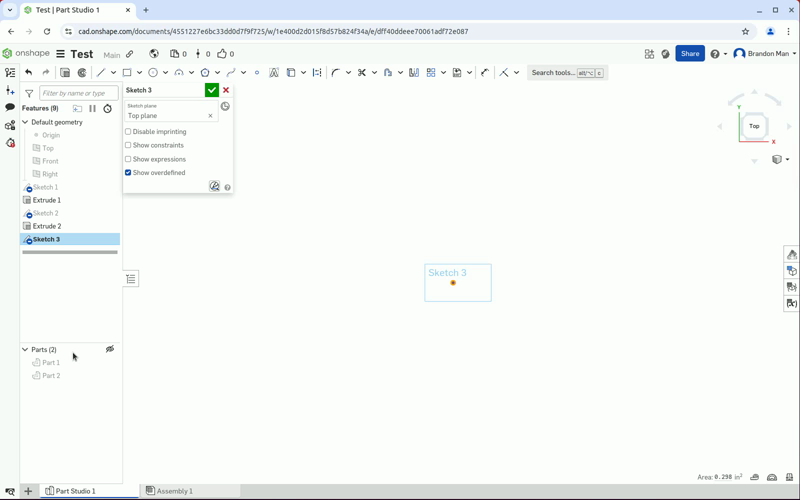
key(shift+e)
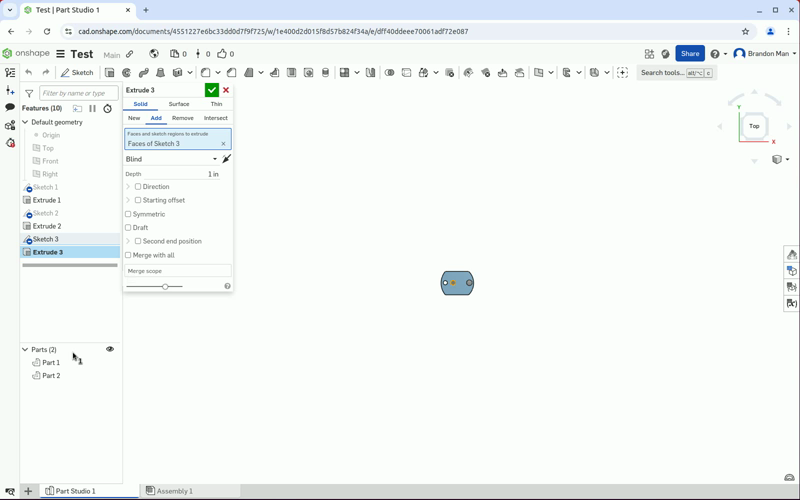
mouse_move(143, 106)
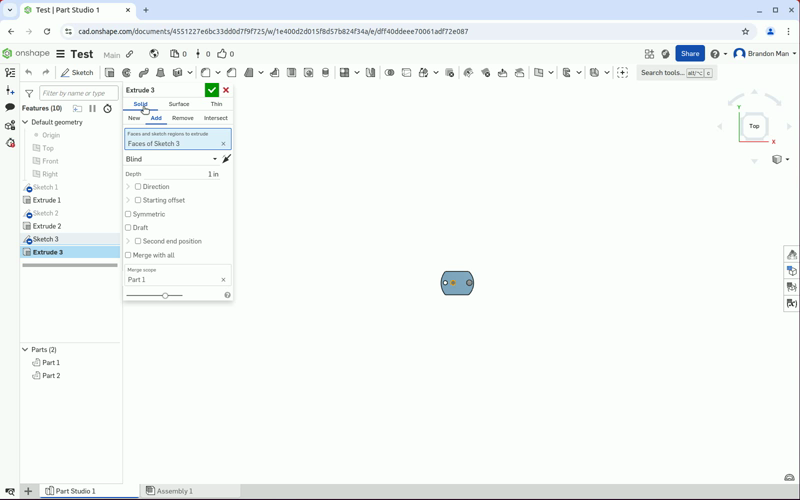
click(143, 106)
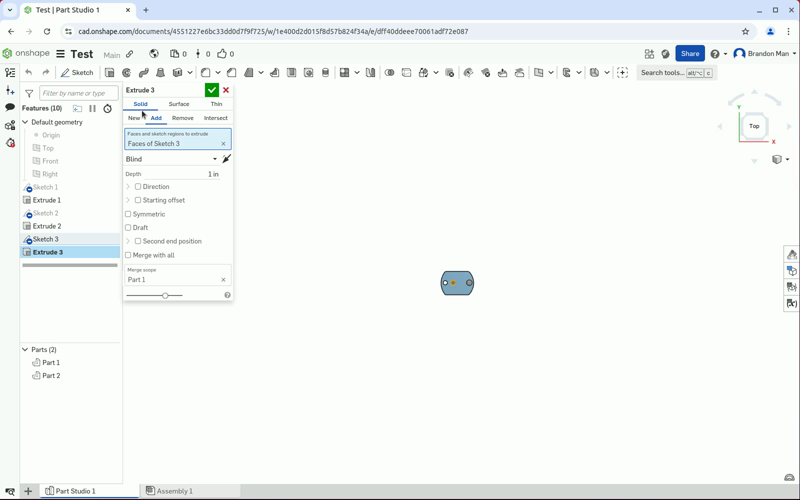
mouse_move(137, 120)
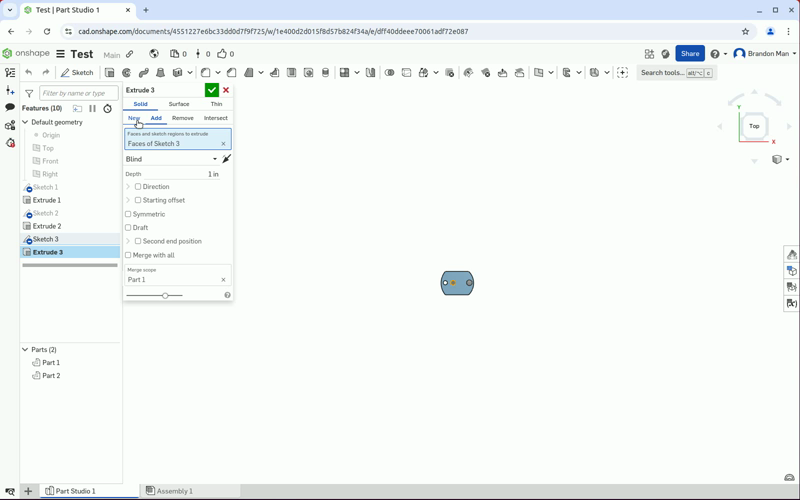
click(137, 120)
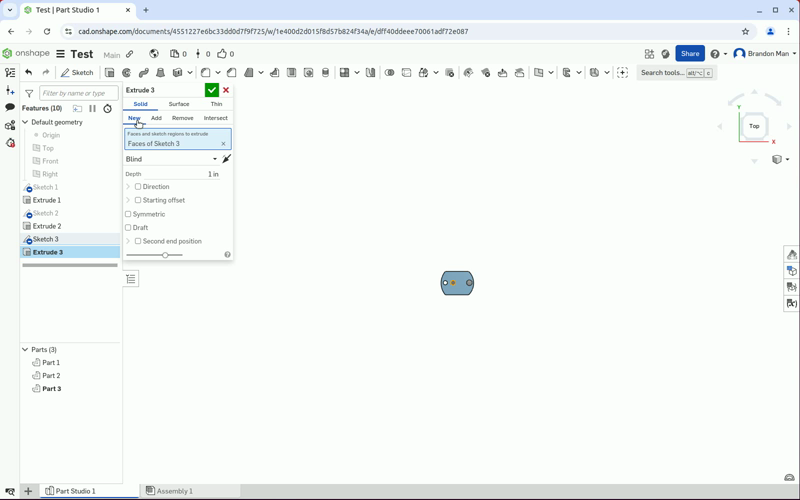
key(tab, 4)
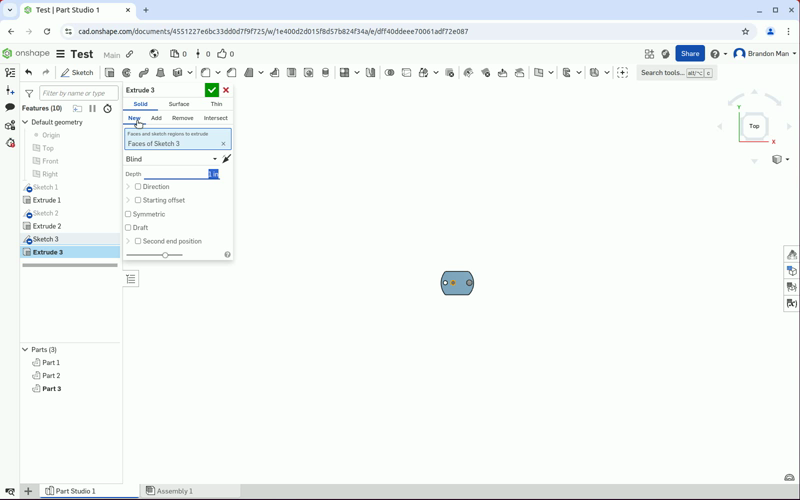
text(23.108)
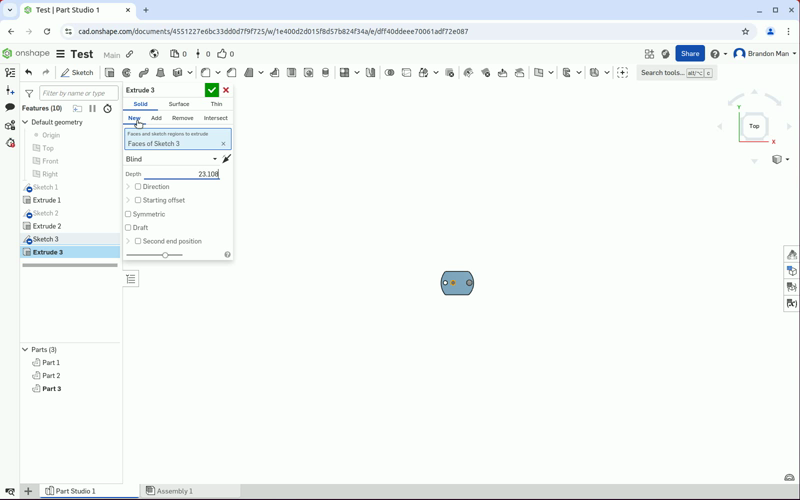
key(enter)
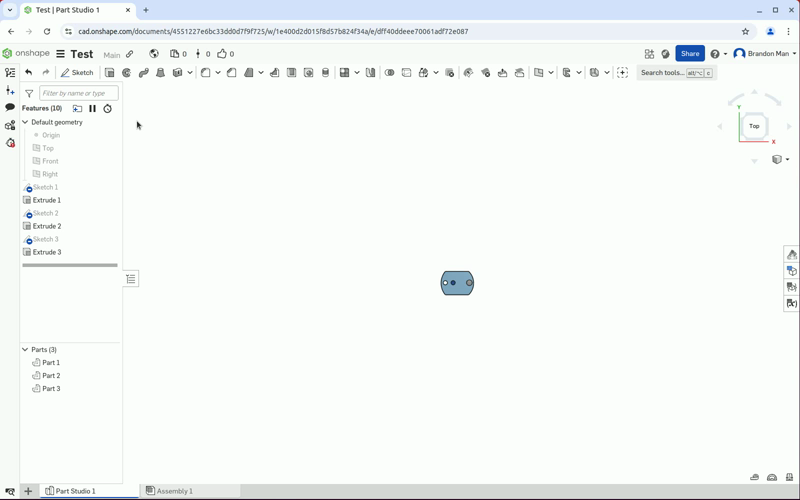
key(shift+h)
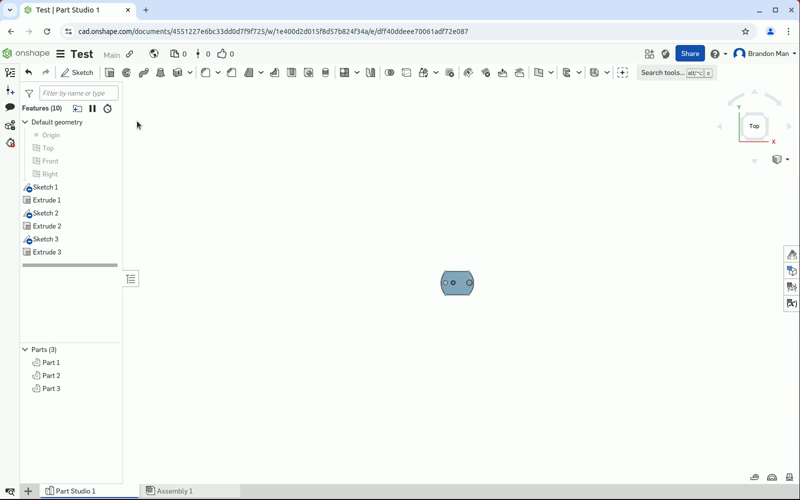
key(shift+h)
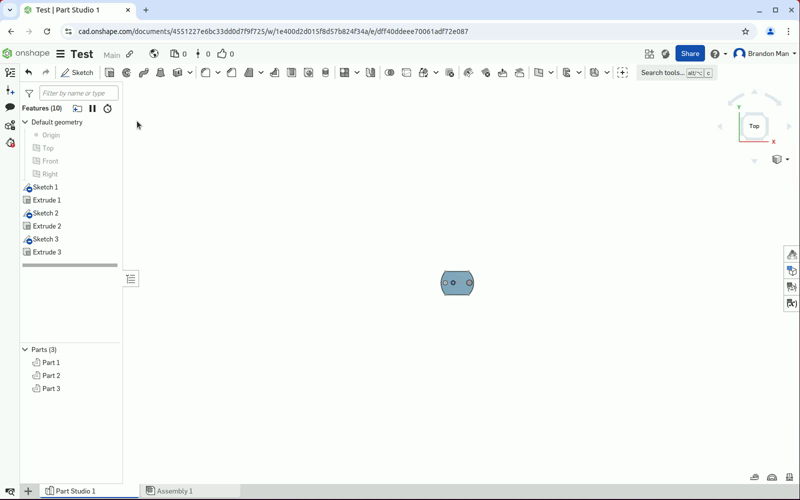
key(shift+7)
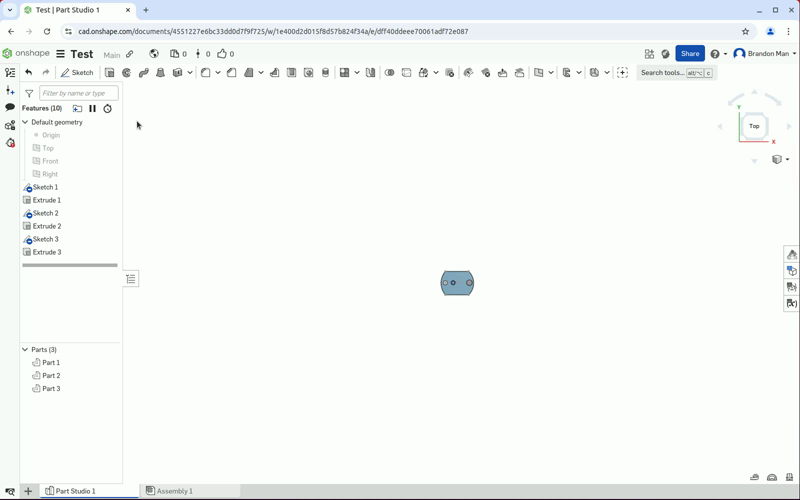
key(up, 3)
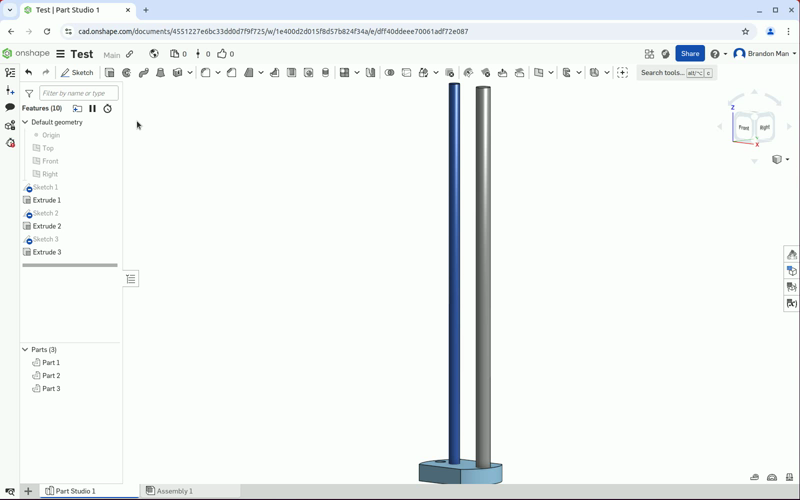
key(left, 3)
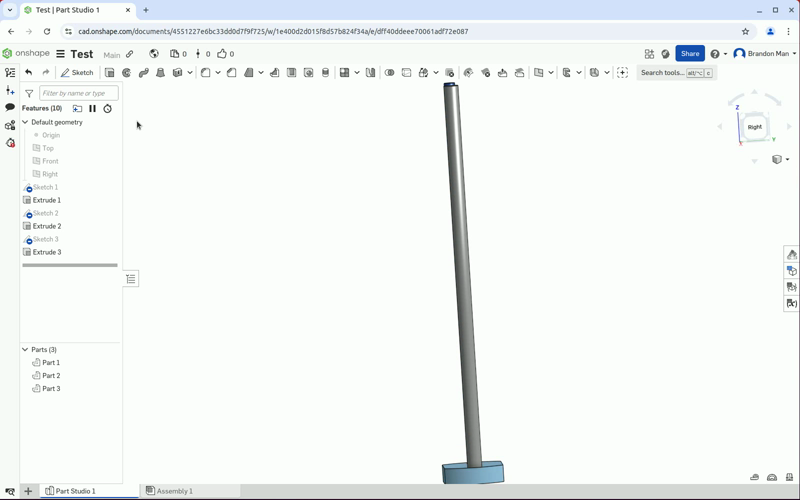
key(right, 3)
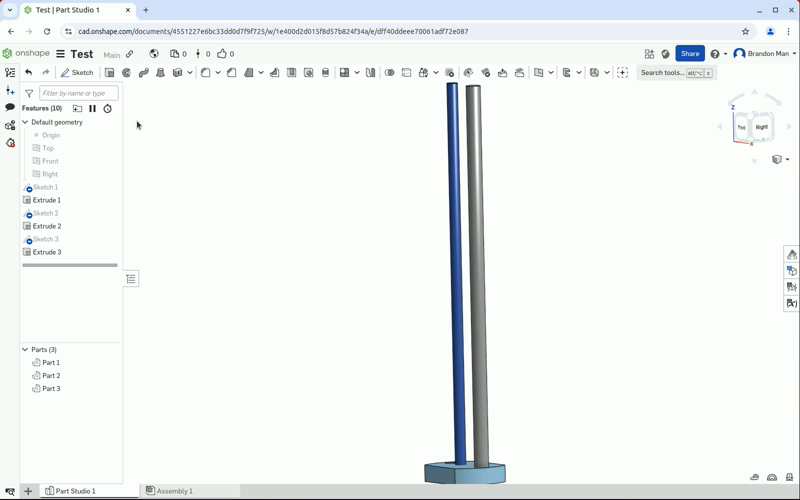
key(down, 3)
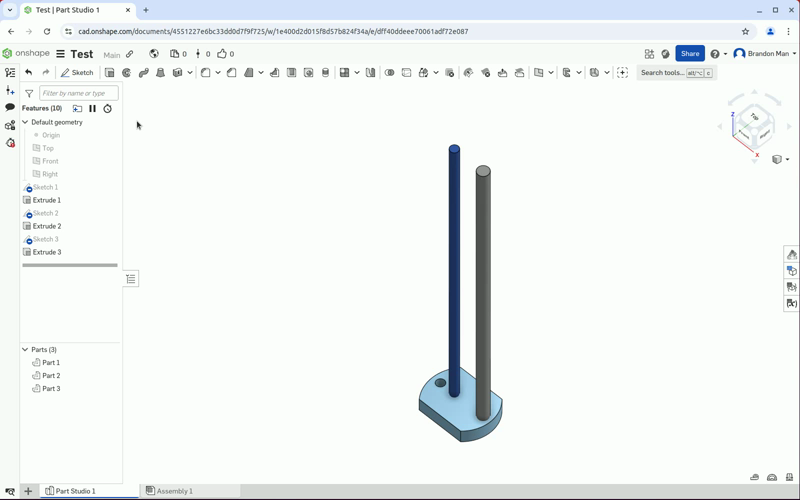
mouse_move(73, 189)
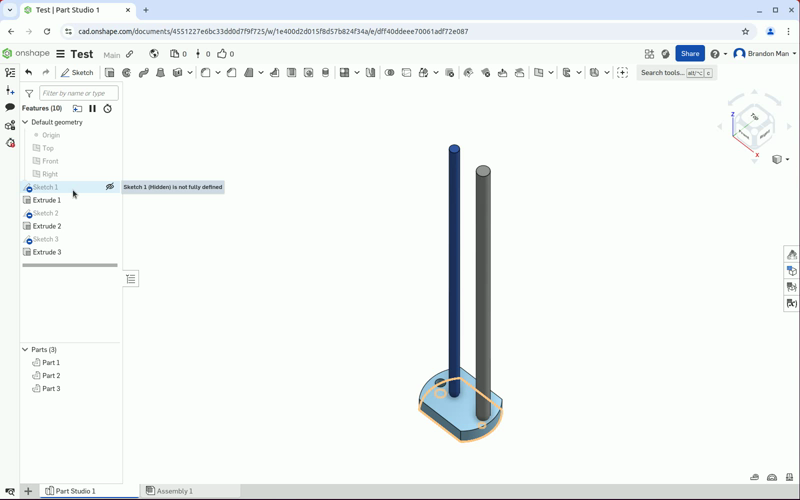
click(73, 189)